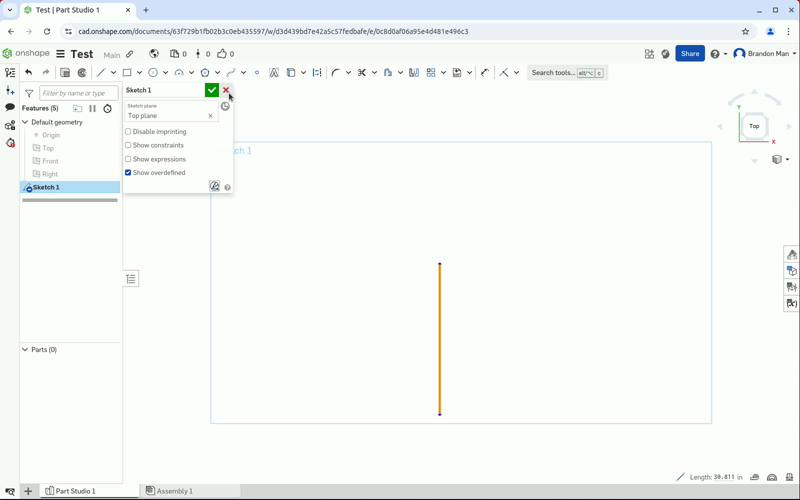
key(shift+h)
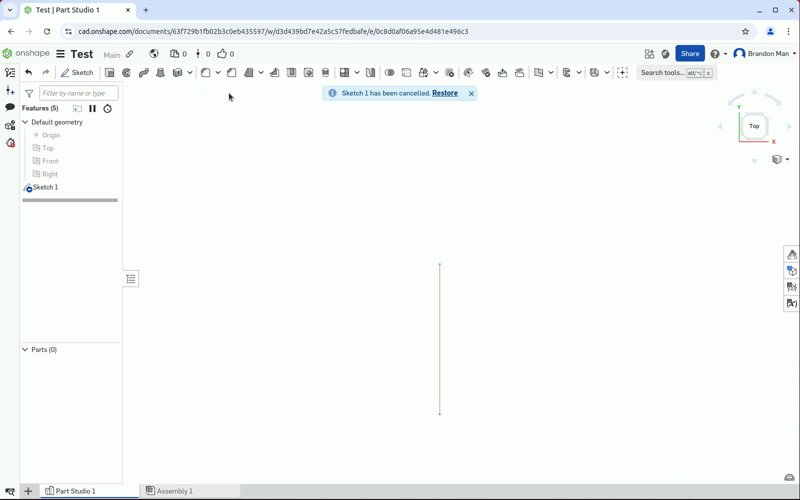
key(shift+s)
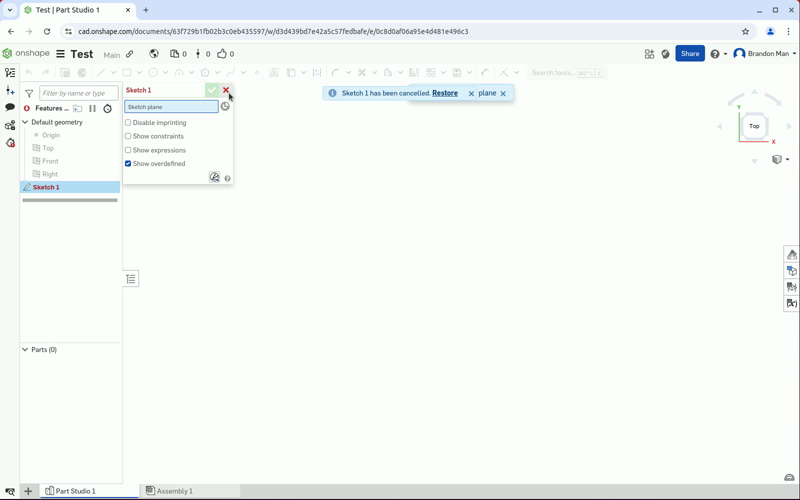
mouse_move(73, 150)
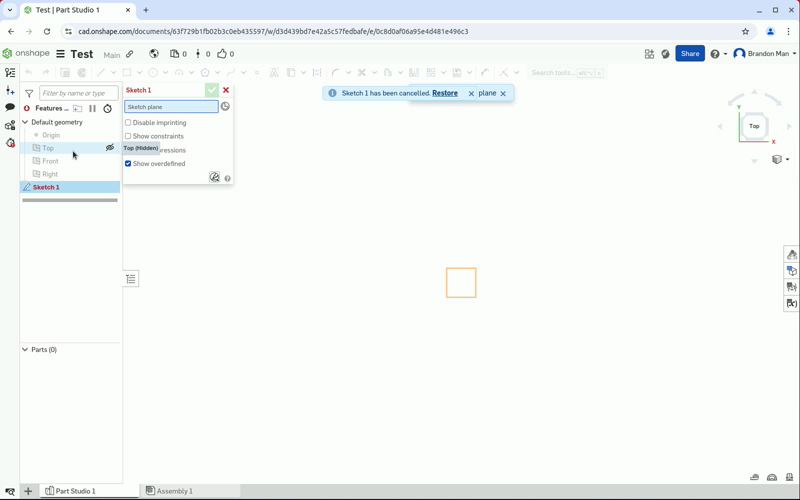
click(73, 150)
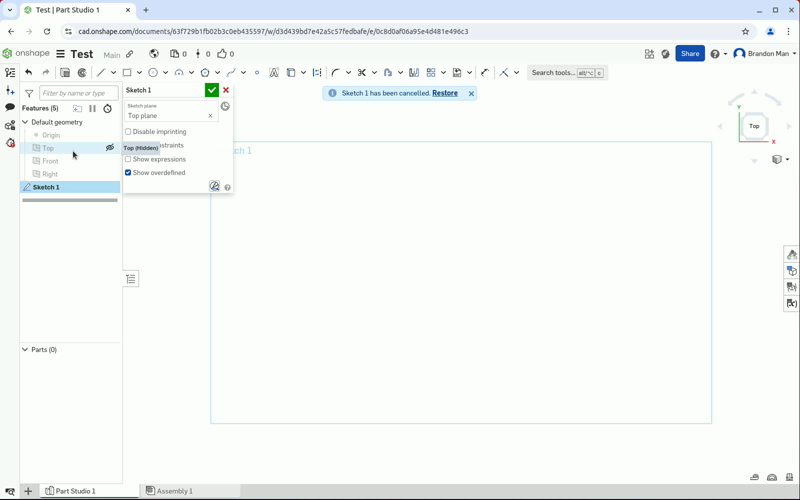
mouse_move(73, 352)
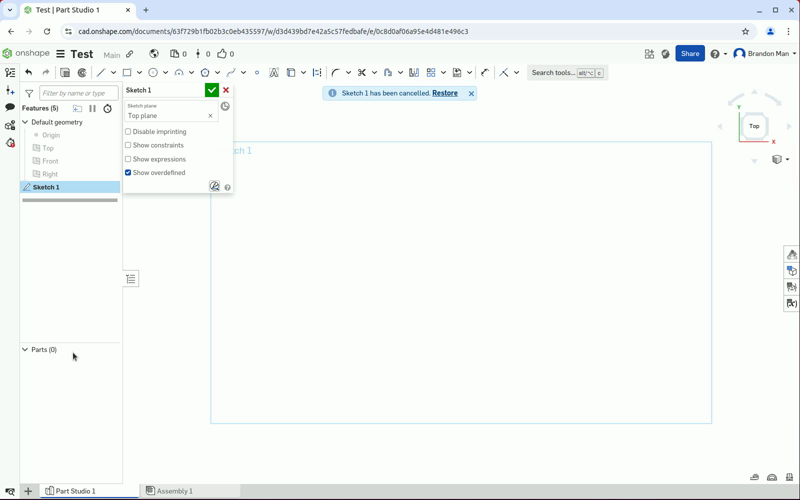
key(y)
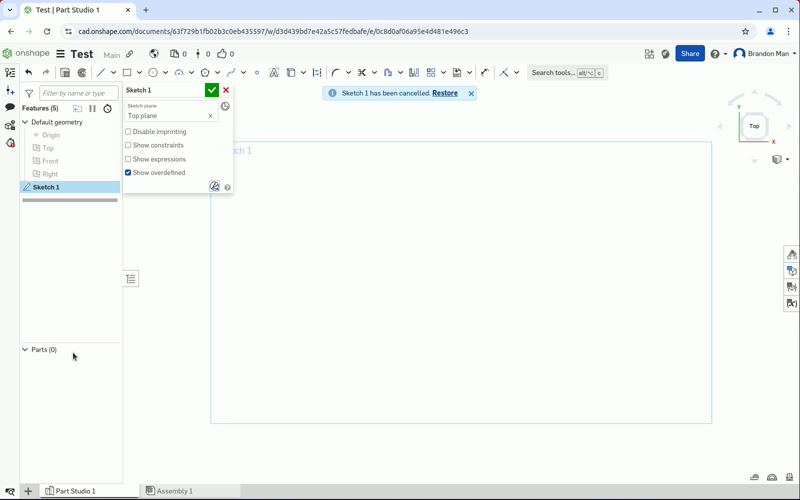
key(c)
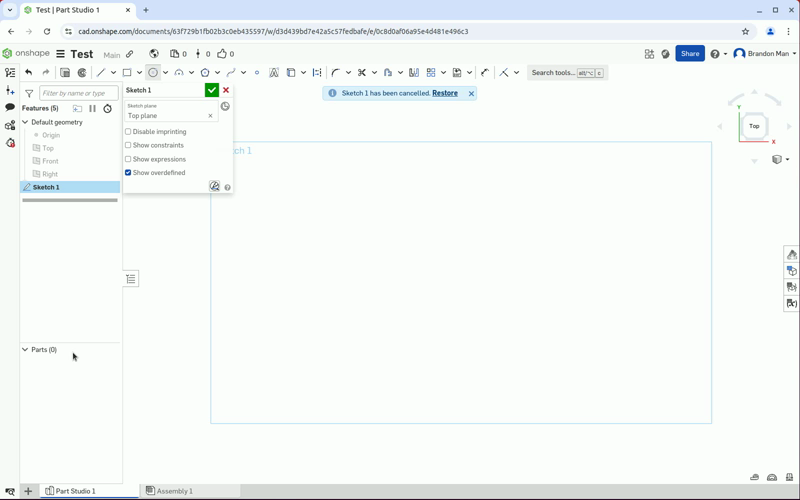
key_down(shift)
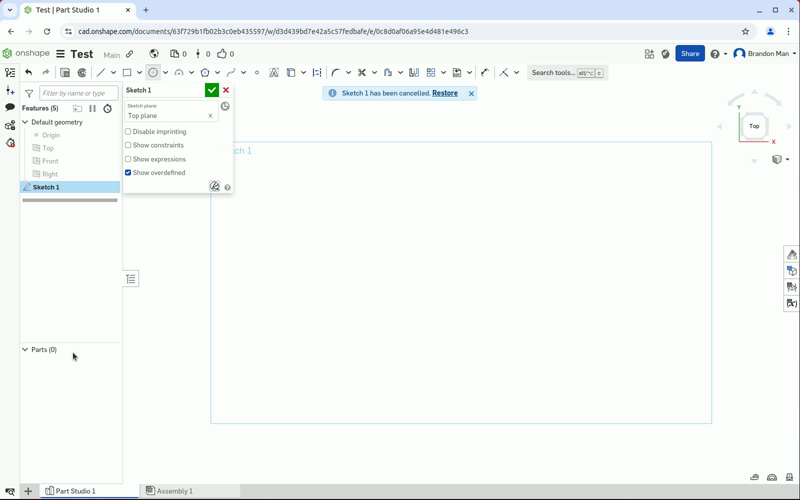
mouse_move(461, 282)
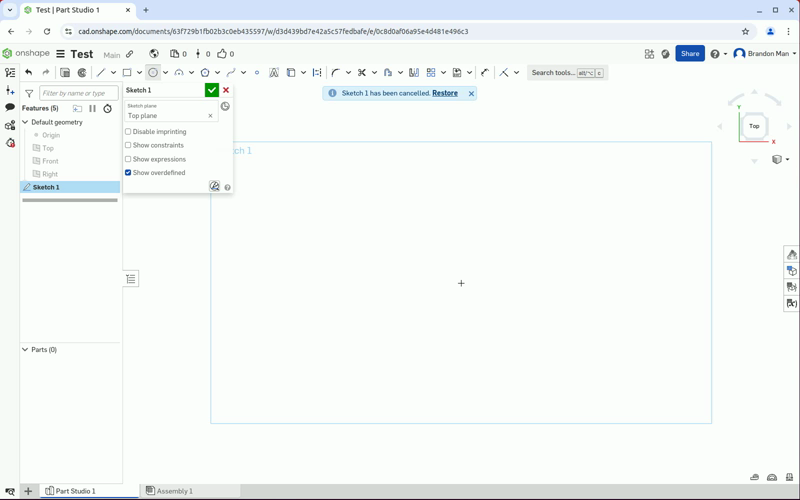
click(461, 282)
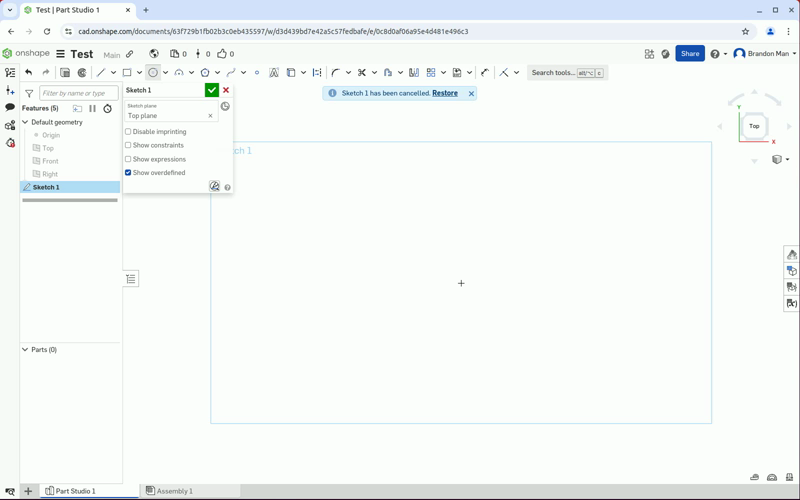
key_up(shift)
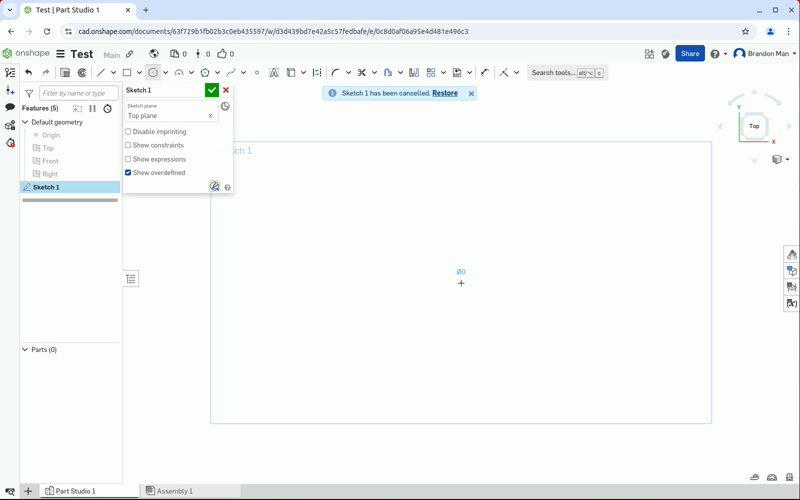
mouse_move(485, 282)
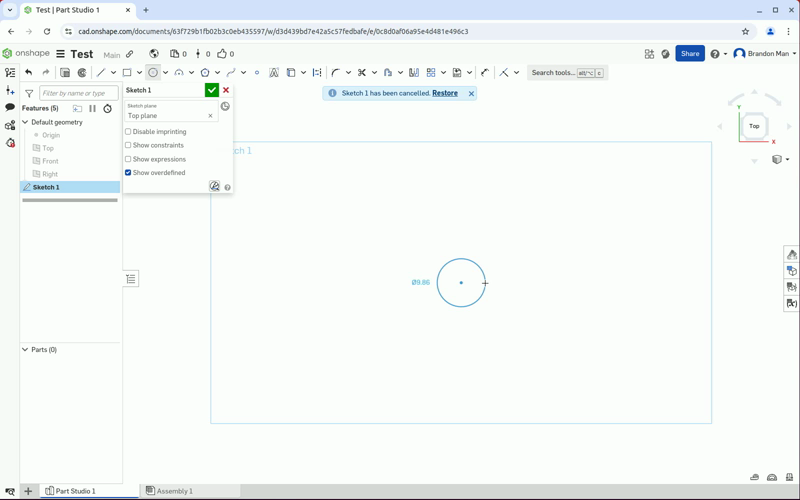
click(485, 282)
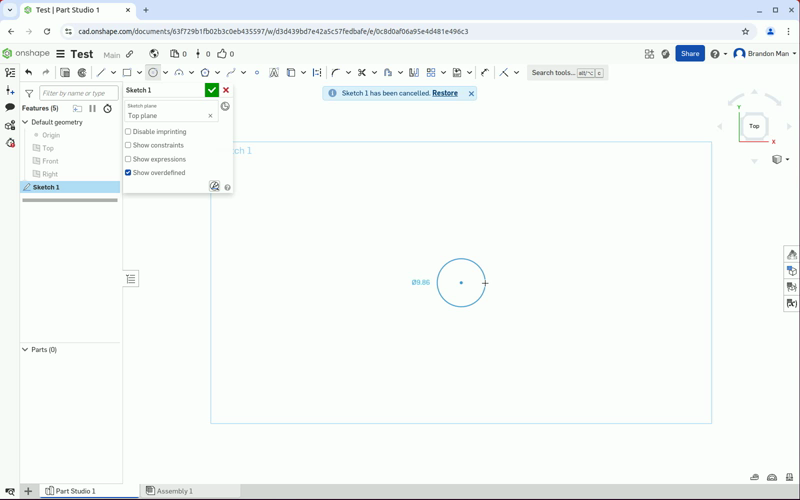
key(esc)
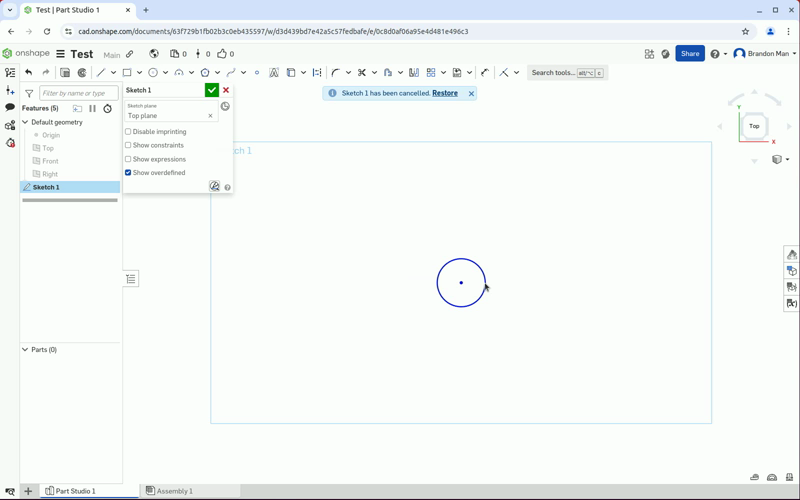
mouse_move(471, 286)
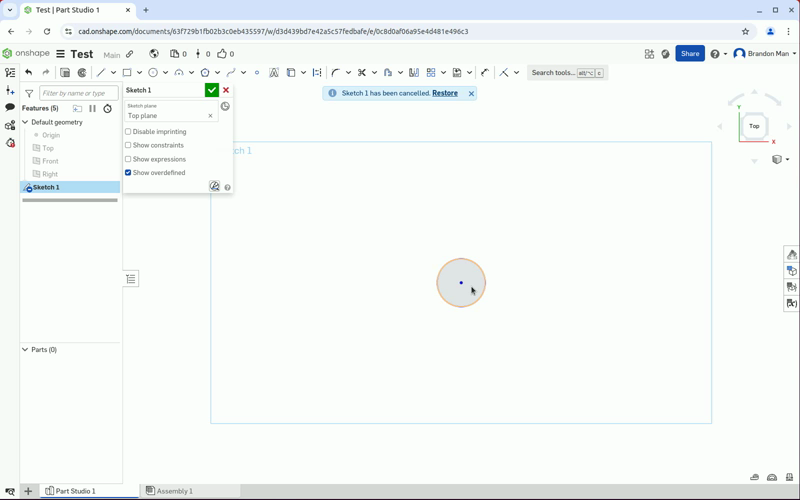
click(471, 286)
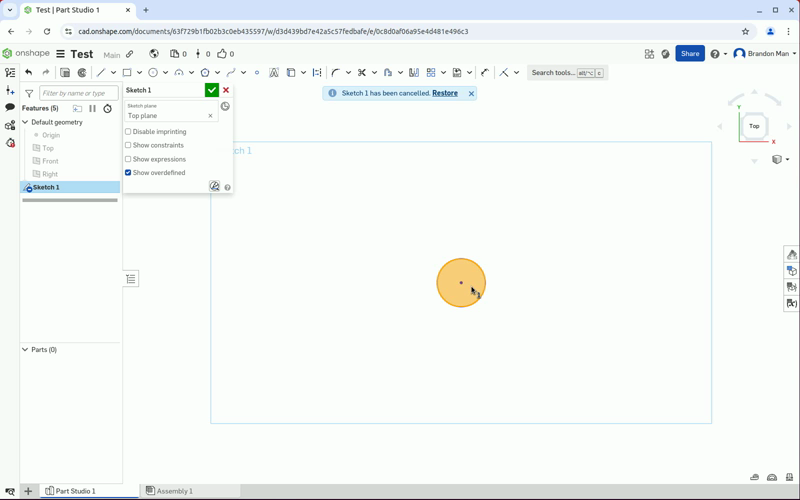
mouse_move(73, 352)
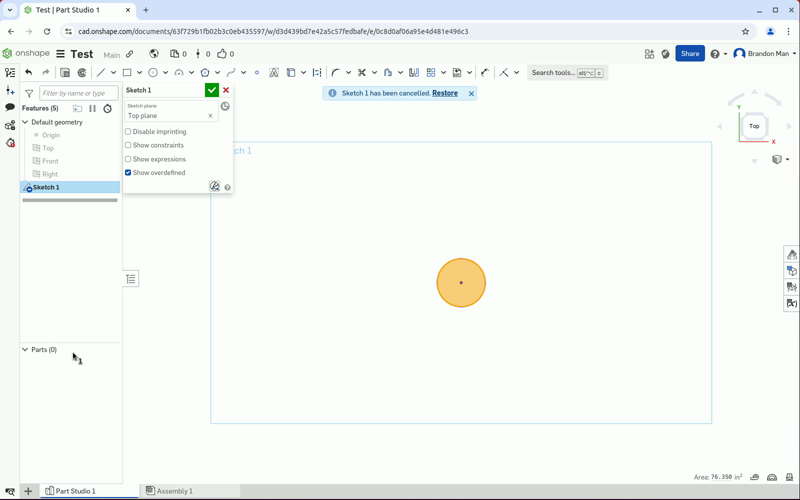
key(shift+y)
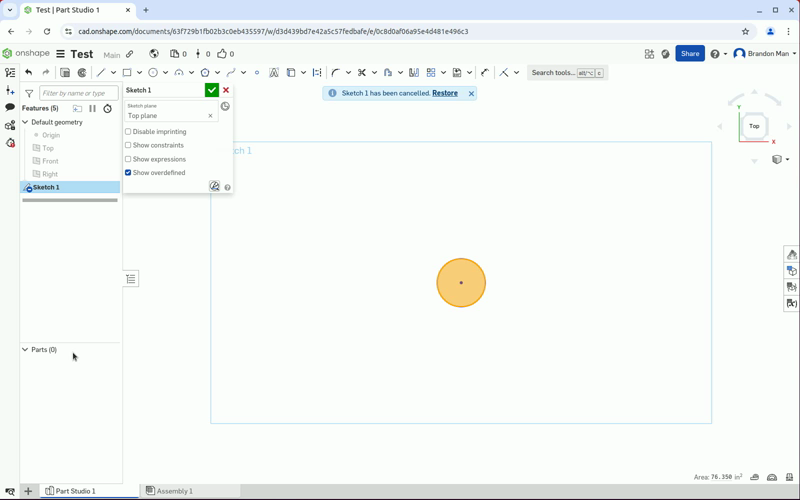
key(shift+e)
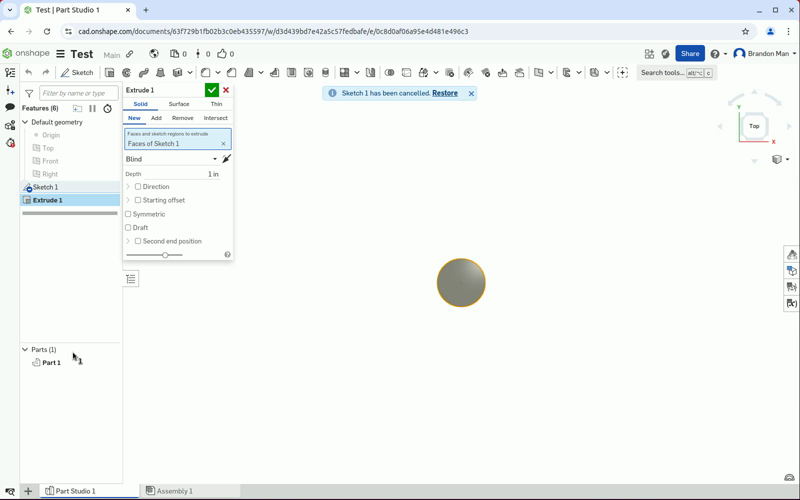
mouse_move(143, 106)
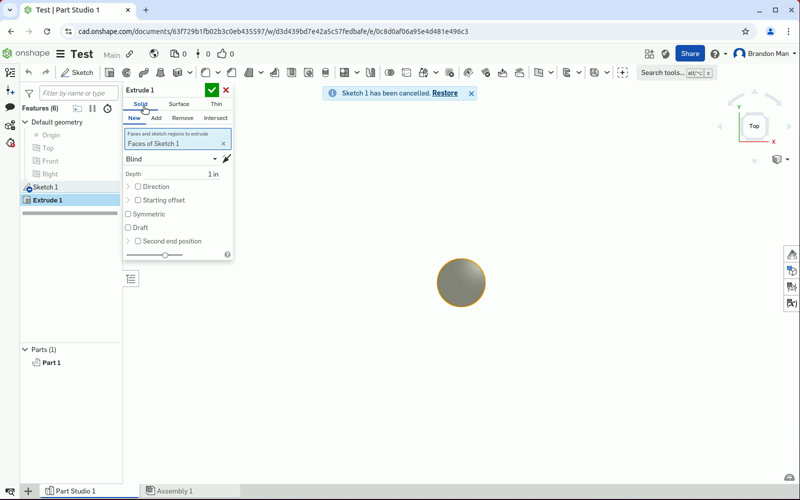
click(143, 106)
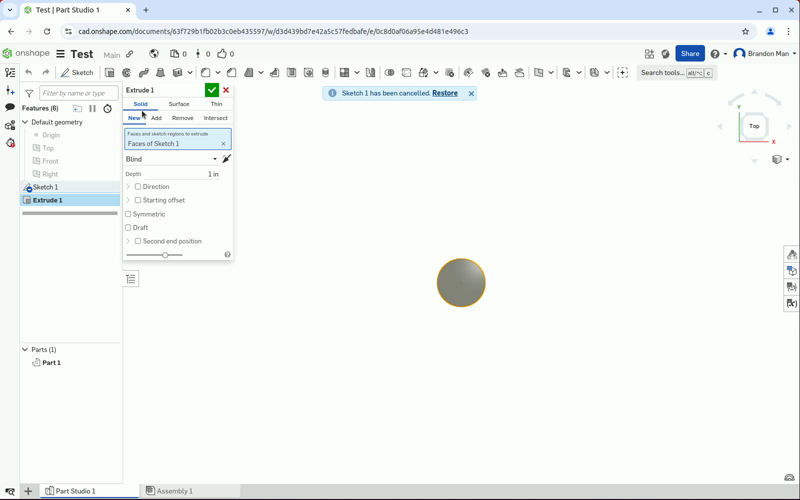
mouse_move(137, 120)
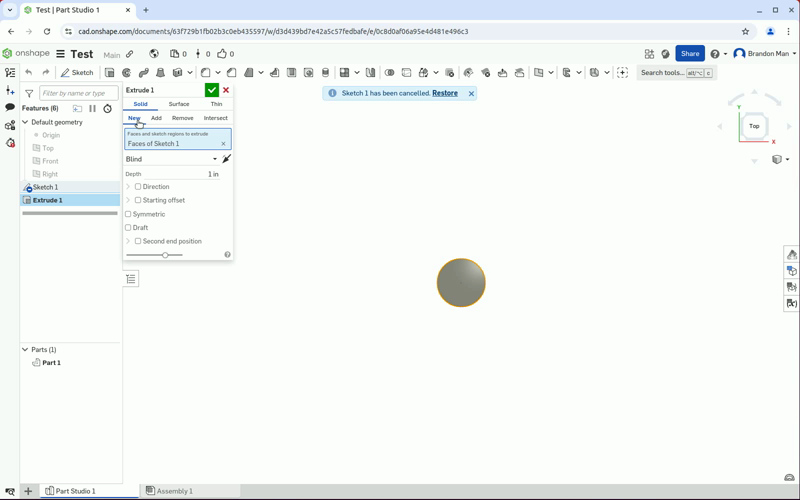
click(137, 120)
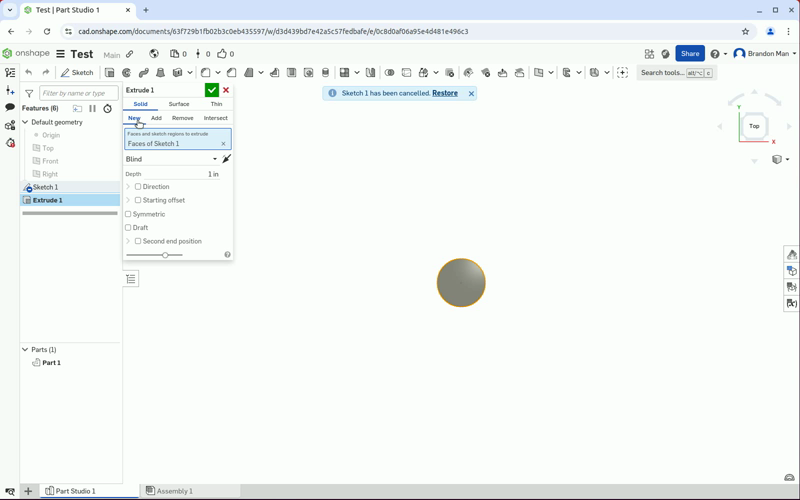
key(tab, 4)
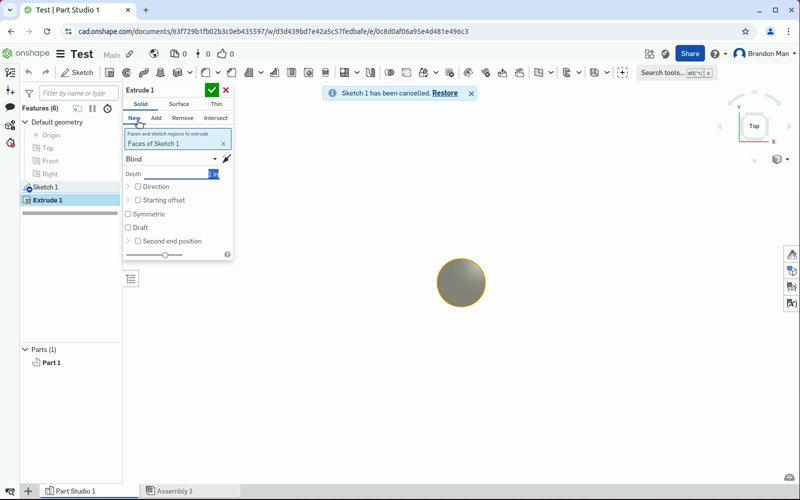
text(3.851)
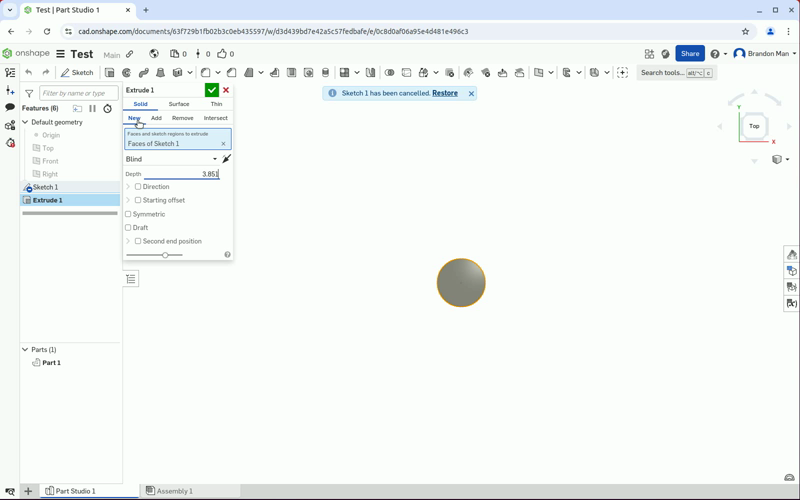
key(enter)
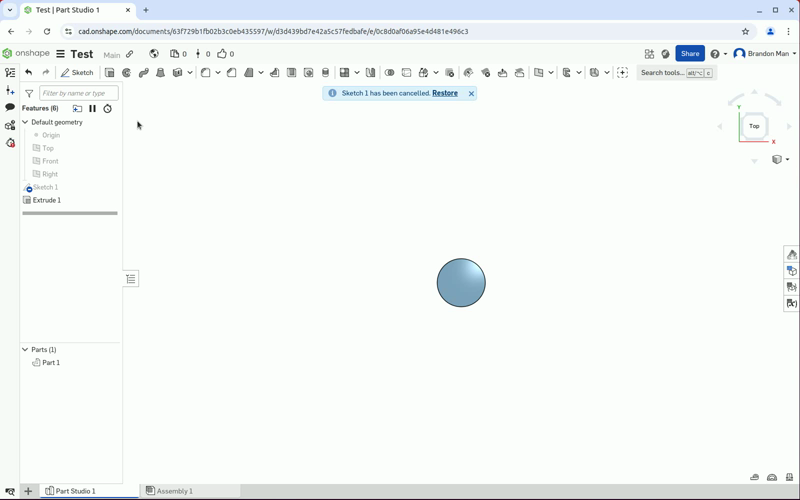
key(shift+h)
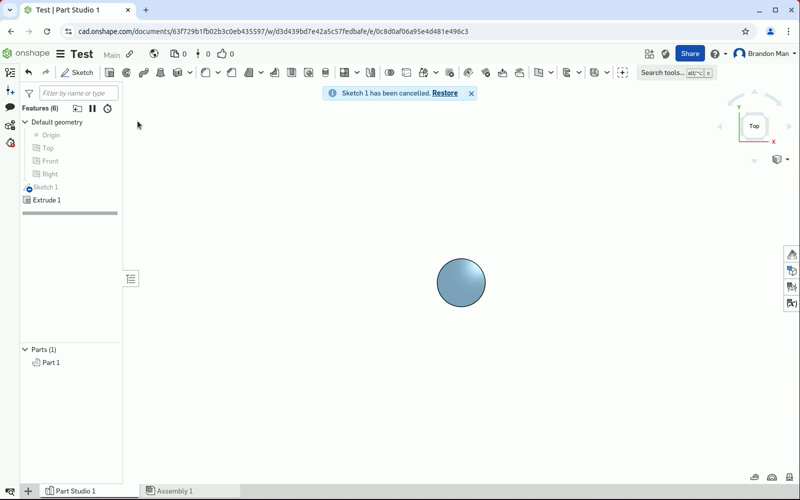
key(shift+h)
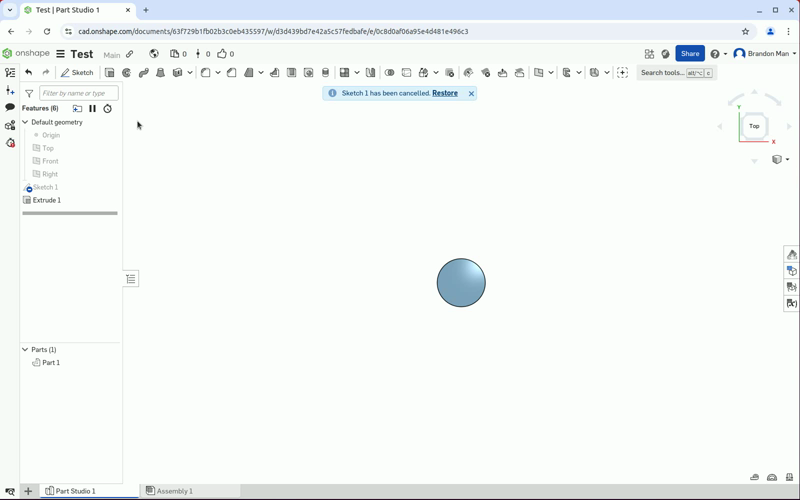
mouse_move(73, 189)
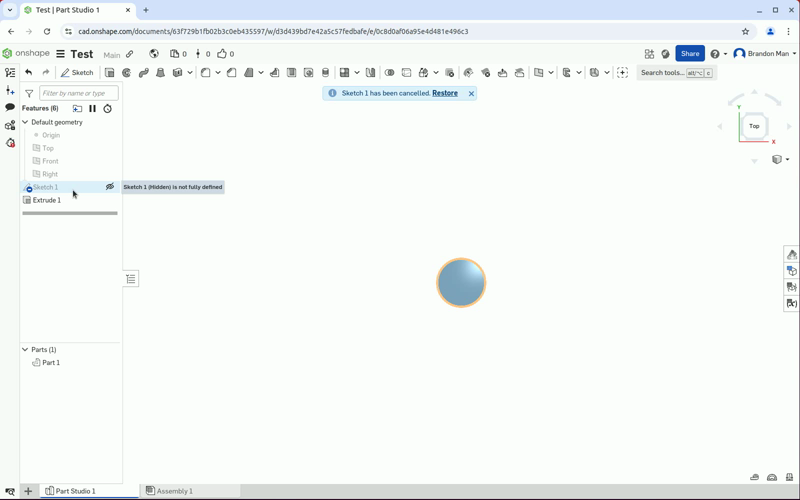
click(73, 189)
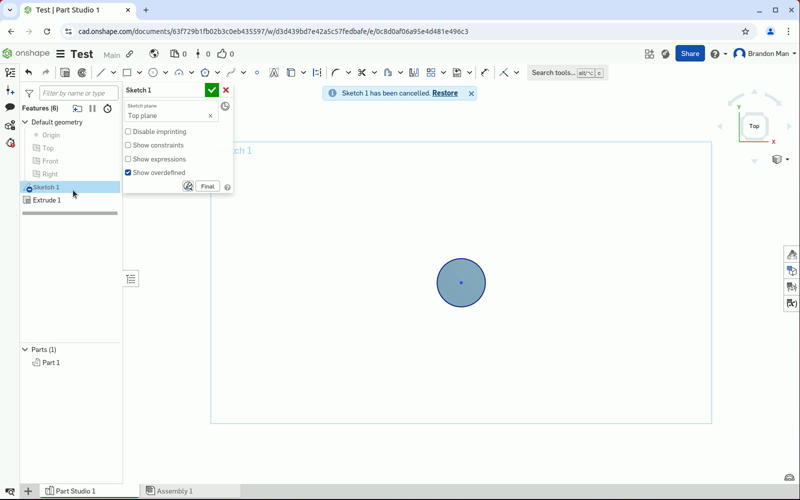
mouse_move(229, 92)
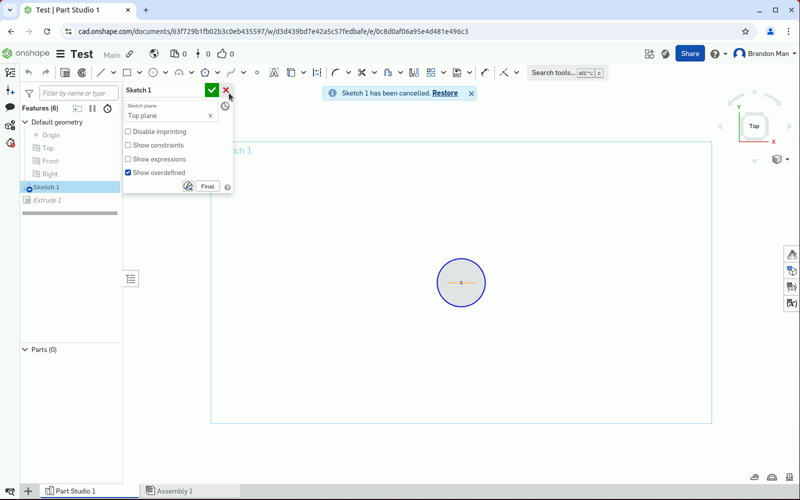
click(229, 92)
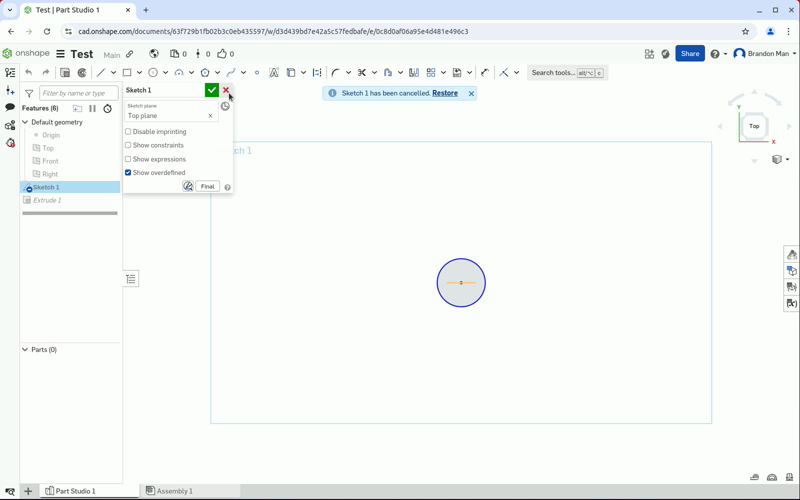
key(shift+s)
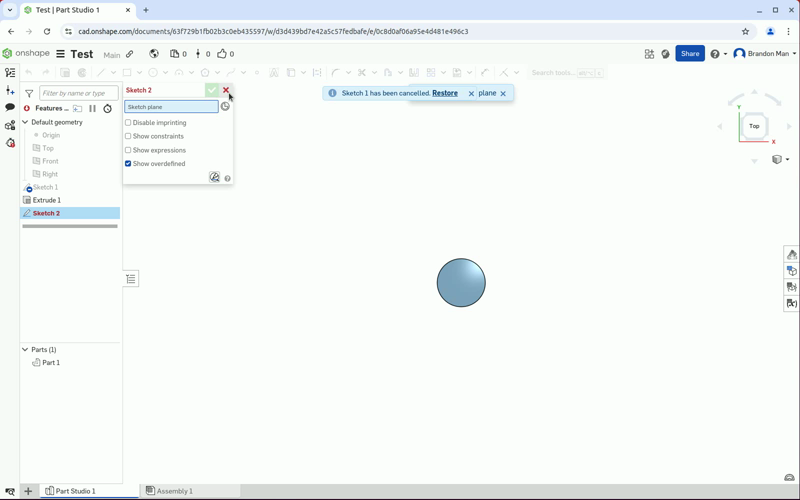
mouse_move(73, 150)
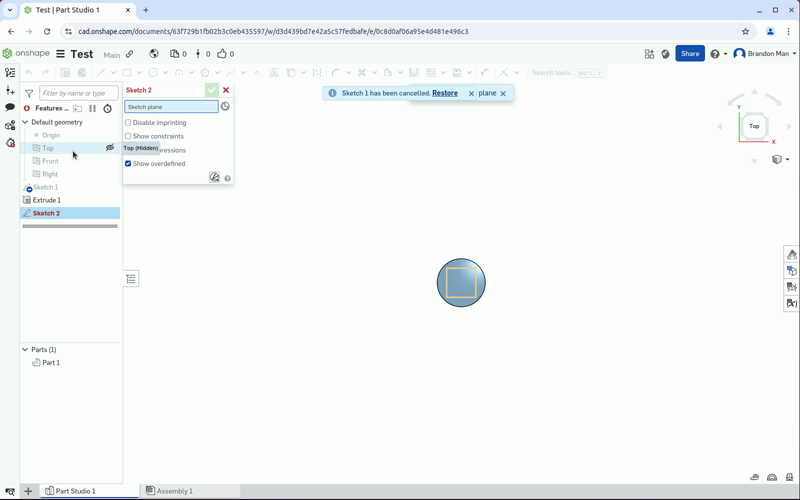
click(73, 150)
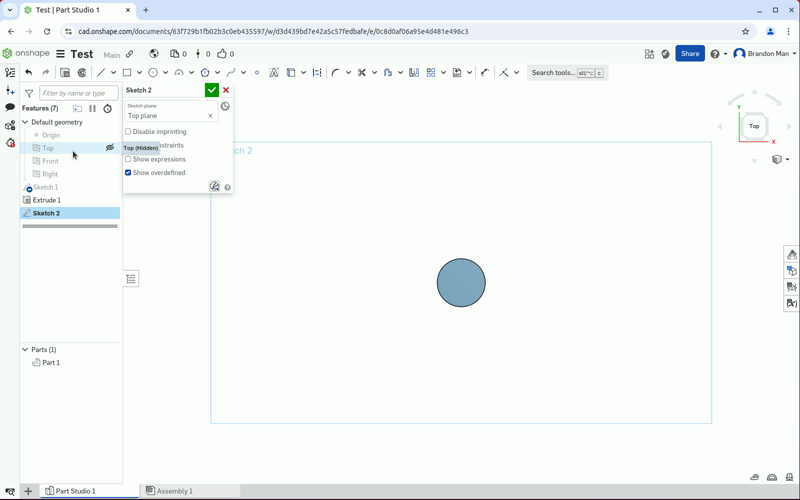
mouse_move(73, 352)
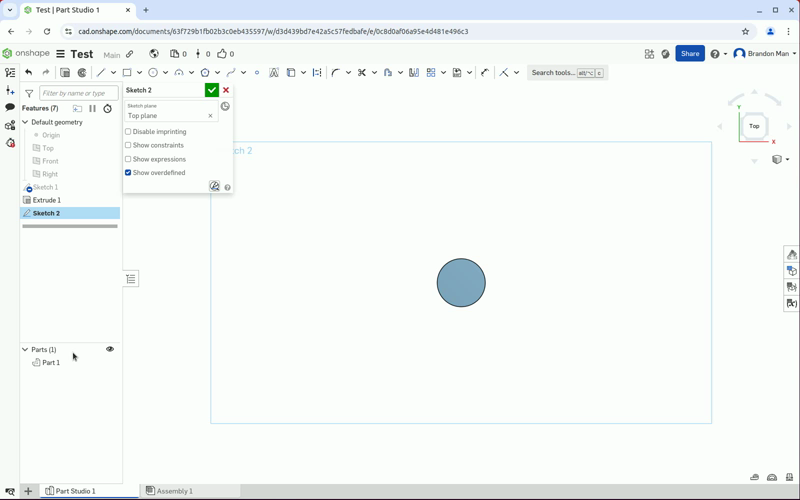
key(y)
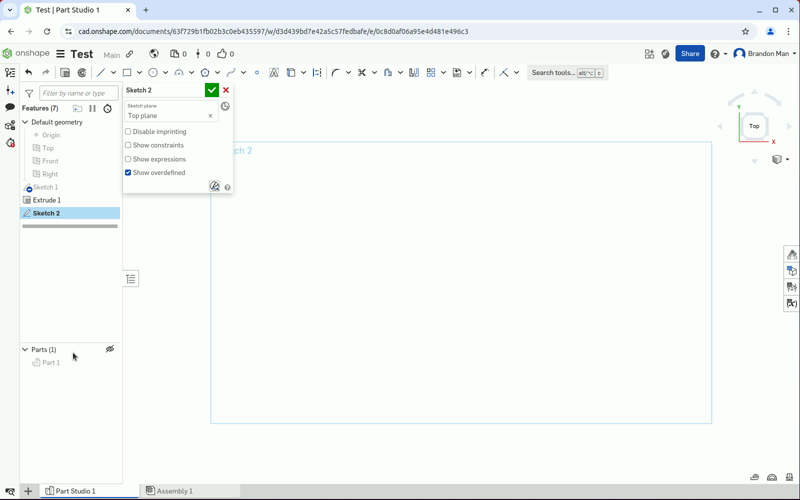
key(l)
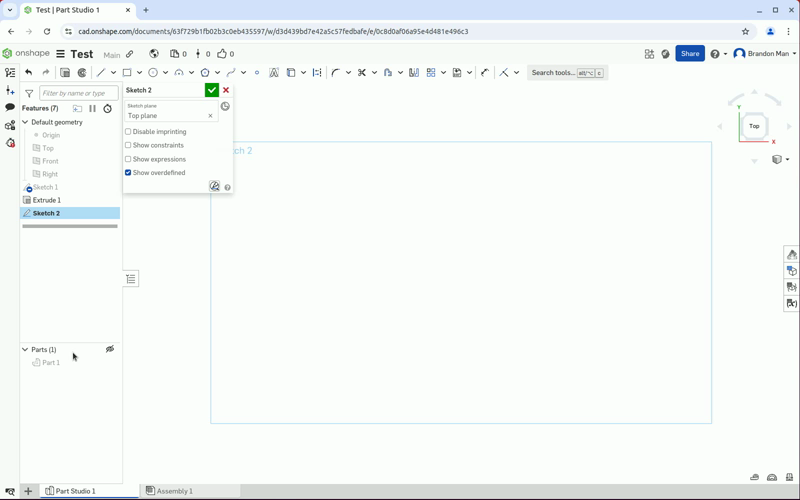
key_down(shift)
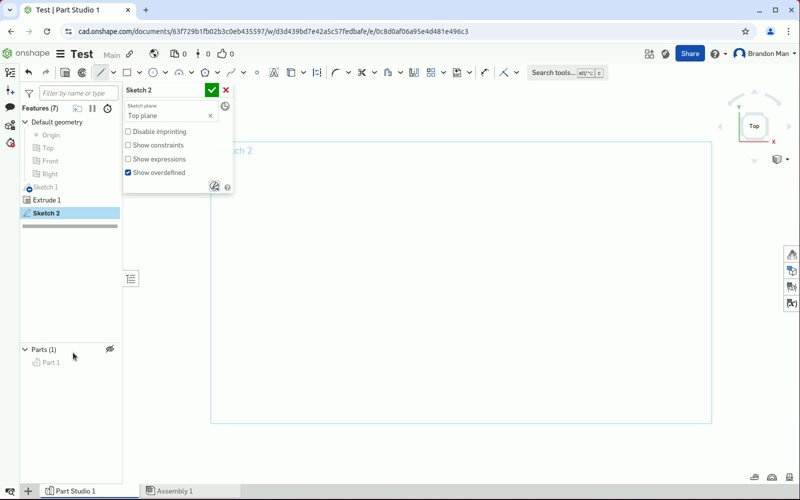
mouse_move(348, 312)
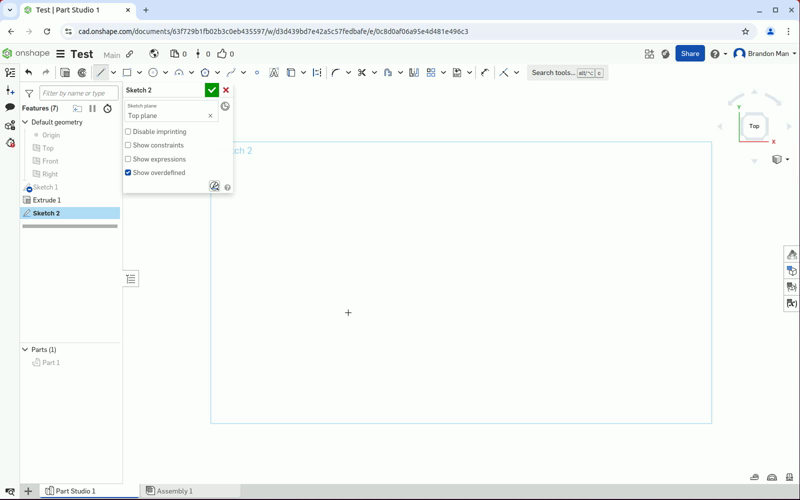
click(348, 312)
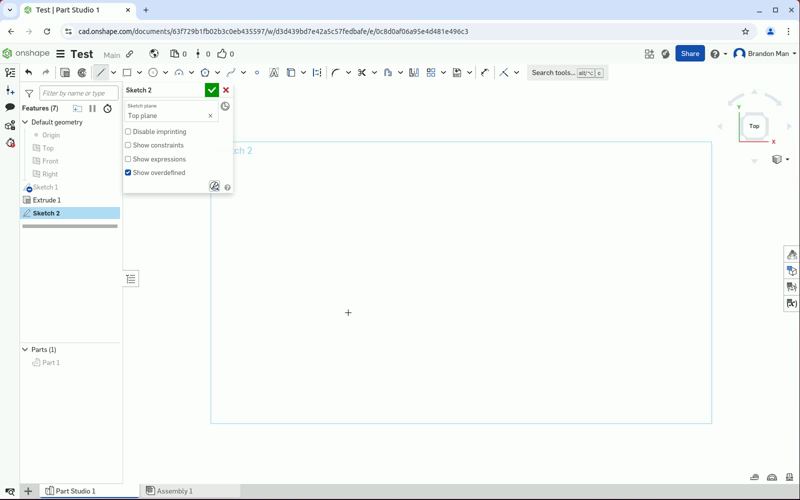
key_up(shift)
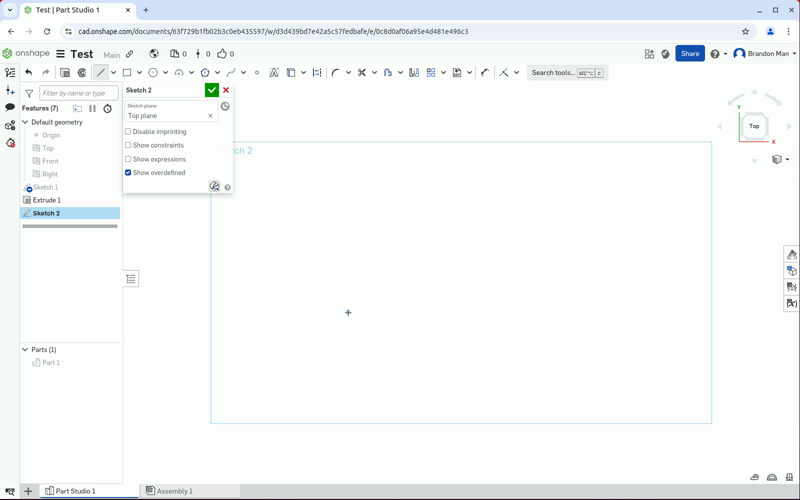
key_down(shift)
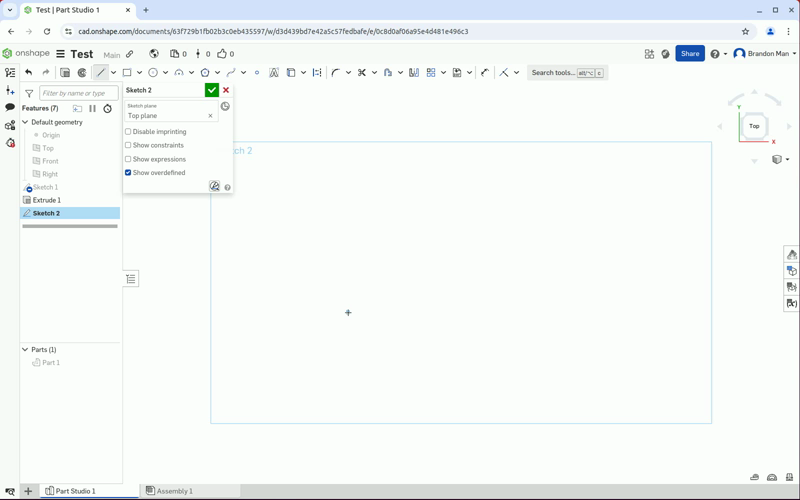
mouse_move(378, 312)
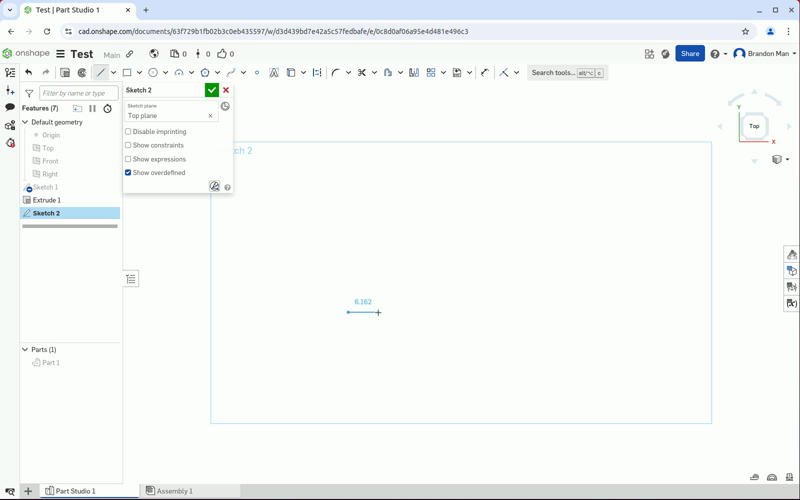
mouse_move(378, 312)
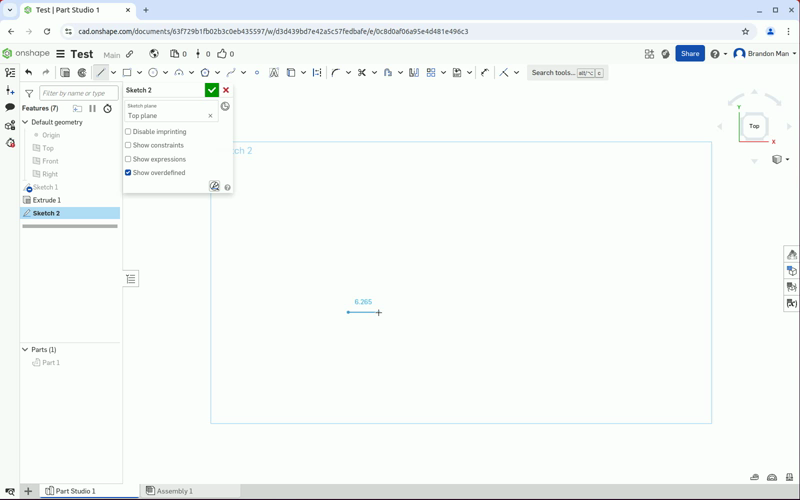
click(378, 312)
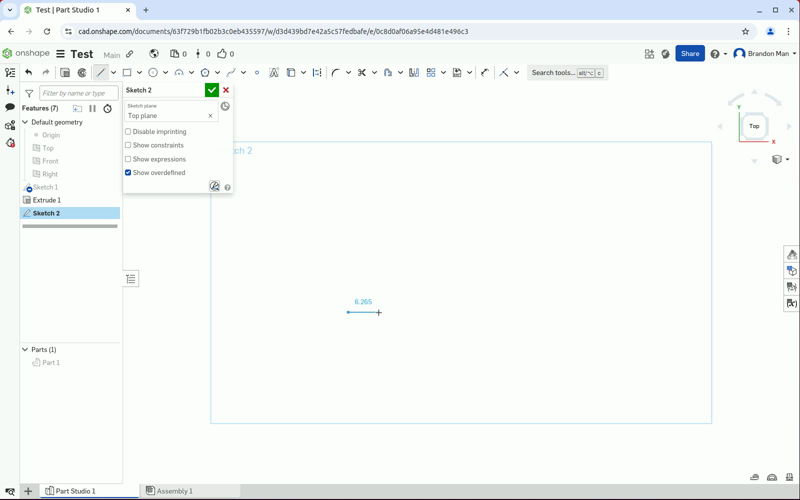
key_up(shift)
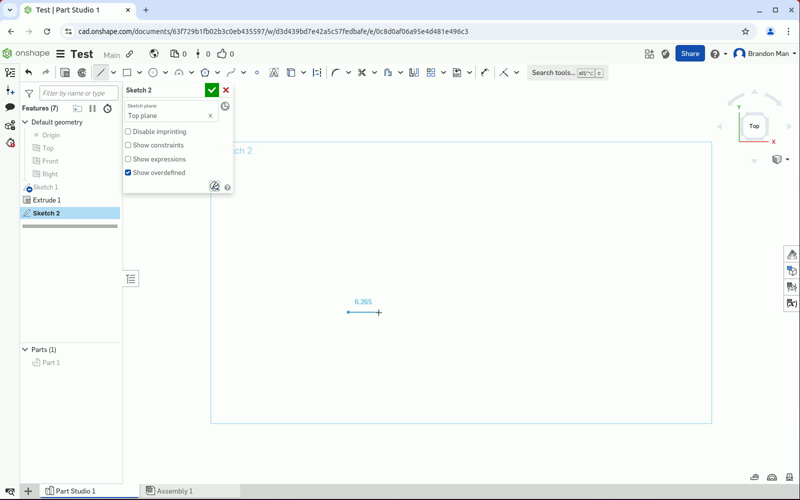
key_down(shift)
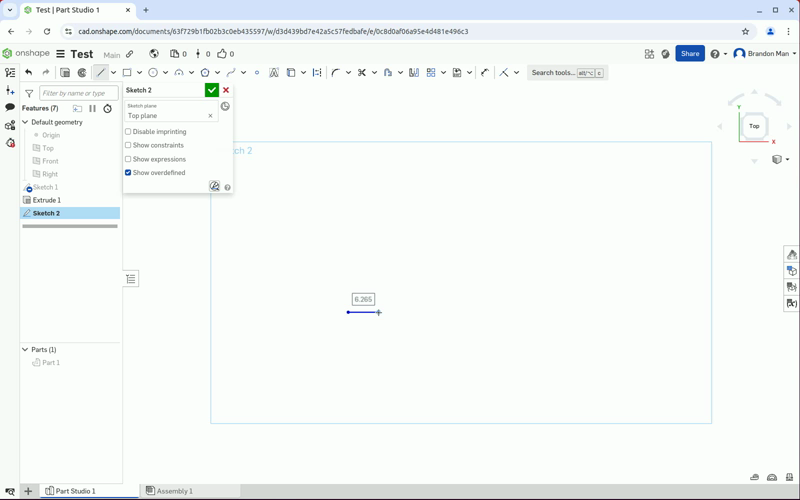
mouse_move(408, 312)
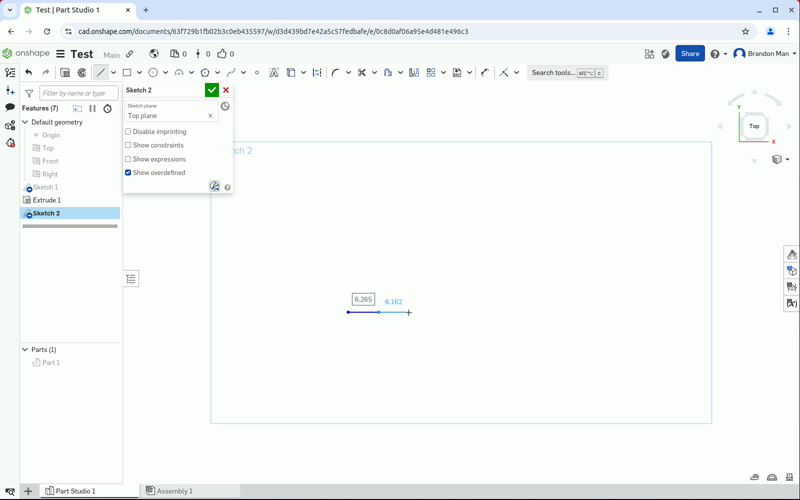
mouse_move(378, 289)
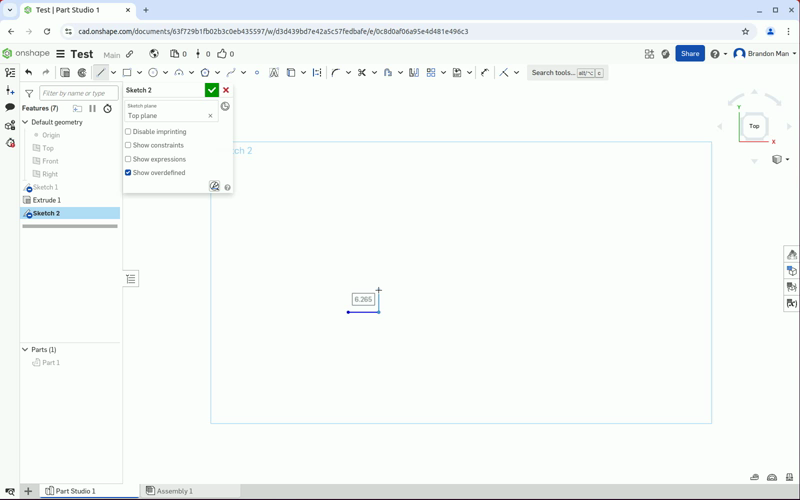
click(378, 289)
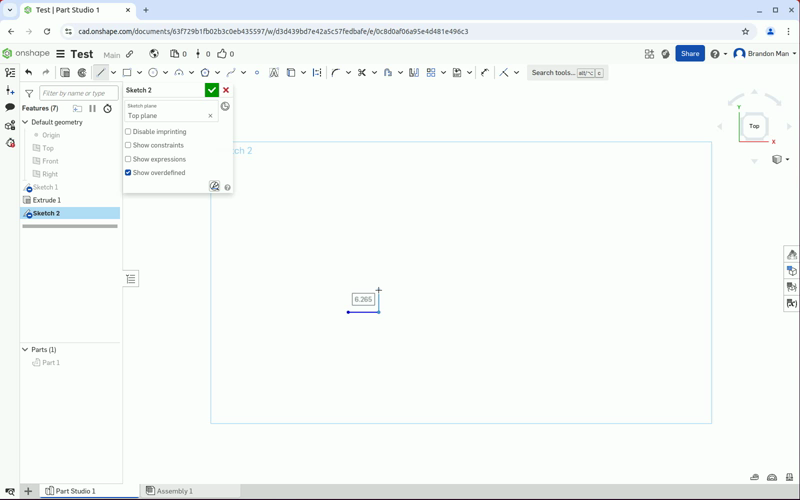
key_up(shift)
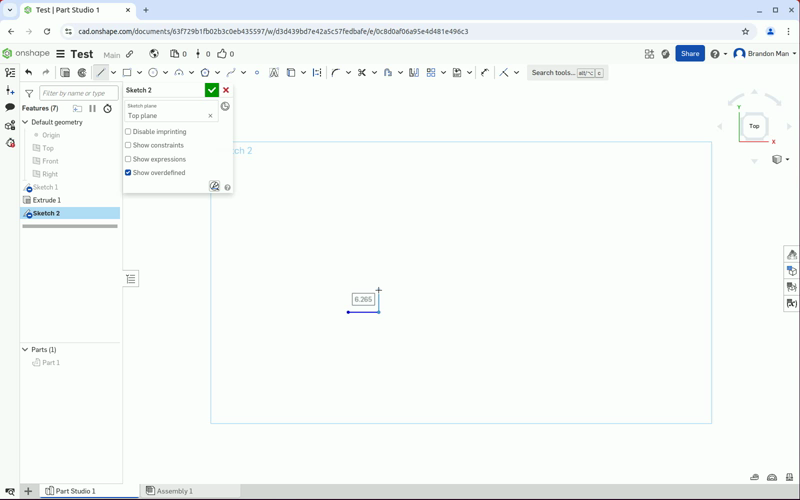
key_down(shift)
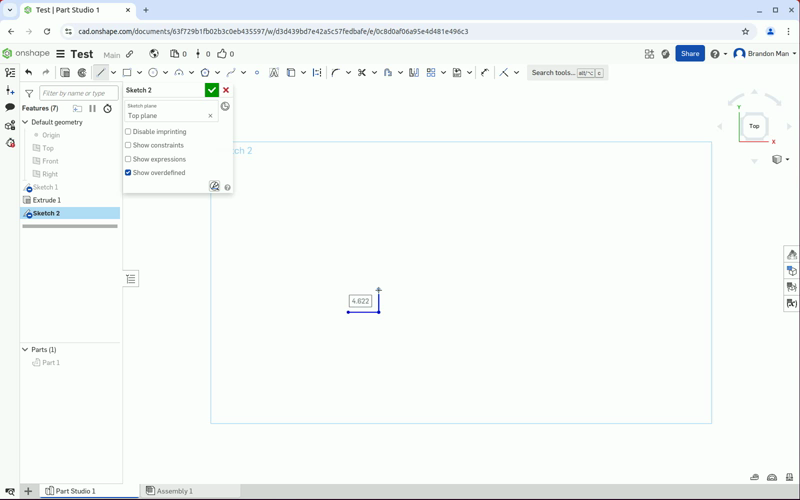
mouse_move(408, 289)
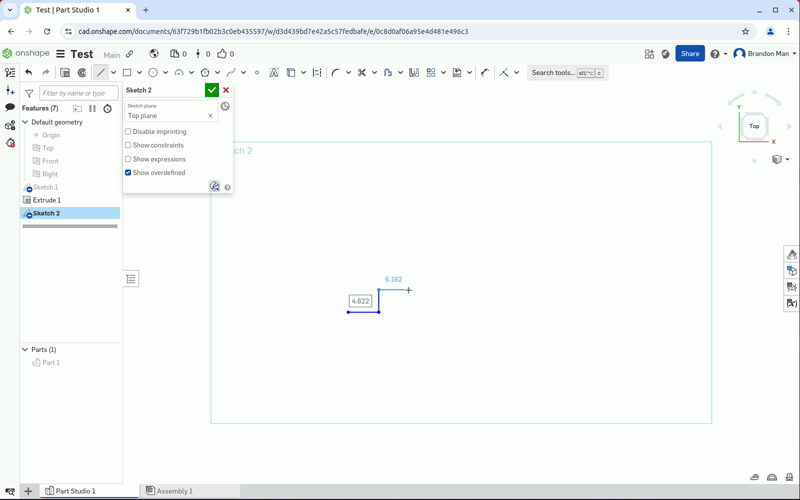
mouse_move(348, 289)
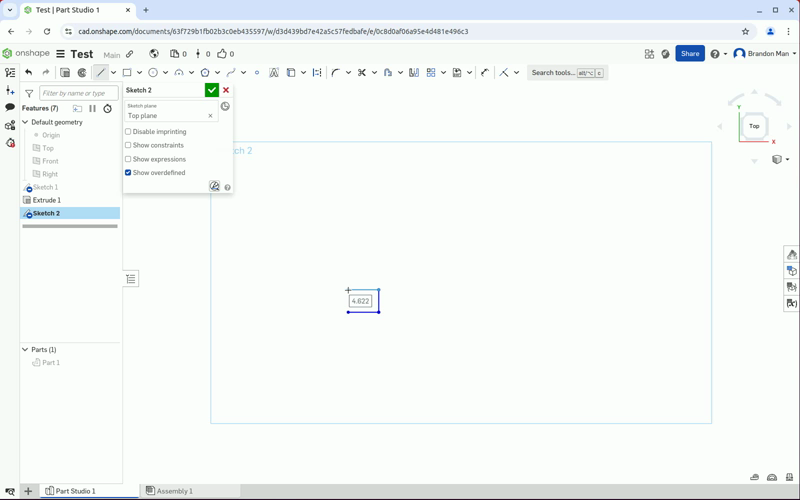
click(348, 289)
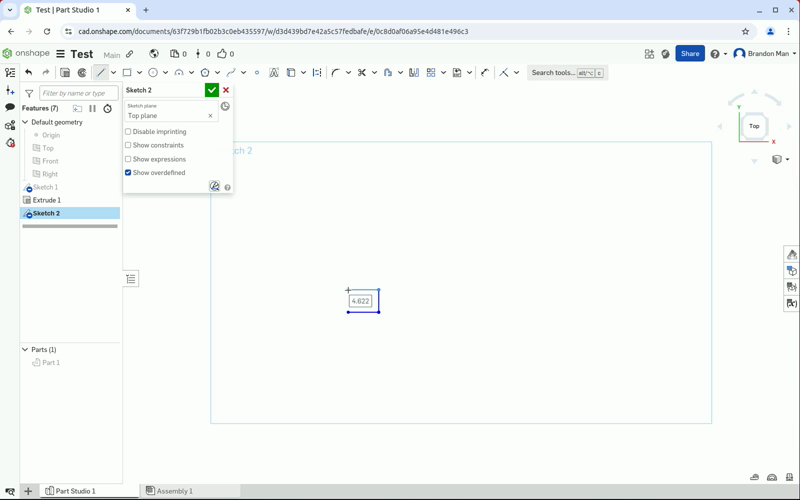
key_up(shift)
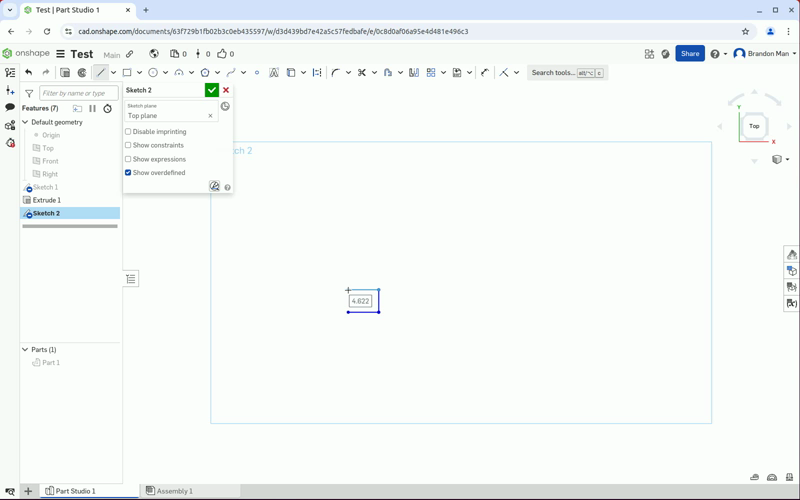
mouse_move(378, 289)
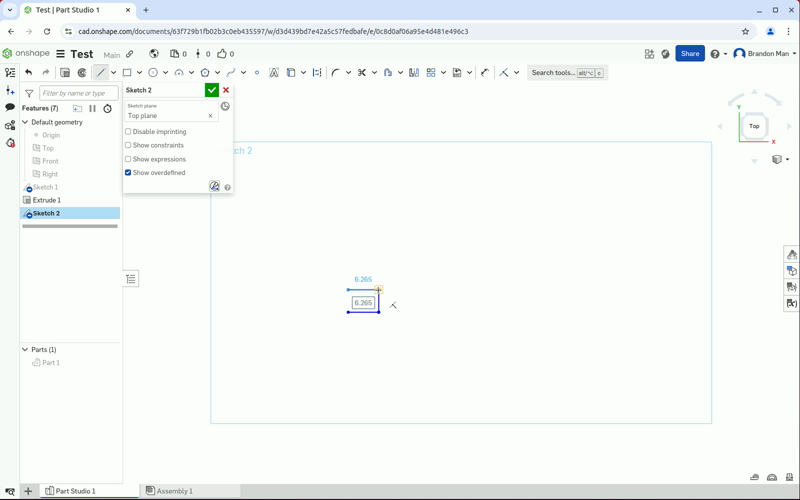
key_down(shift)
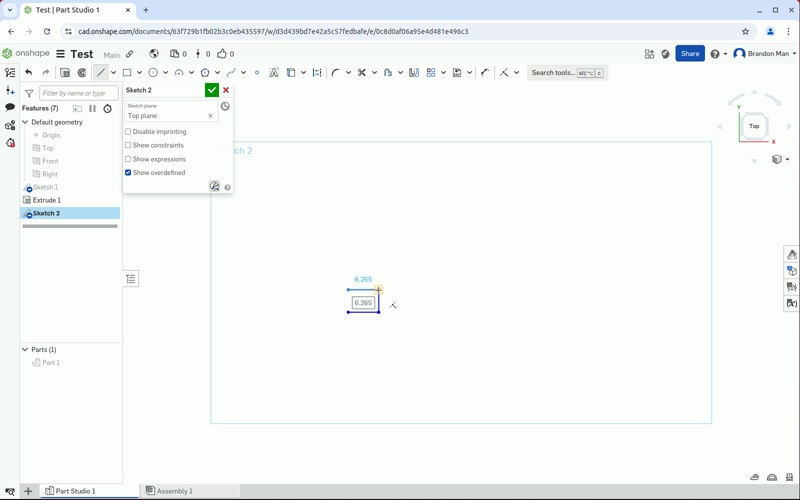
mouse_move(348, 312)
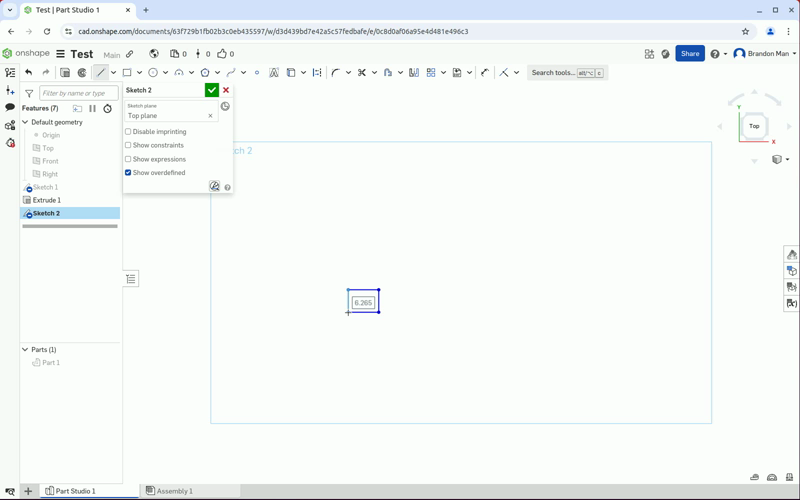
key_up(shift)
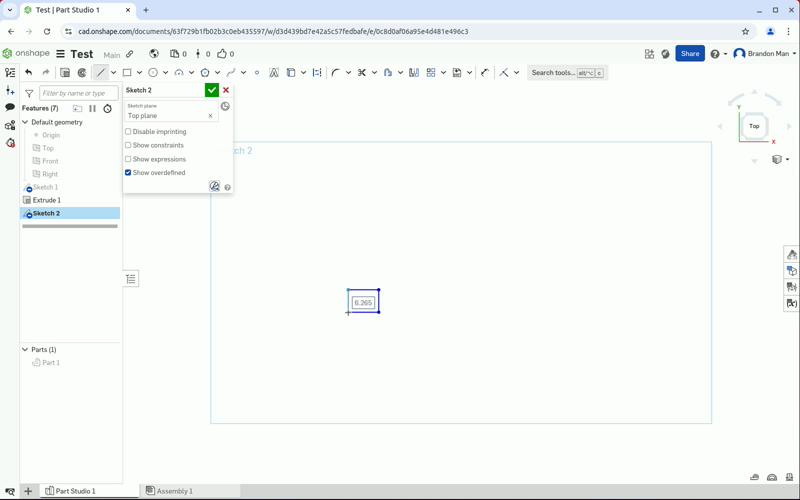
click(348, 312)
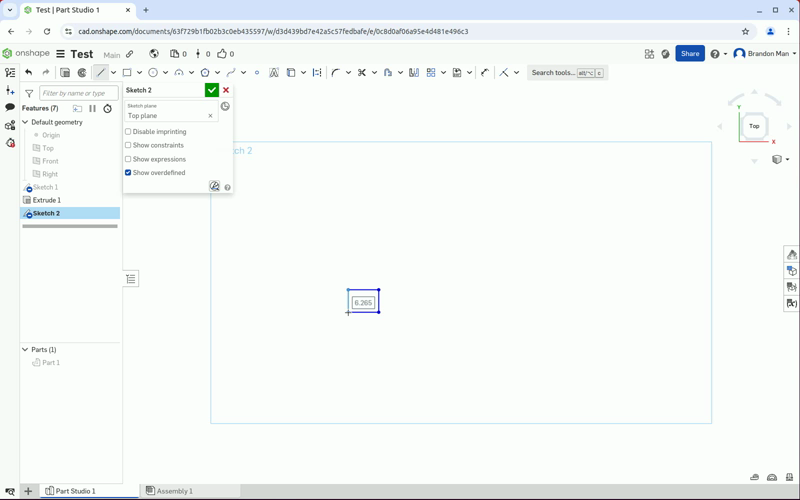
key(esc)
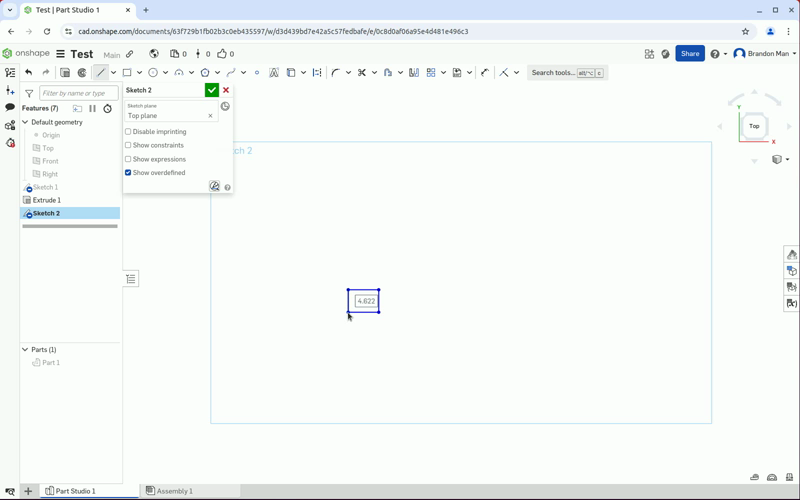
mouse_move(359, 309)
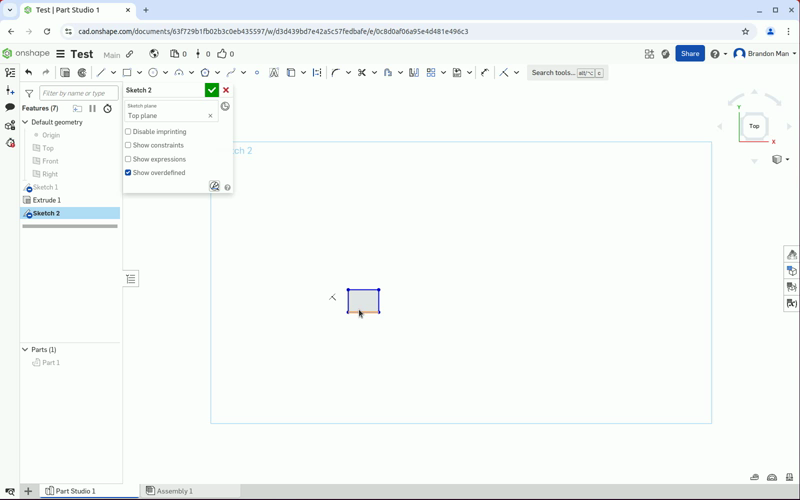
scroll(6)
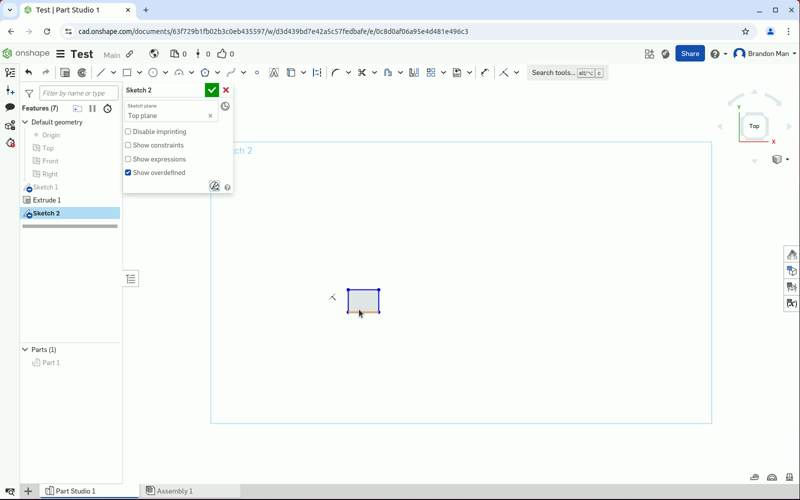
scroll(6)
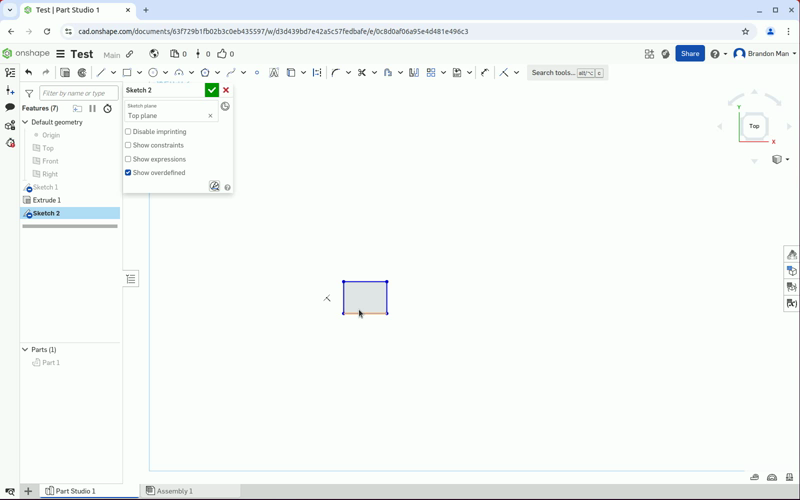
scroll(6)
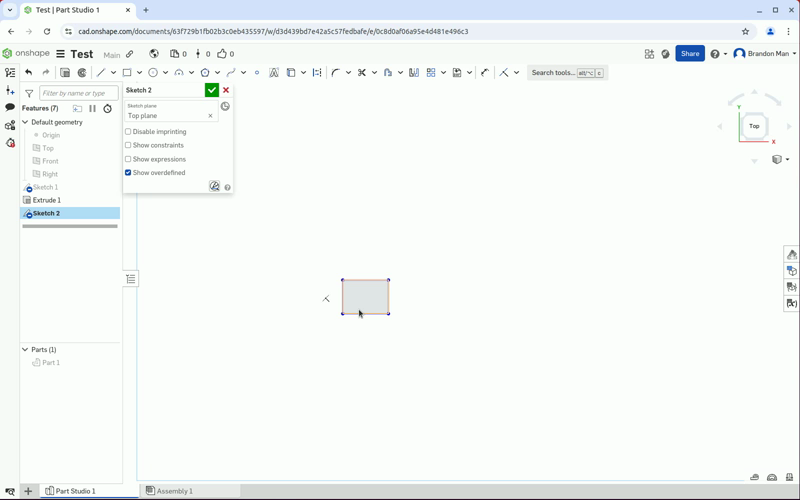
scroll(6)
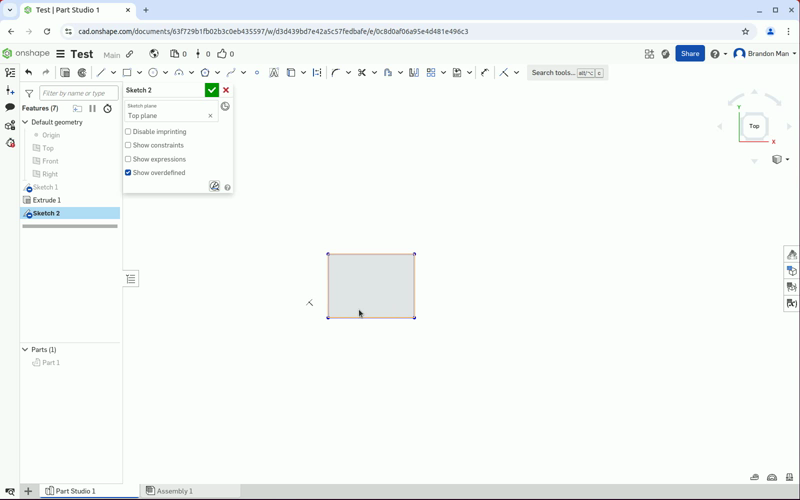
scroll(6)
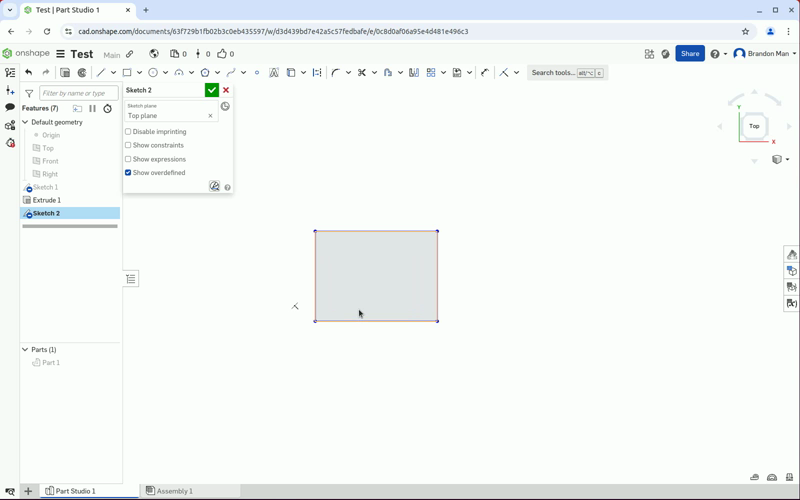
scroll(6)
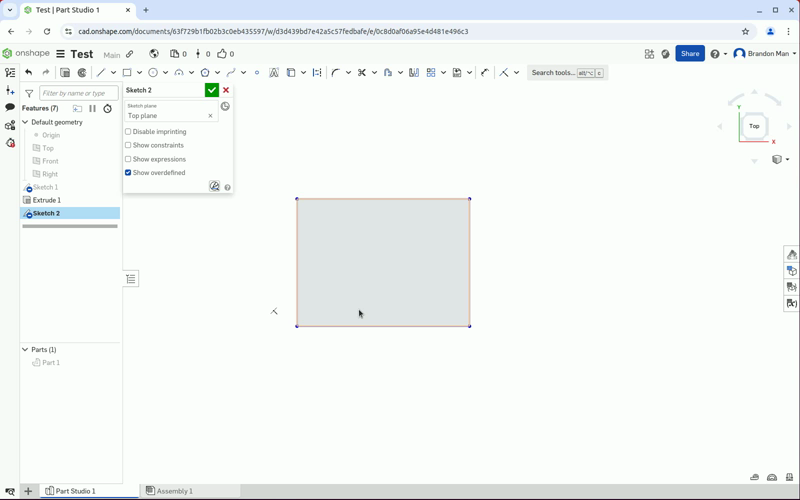
scroll(6)
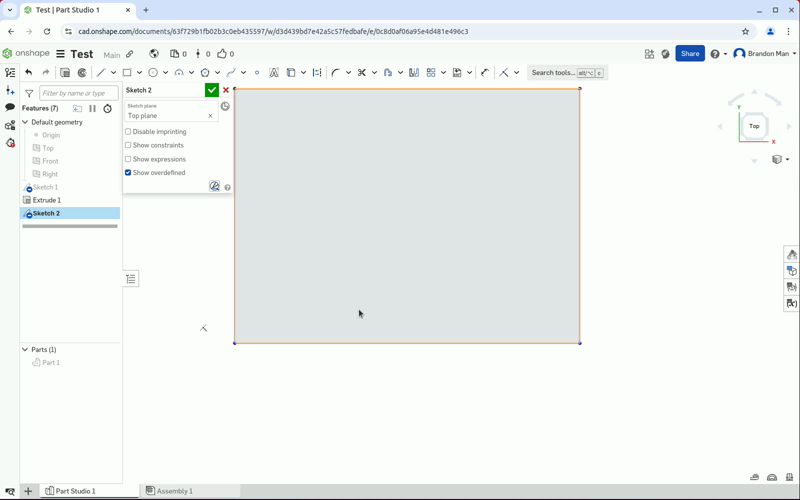
click(359, 309)
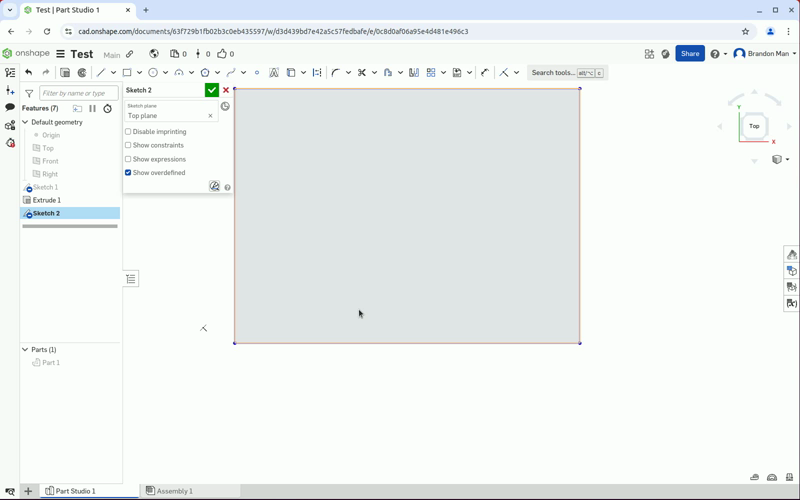
scroll(-6)
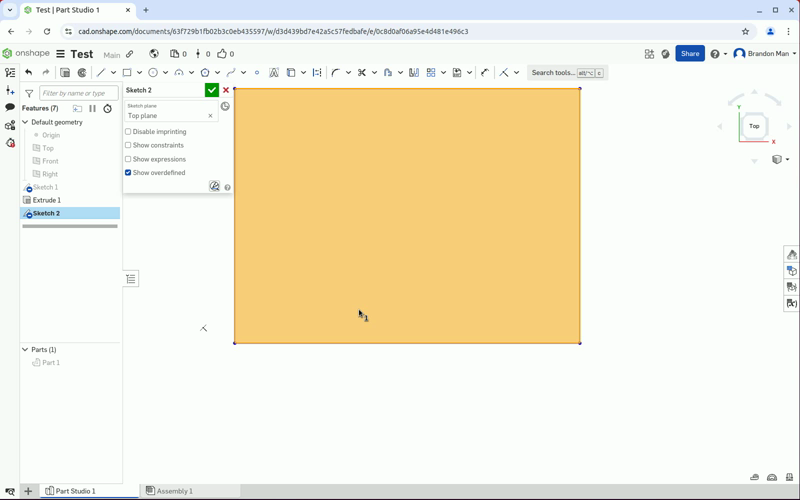
scroll(-6)
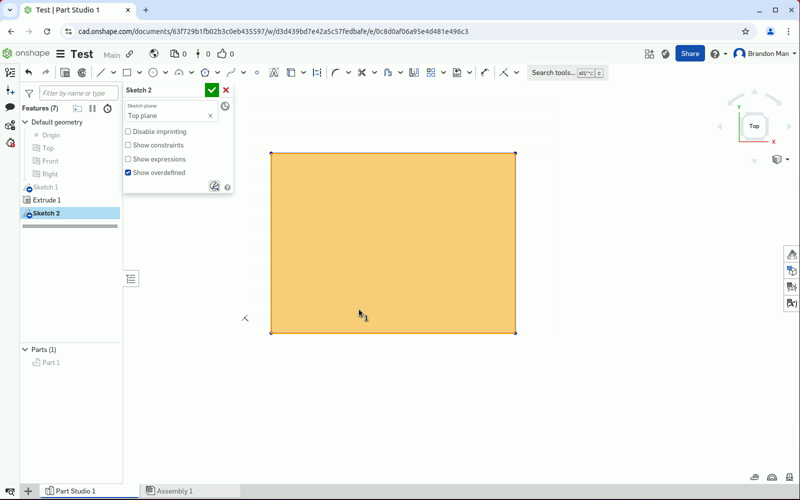
scroll(-6)
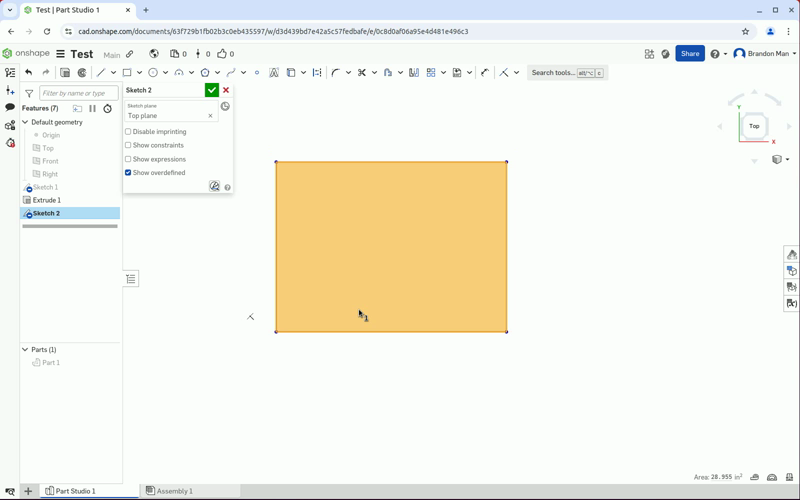
scroll(-6)
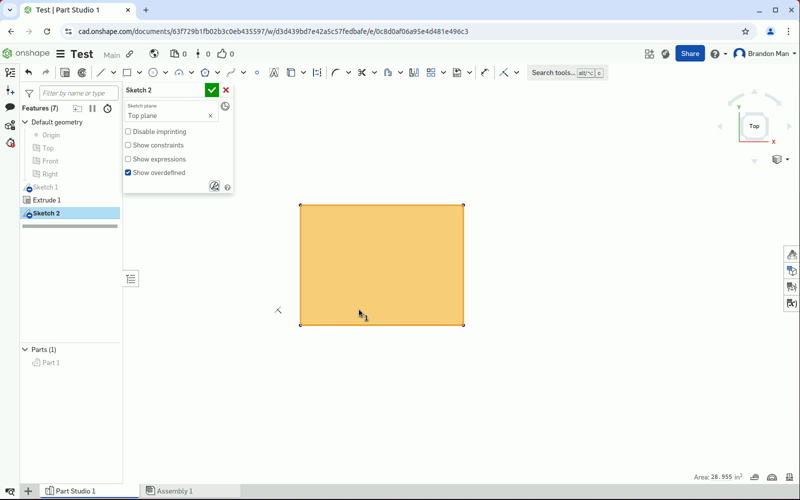
scroll(-6)
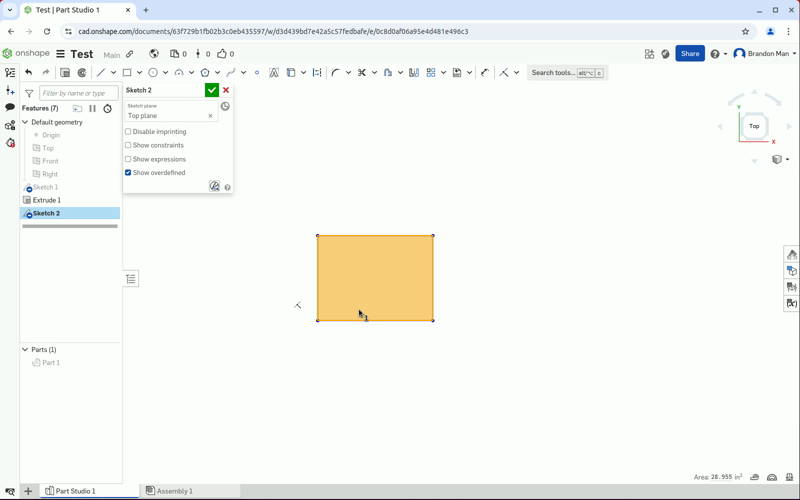
scroll(-6)
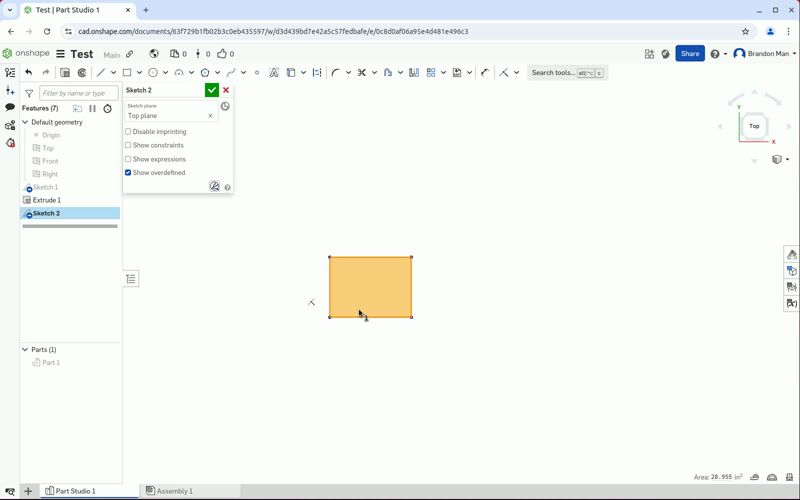
scroll(-6)
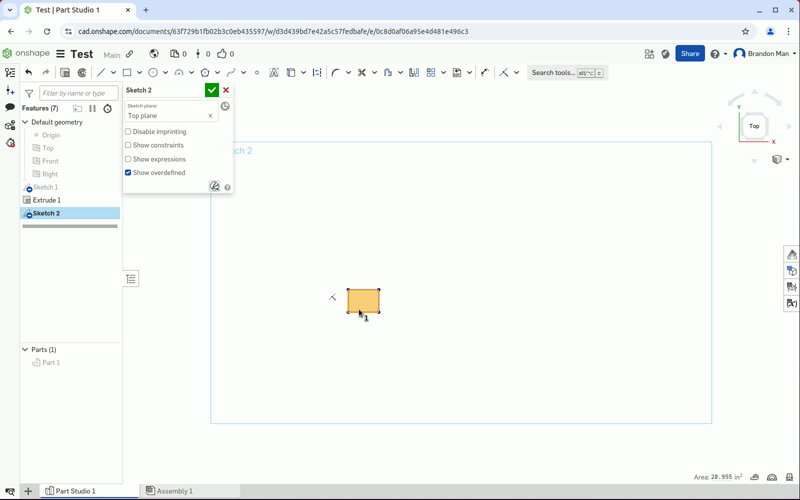
mouse_move(73, 352)
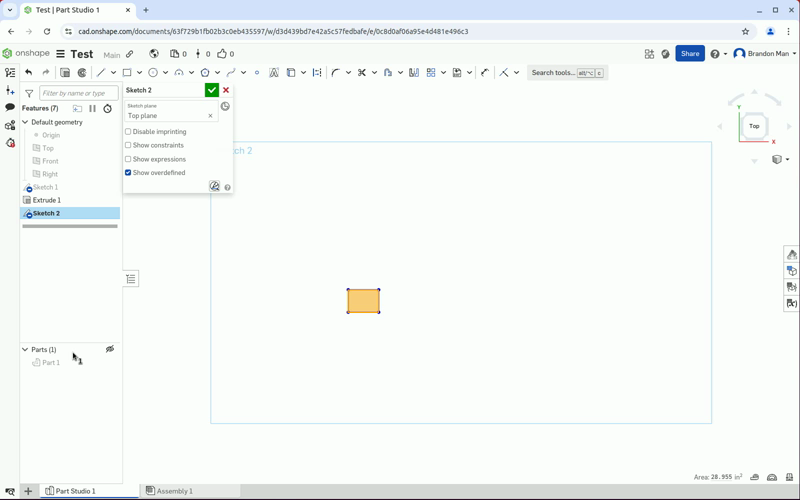
key(shift+y)
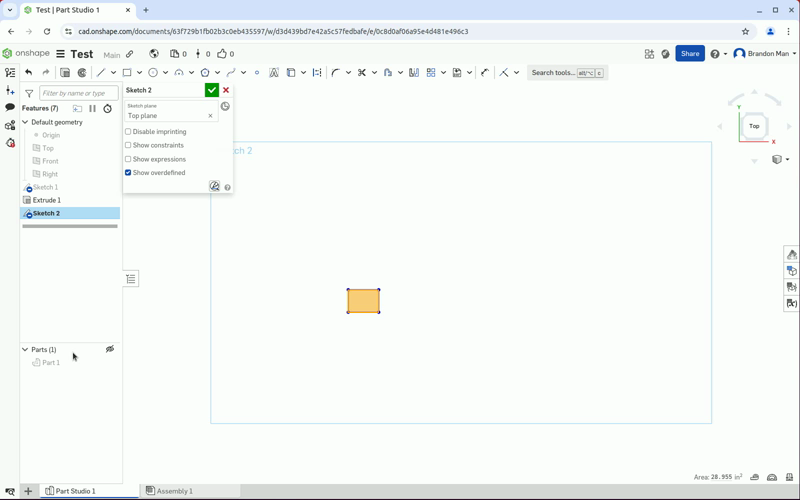
key(shift+e)
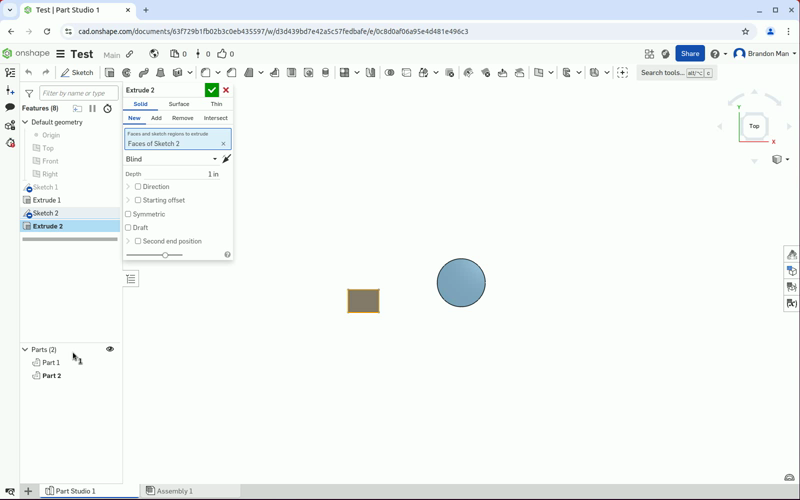
mouse_move(143, 106)
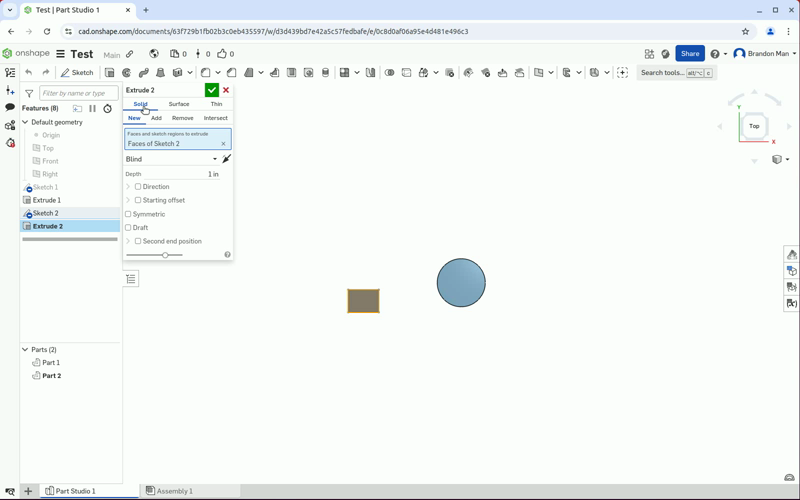
click(143, 106)
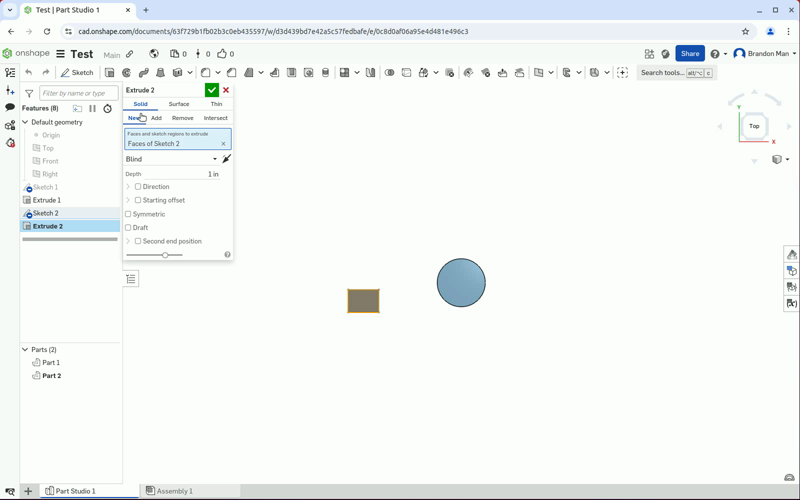
mouse_move(137, 120)
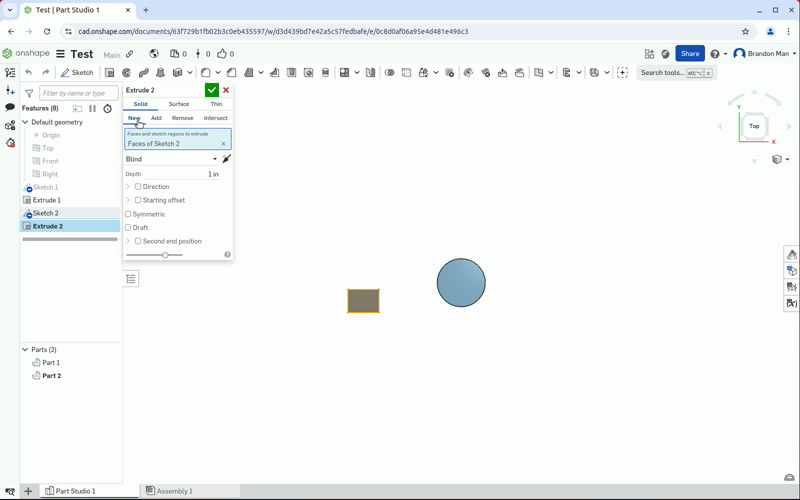
click(137, 120)
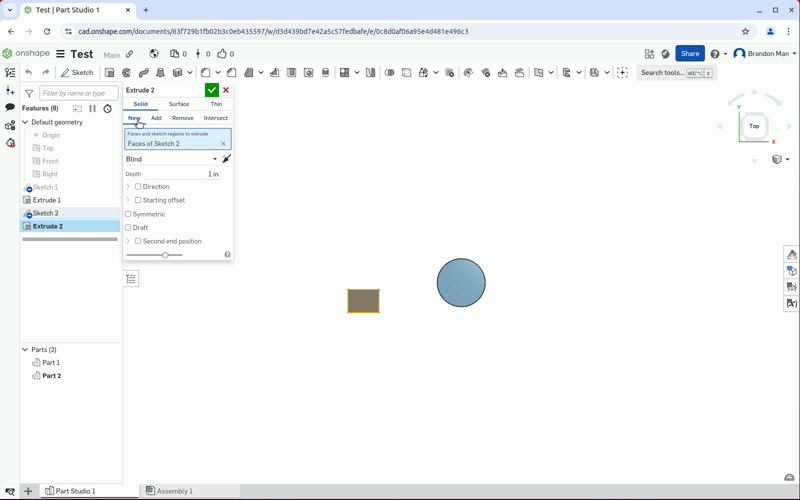
key(tab, 4)
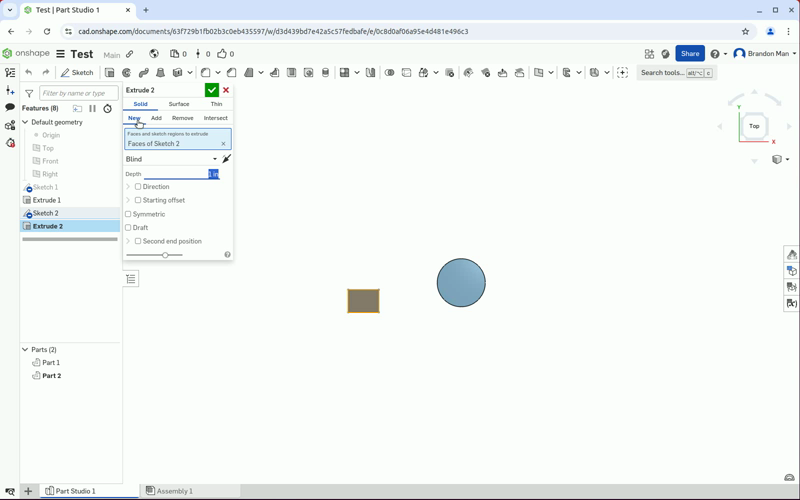
text(3.851)
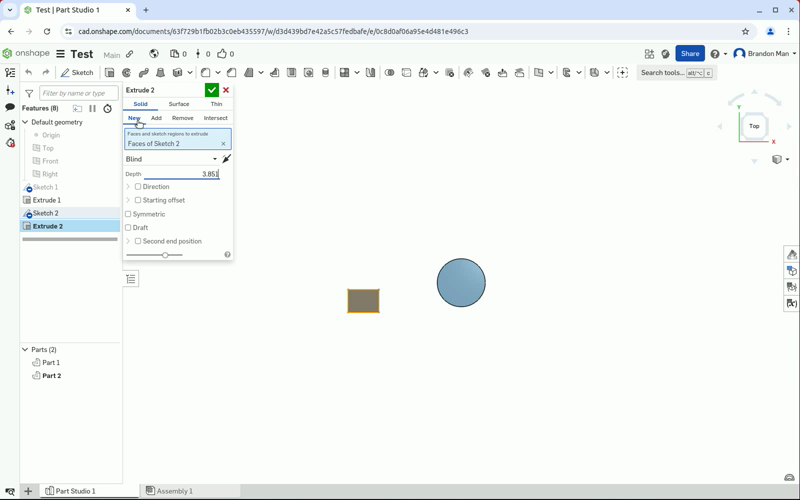
key(enter)
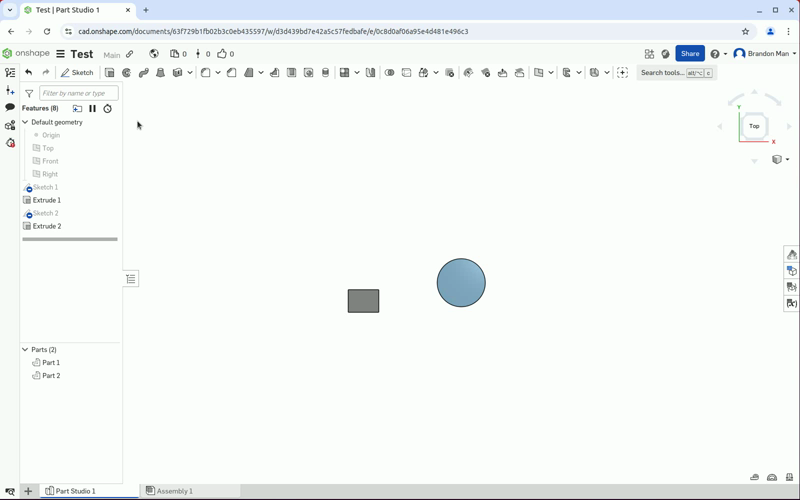
key(shift+h)
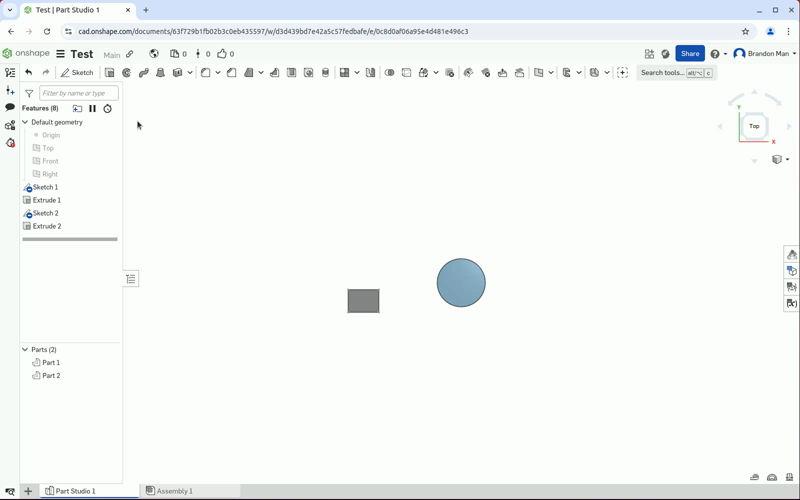
key(shift+h)
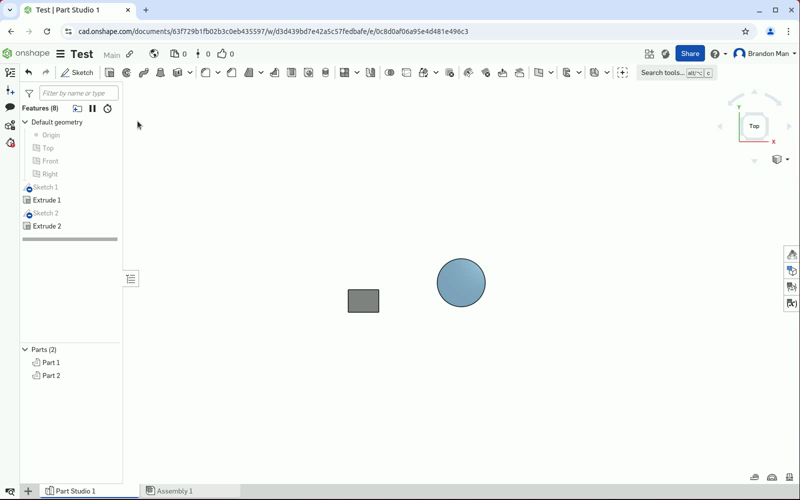
mouse_move(73, 189)
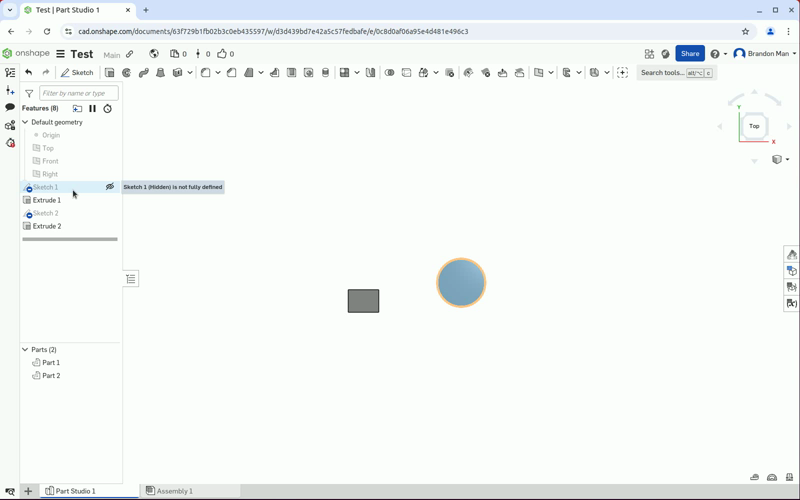
click(73, 189)
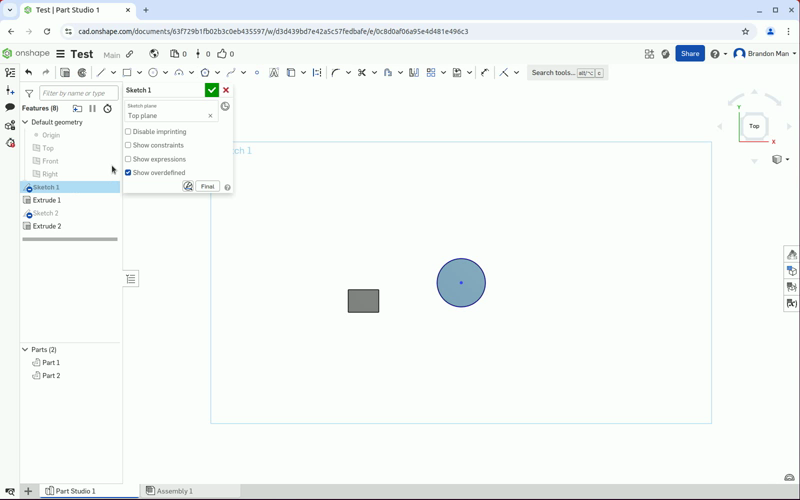
mouse_move(229, 92)
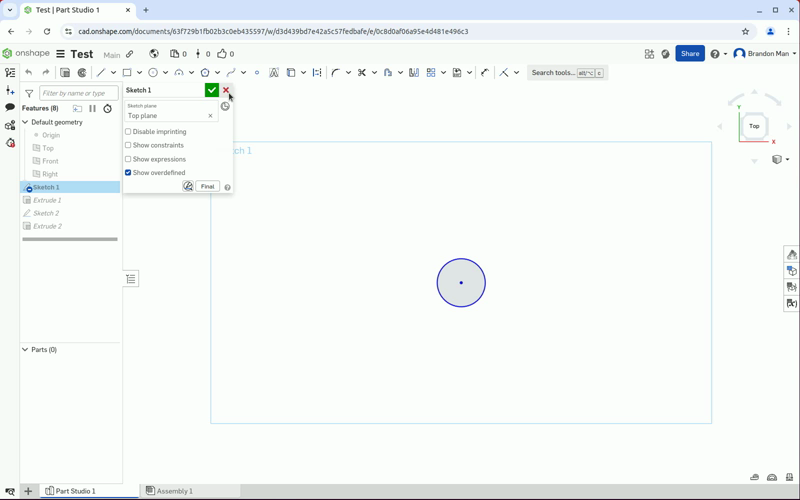
click(229, 92)
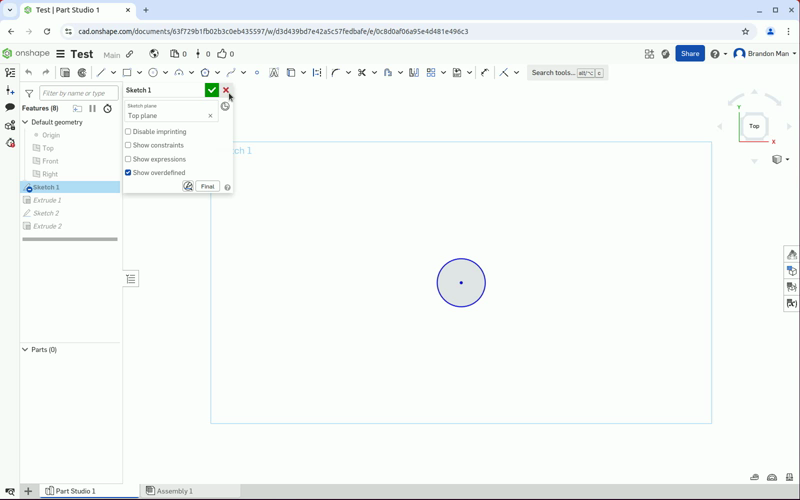
key(shift+s)
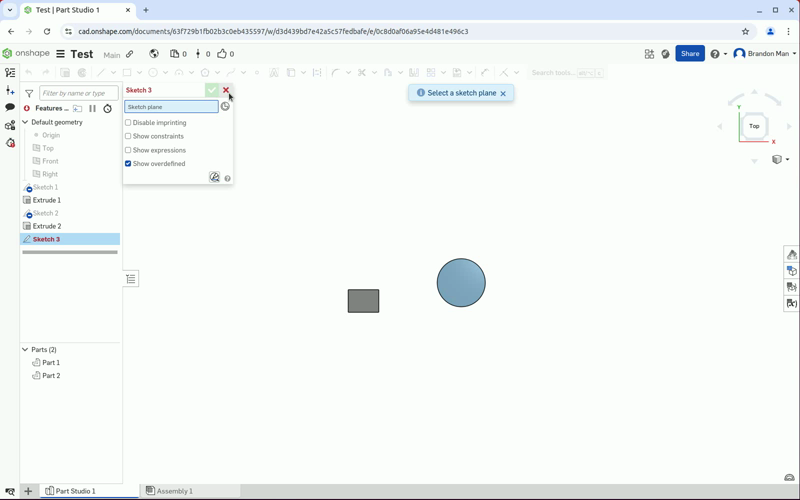
mouse_move(73, 150)
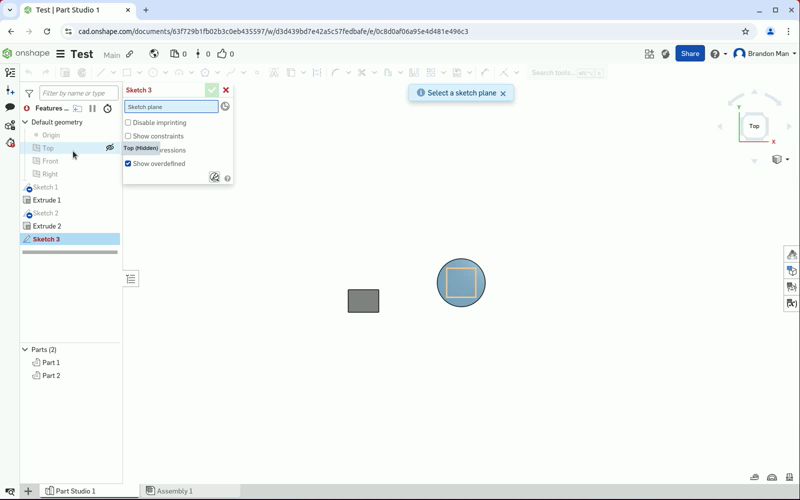
click(73, 150)
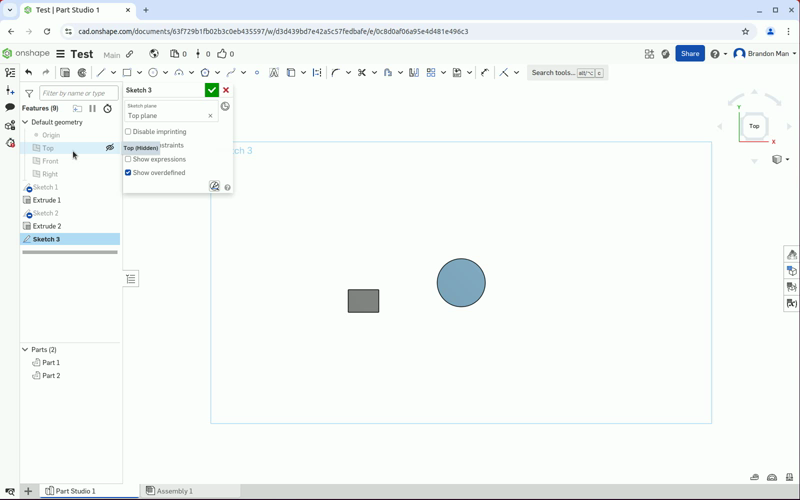
mouse_move(73, 352)
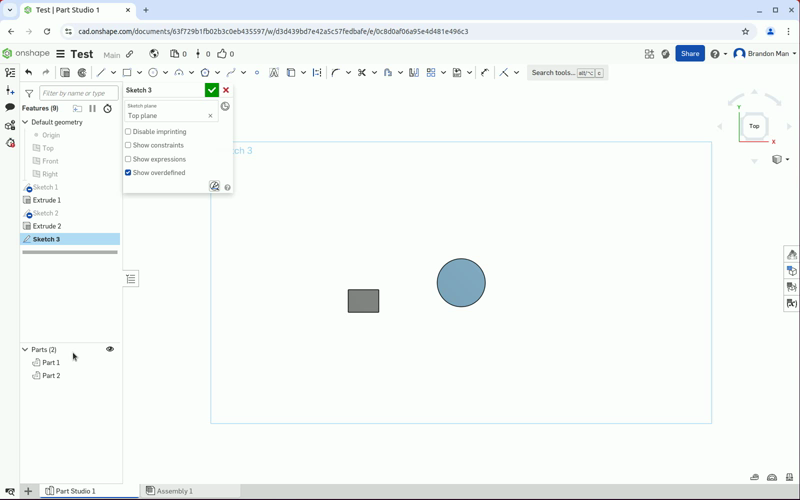
key(y)
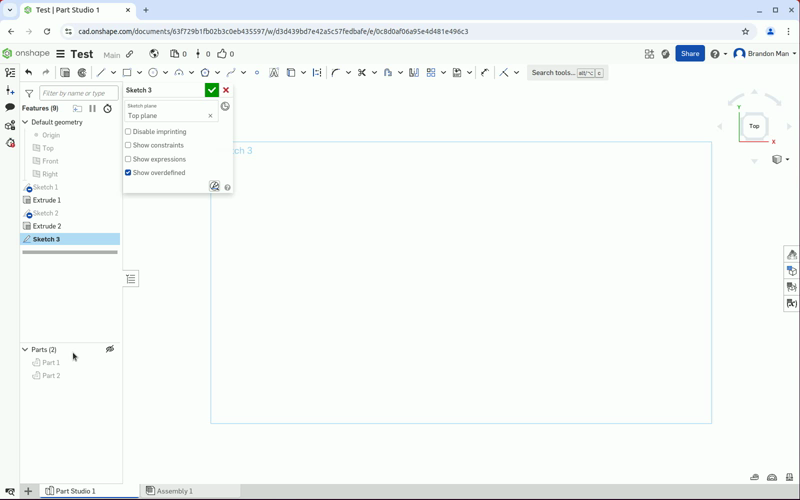
key(c)
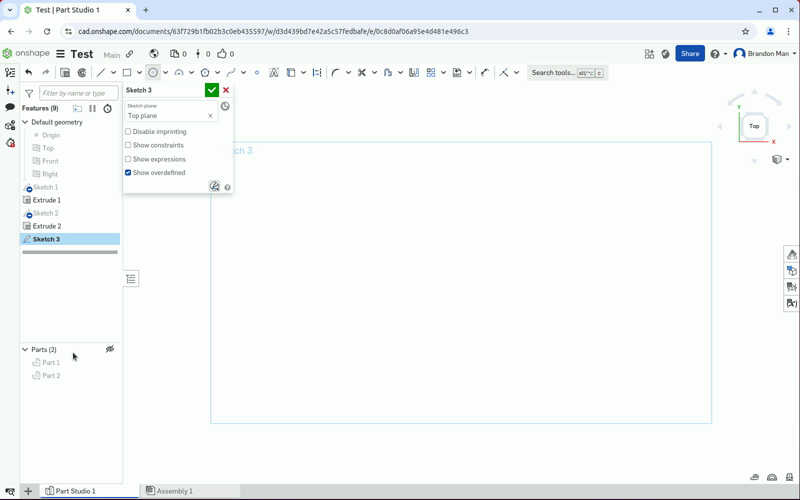
key_down(shift)
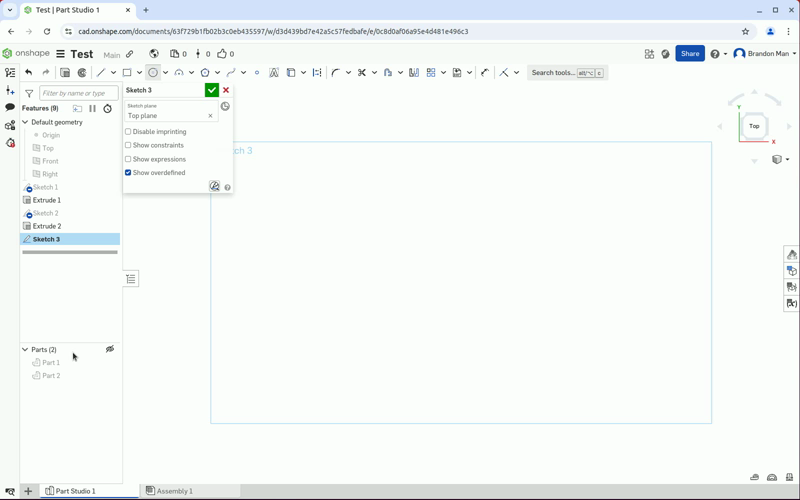
mouse_move(461, 282)
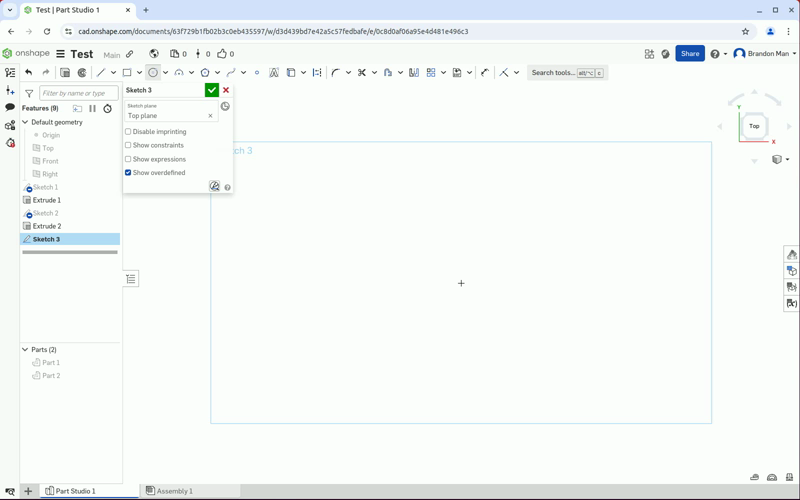
click(461, 282)
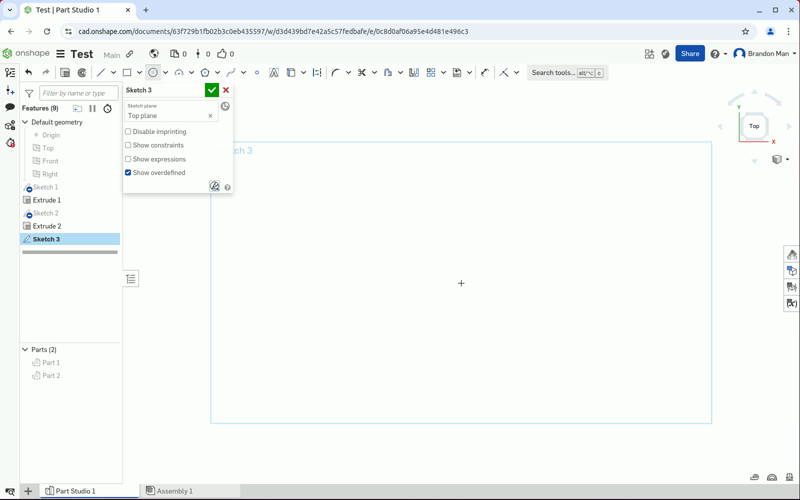
key_up(shift)
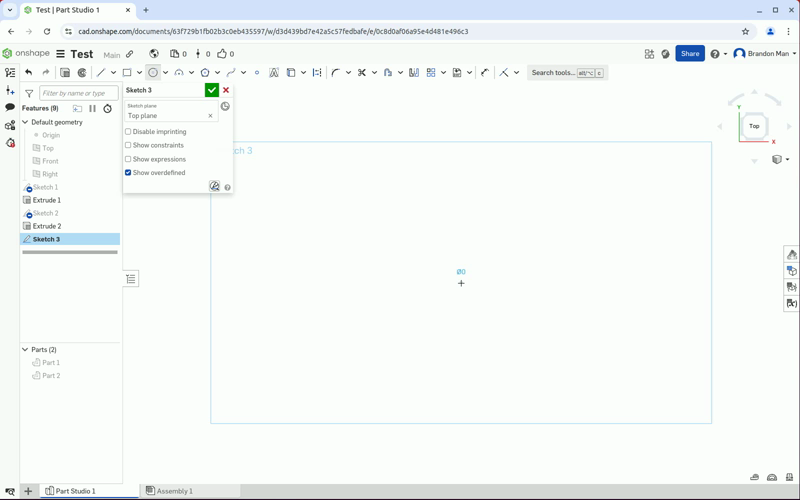
mouse_move(485, 282)
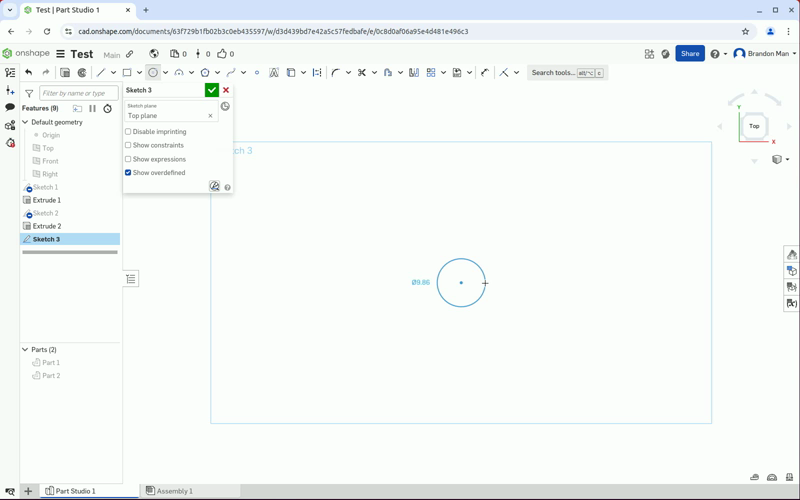
click(485, 282)
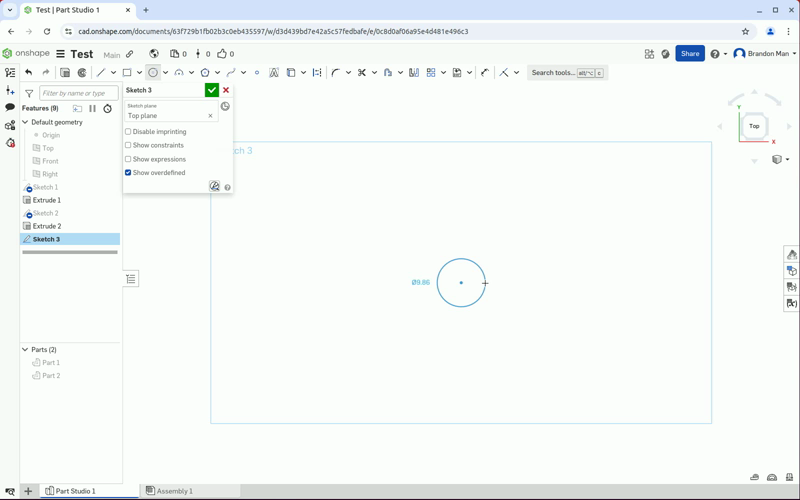
key(esc)
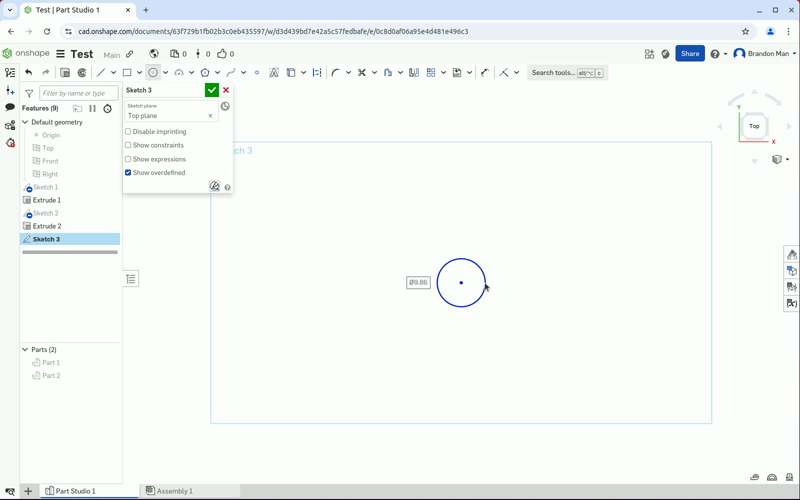
mouse_move(477, 271)
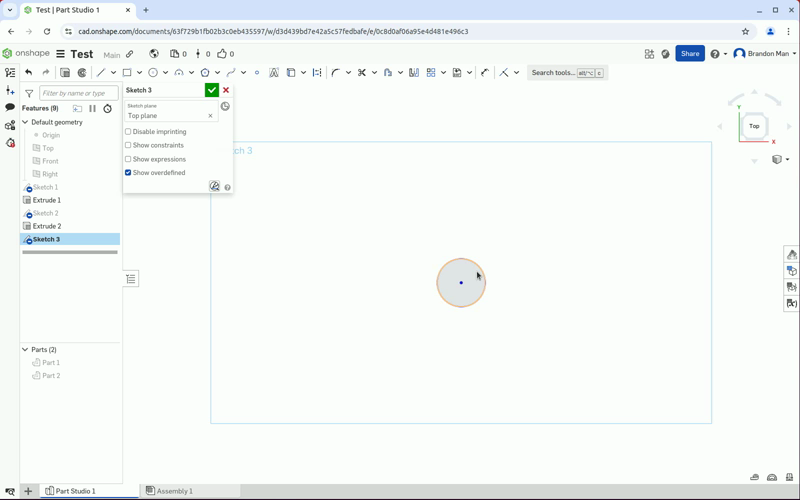
click(477, 271)
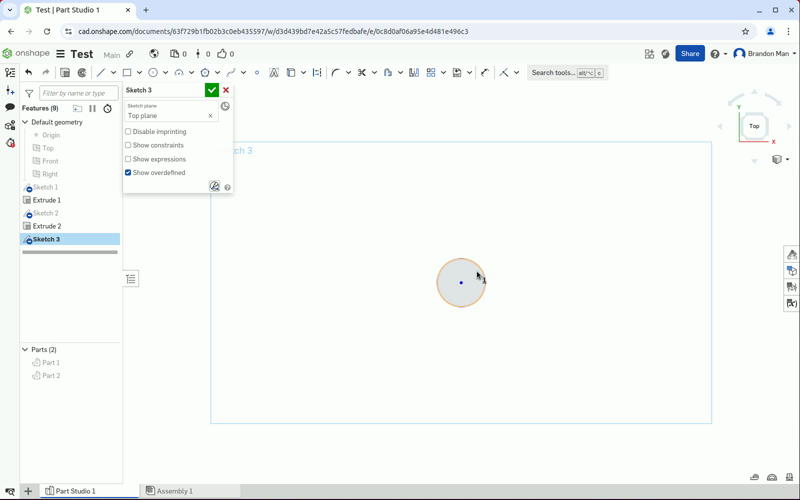
mouse_move(73, 352)
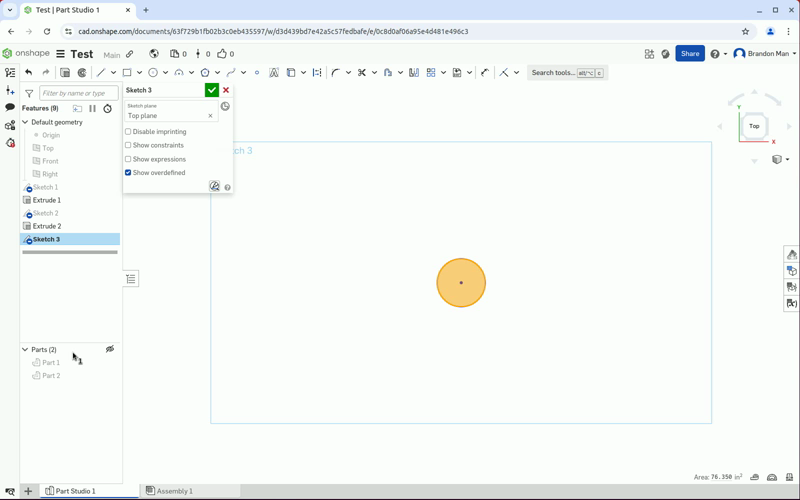
key(shift+y)
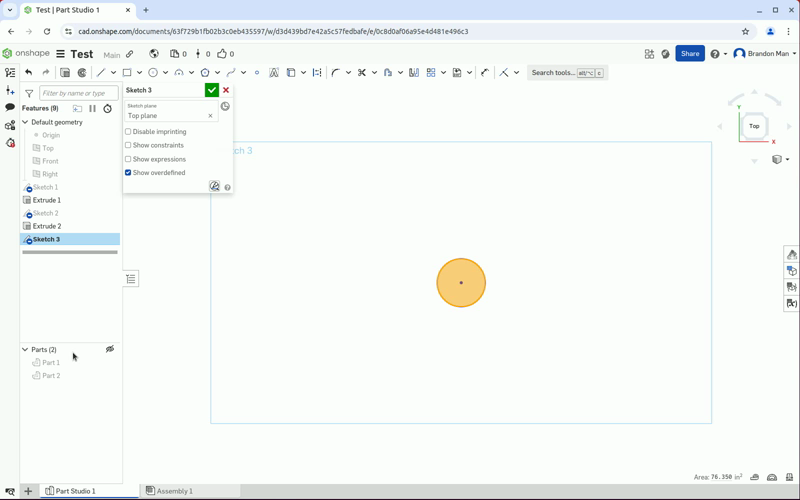
key(shift+e)
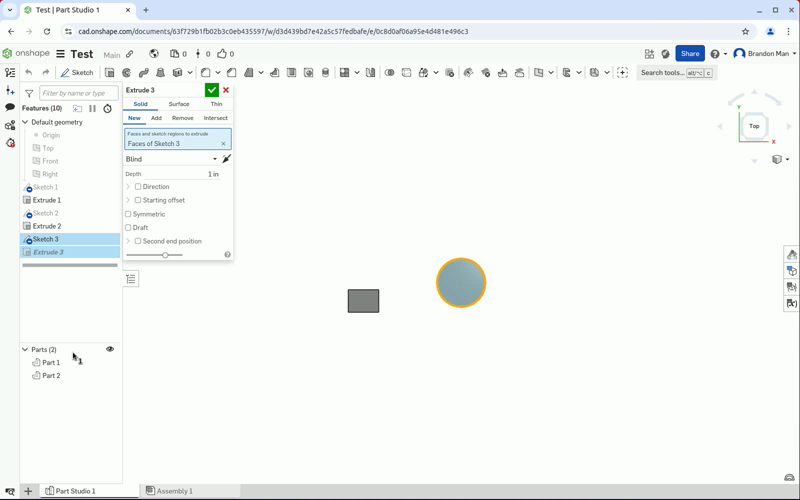
mouse_move(143, 106)
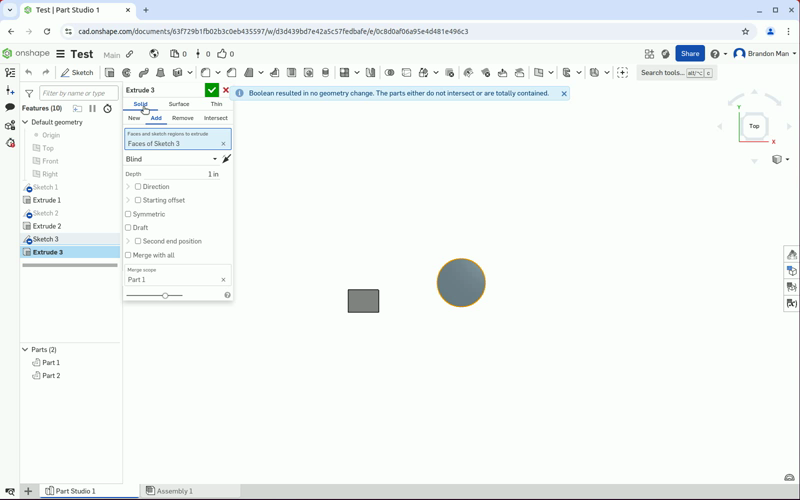
click(143, 106)
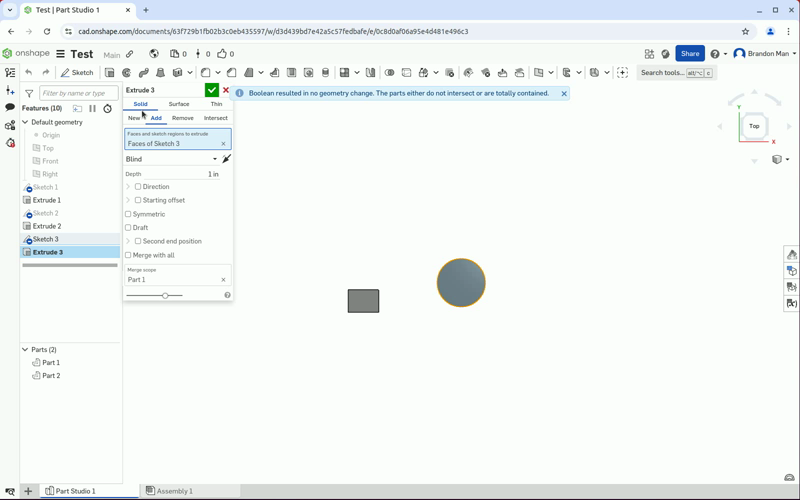
mouse_move(137, 120)
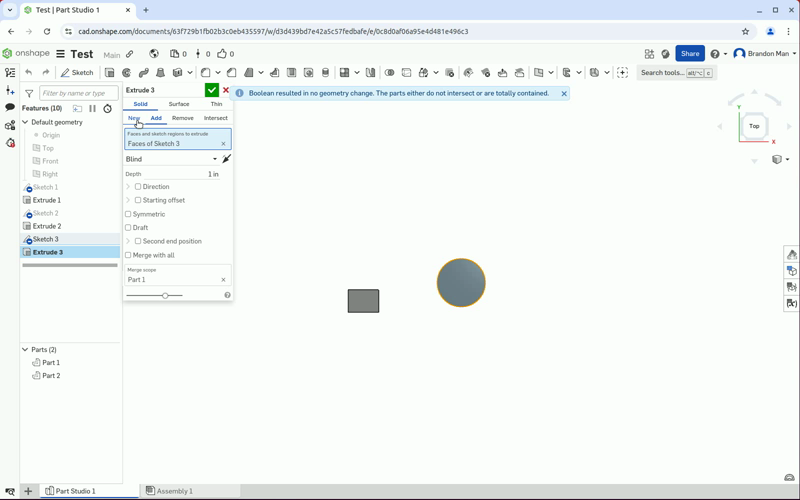
click(137, 120)
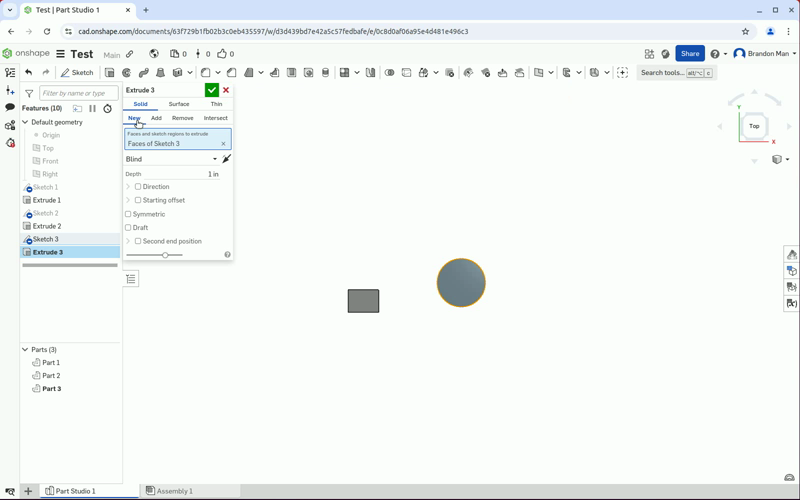
key(tab, 4)
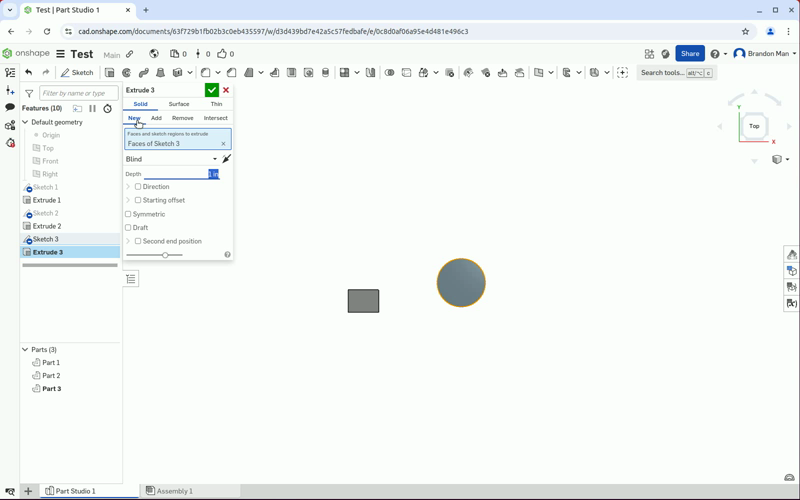
text(3.851)
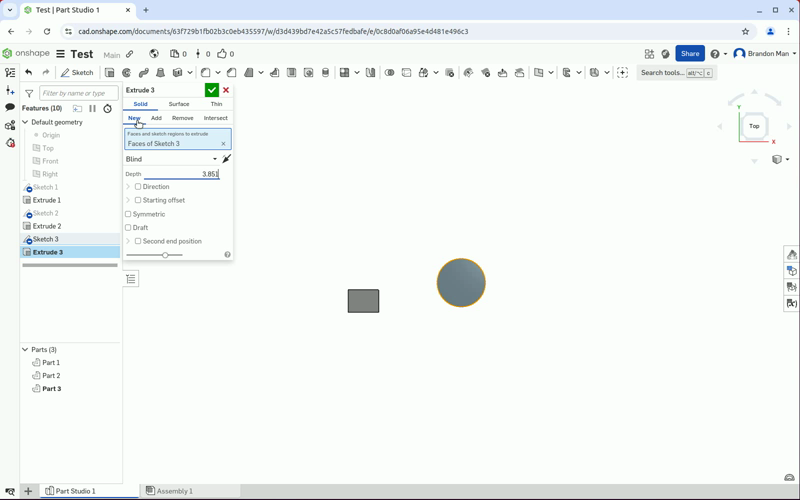
key(enter)
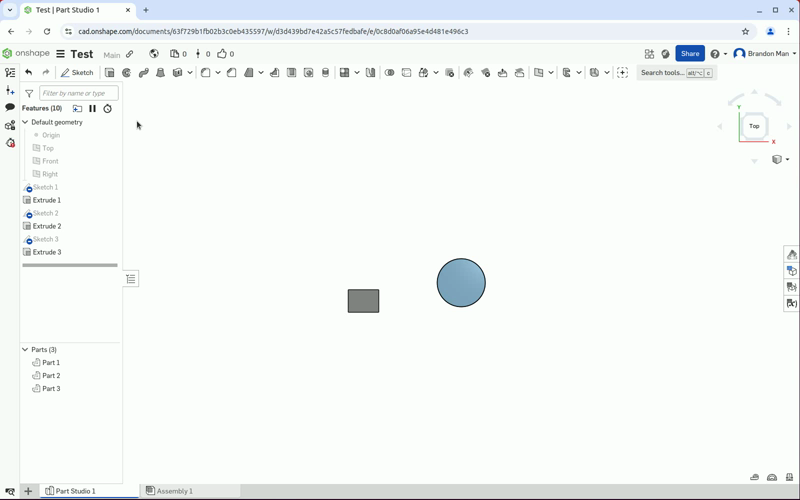
key(shift+h)
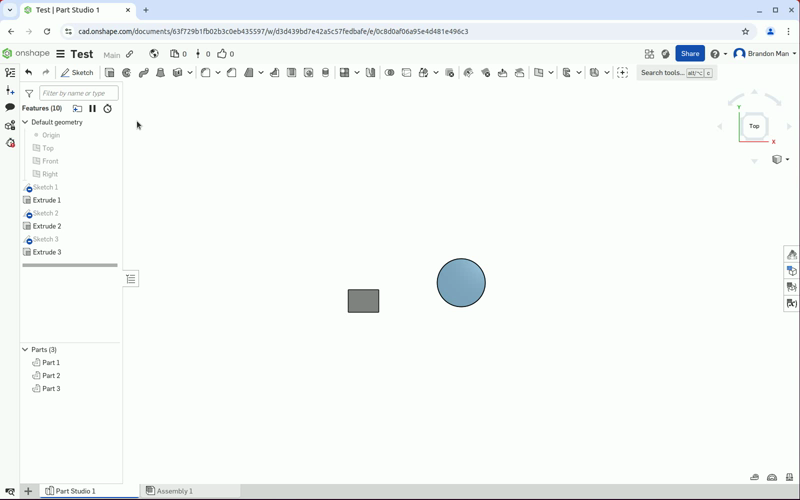
key(shift+h)
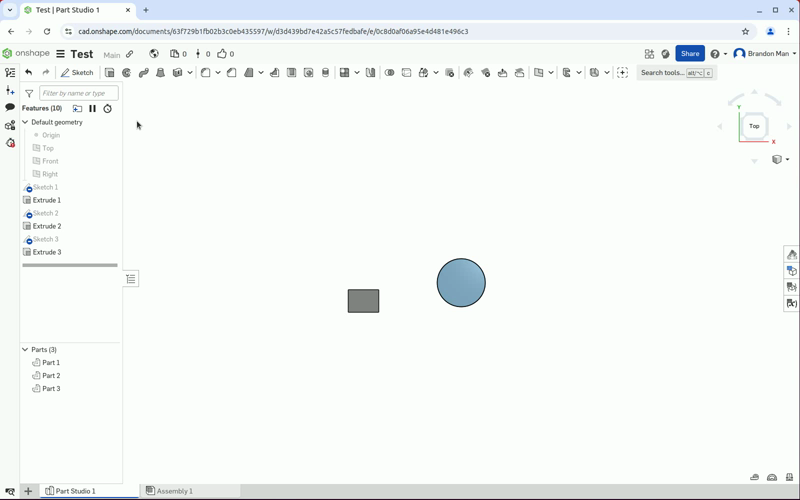
mouse_move(73, 189)
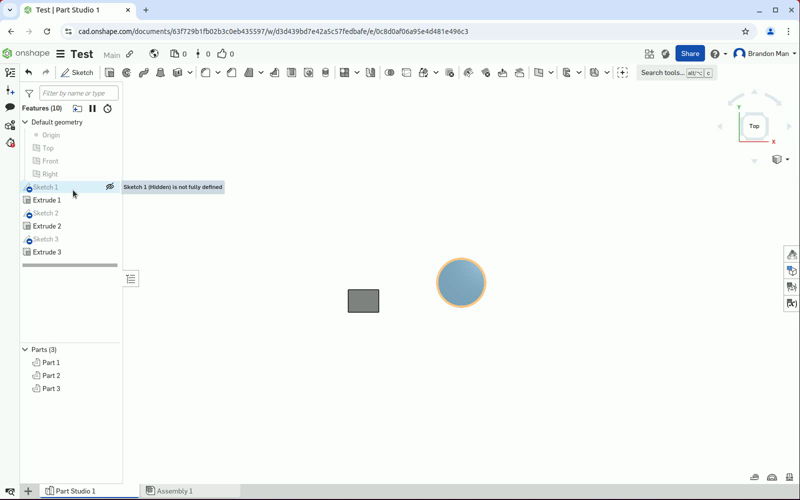
click(73, 189)
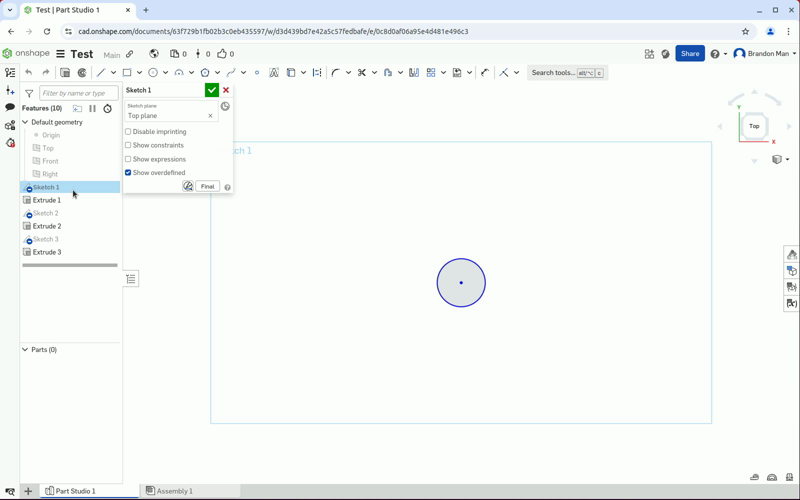
mouse_move(229, 92)
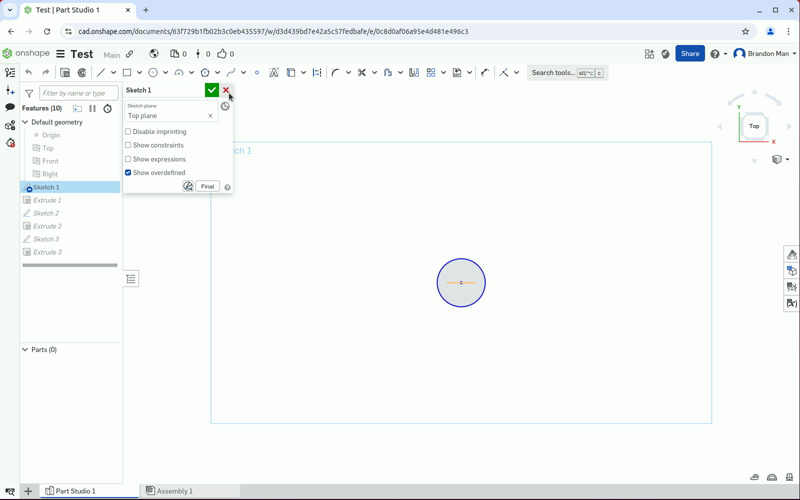
click(229, 92)
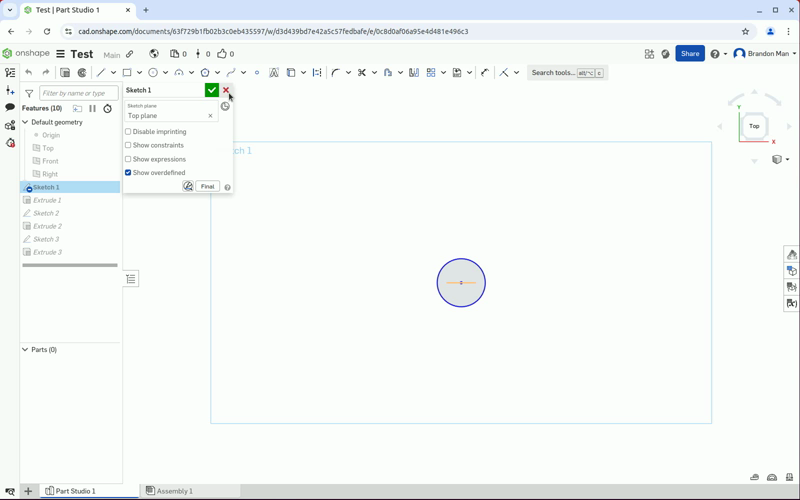
key(shift+s)
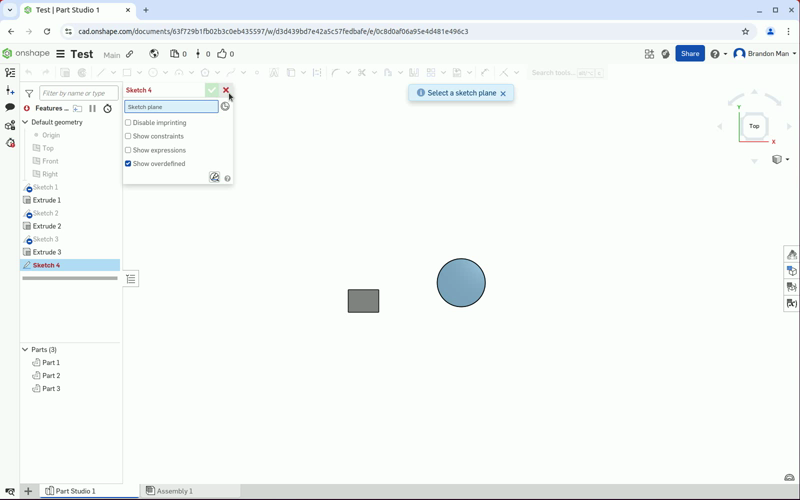
mouse_move(73, 150)
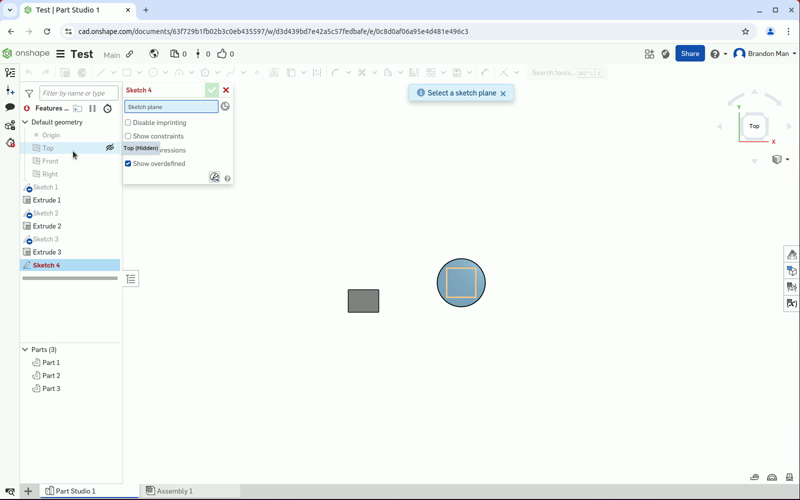
click(73, 150)
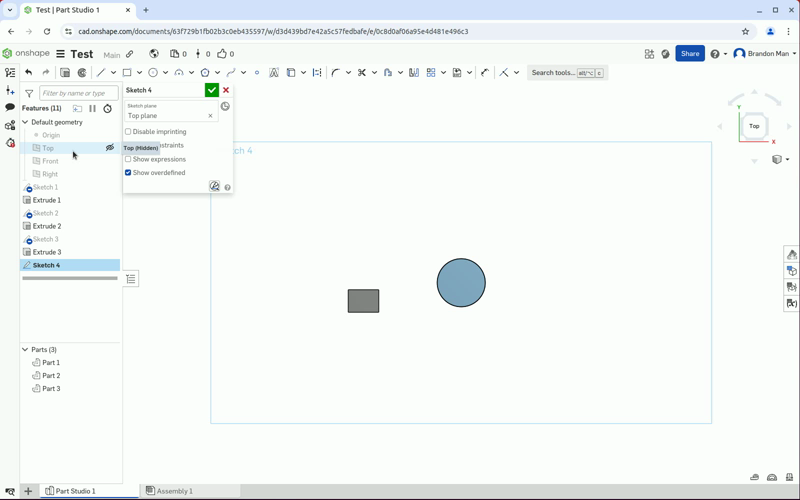
mouse_move(73, 352)
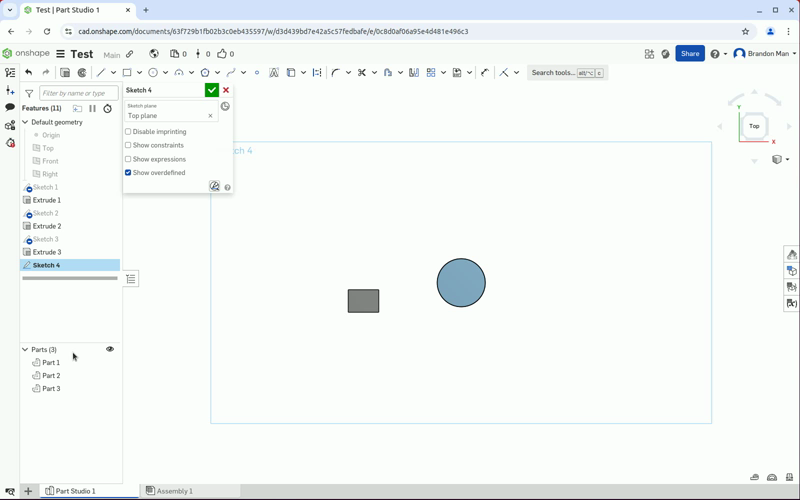
key(y)
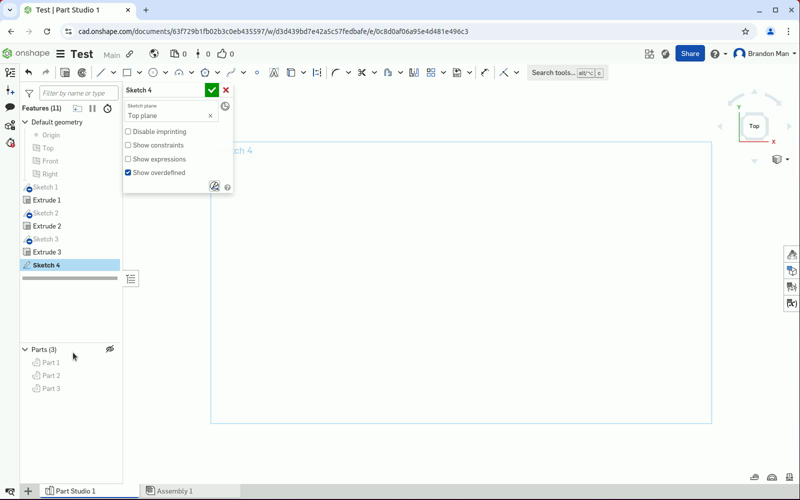
key(l)
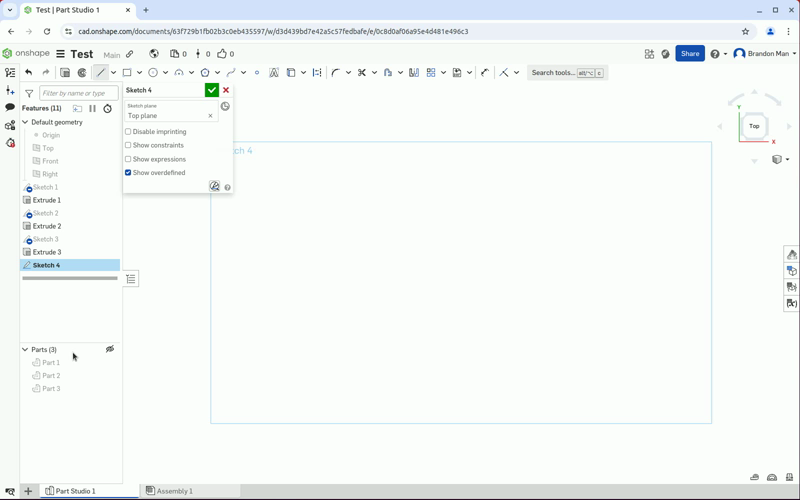
key_down(shift)
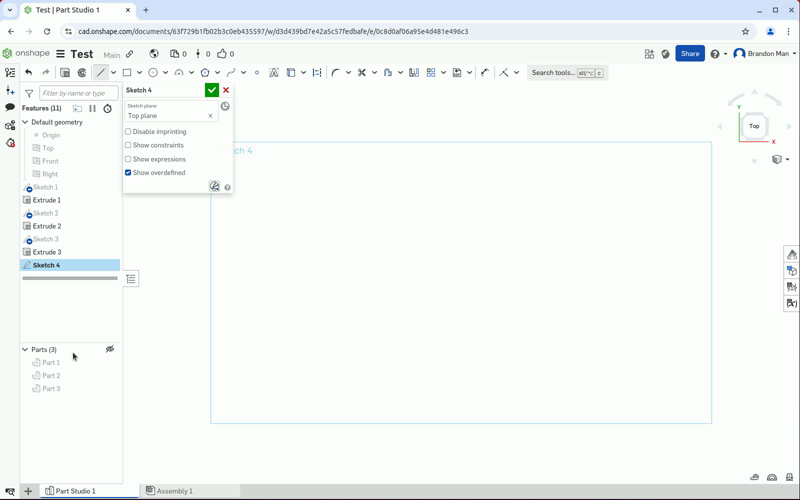
mouse_move(348, 312)
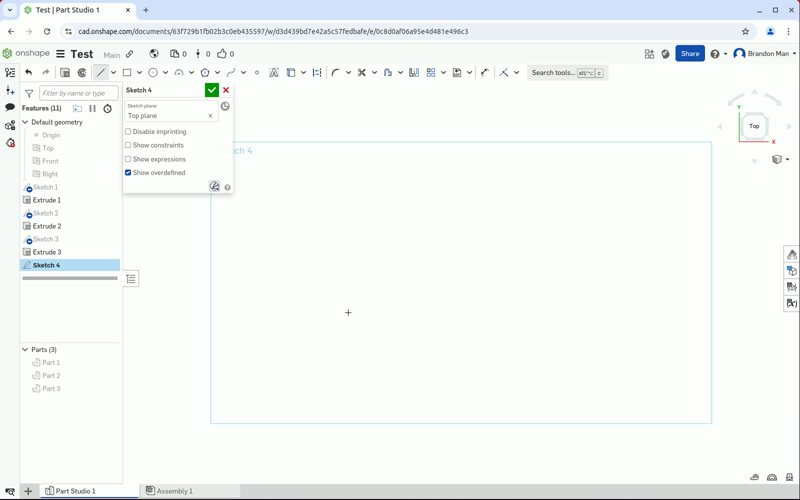
click(348, 312)
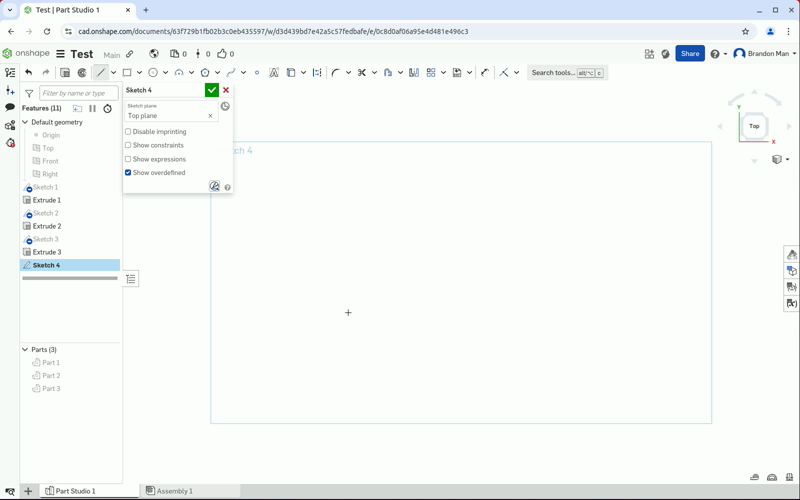
key_up(shift)
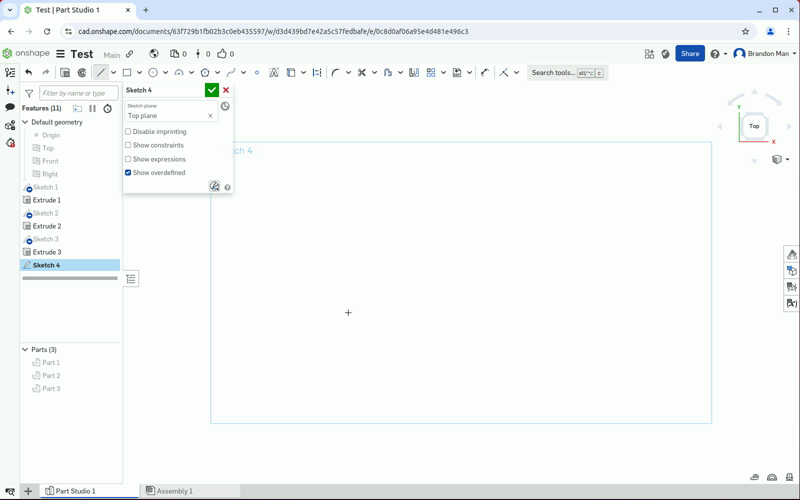
key_down(shift)
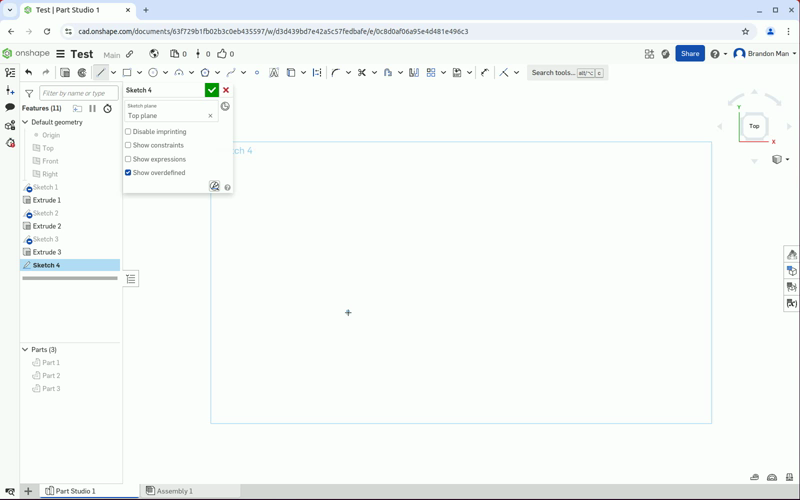
mouse_move(378, 312)
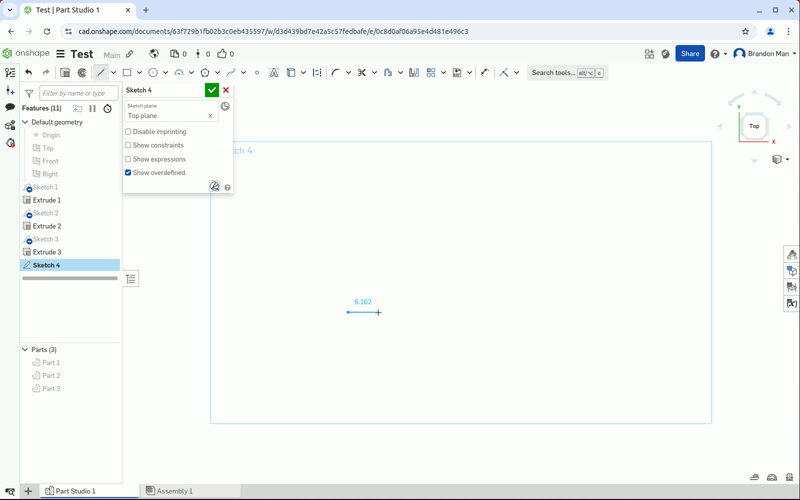
mouse_move(378, 312)
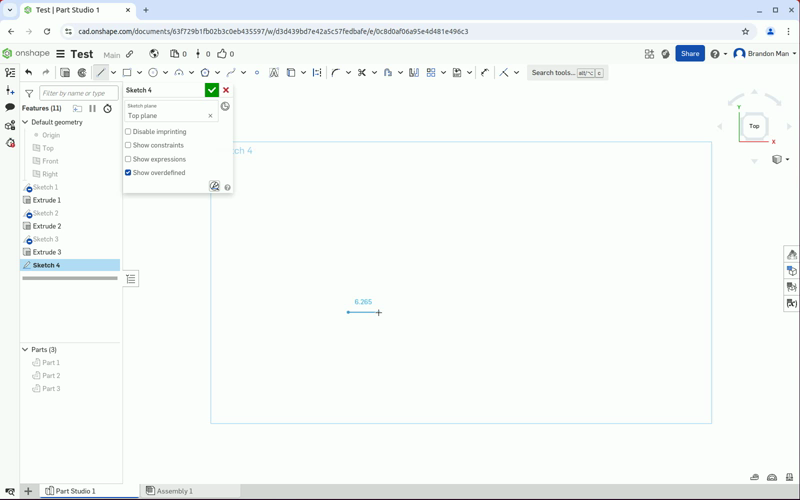
click(378, 312)
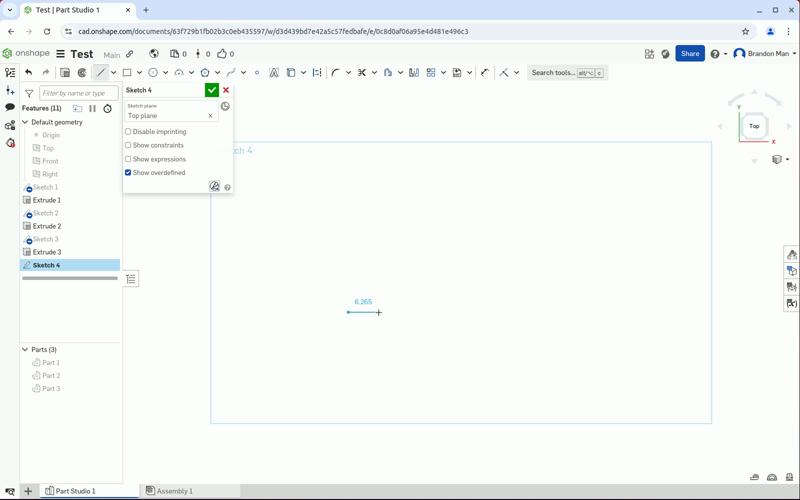
key_up(shift)
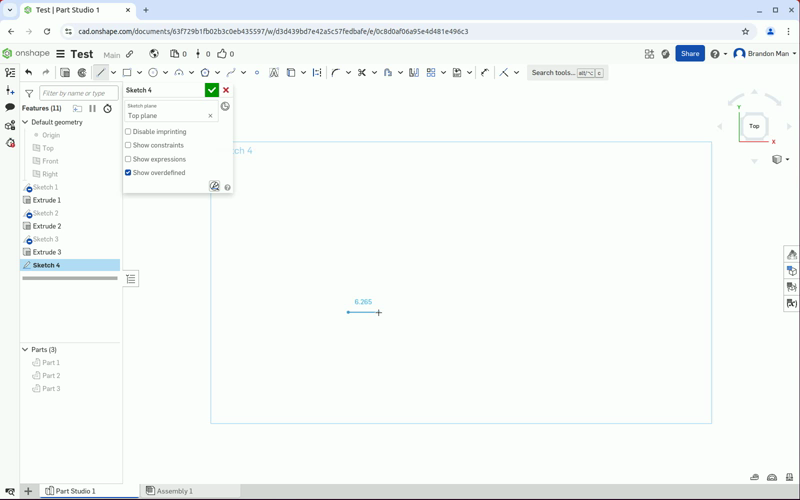
key_down(shift)
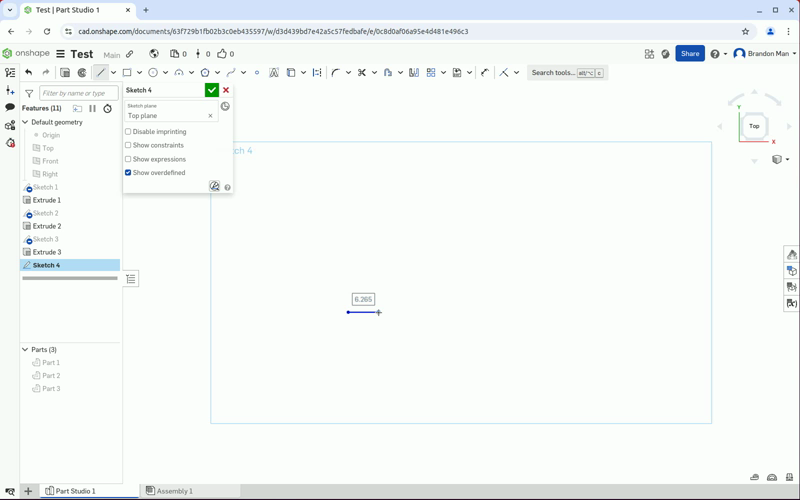
mouse_move(408, 312)
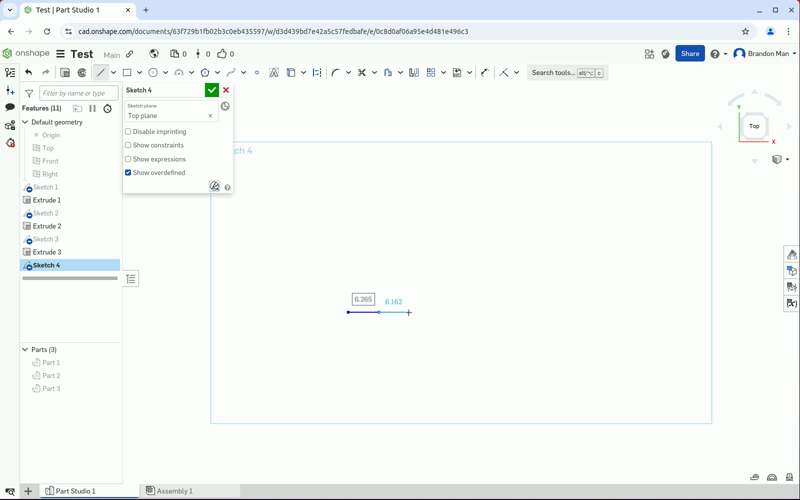
mouse_move(378, 289)
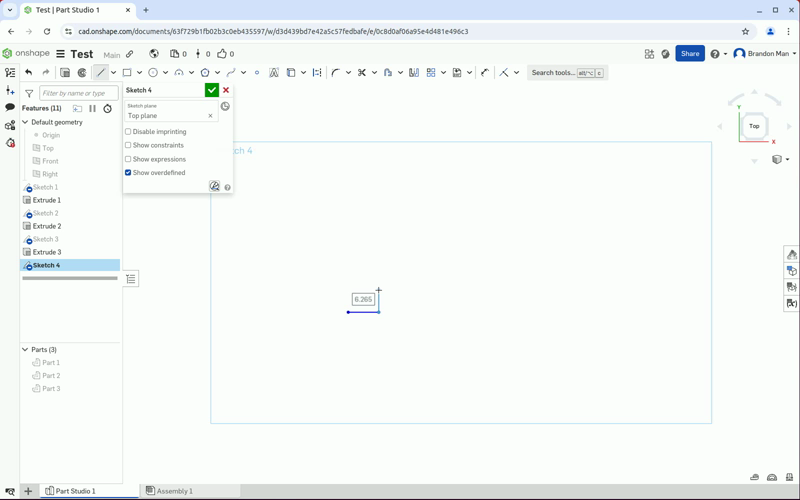
click(378, 289)
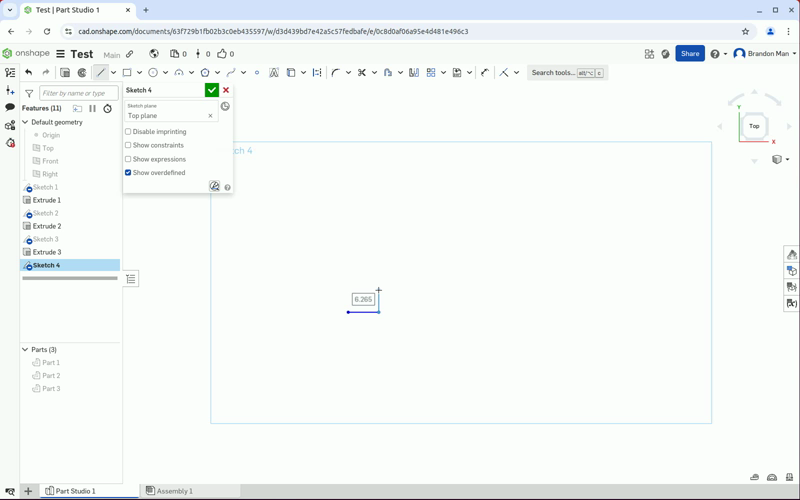
key_up(shift)
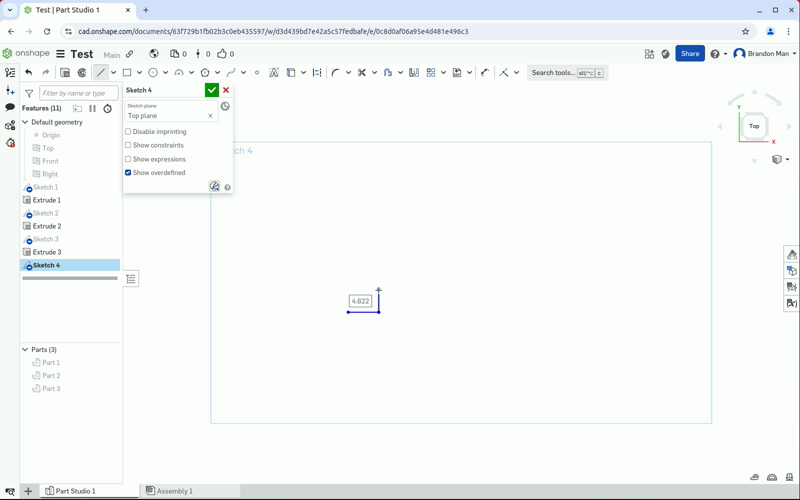
key_down(shift)
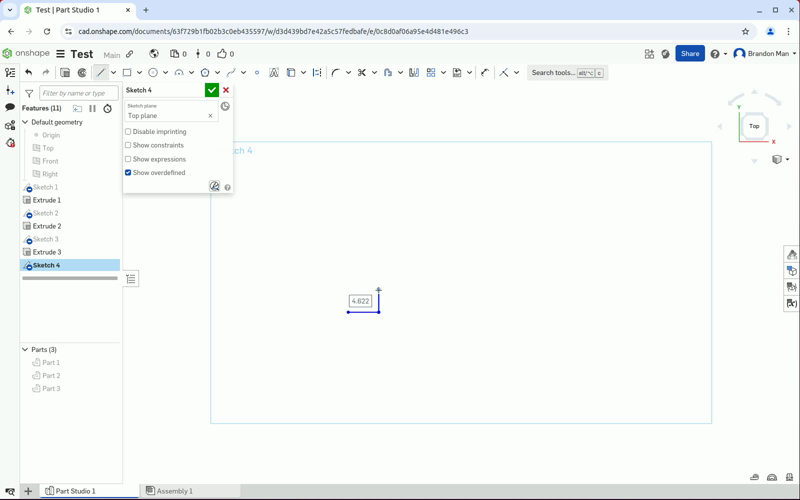
mouse_move(408, 289)
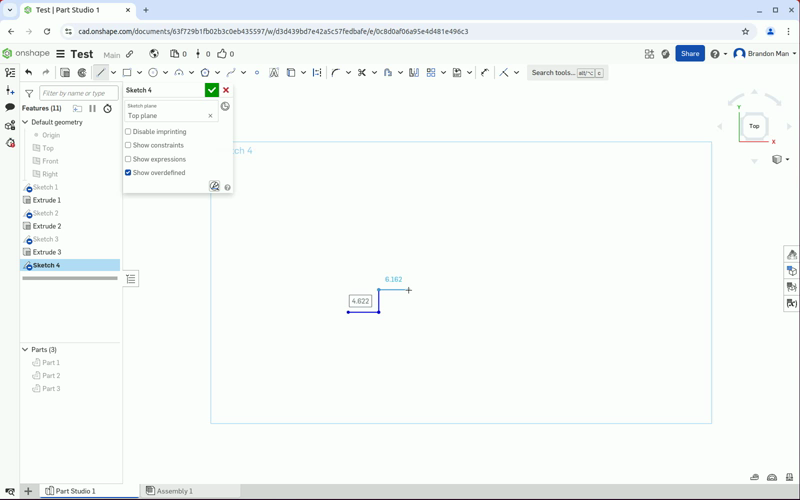
mouse_move(348, 289)
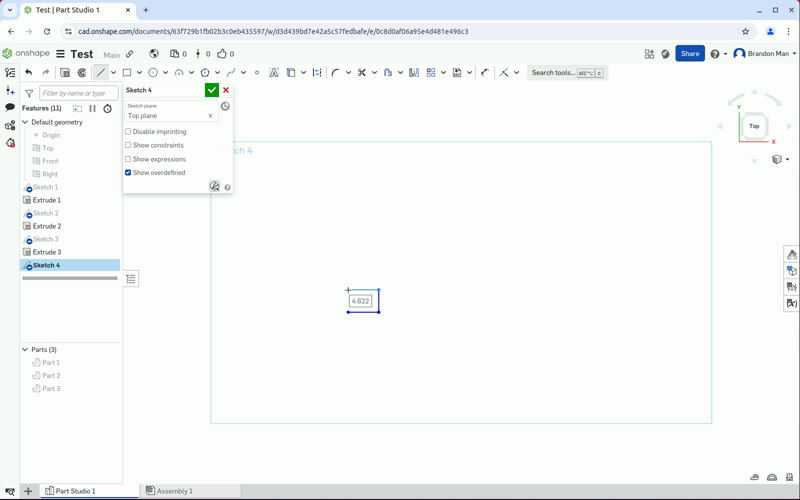
click(348, 289)
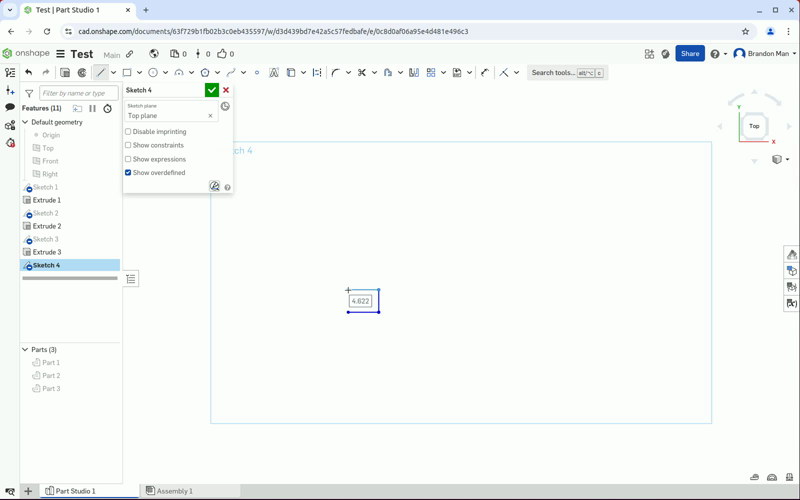
key_up(shift)
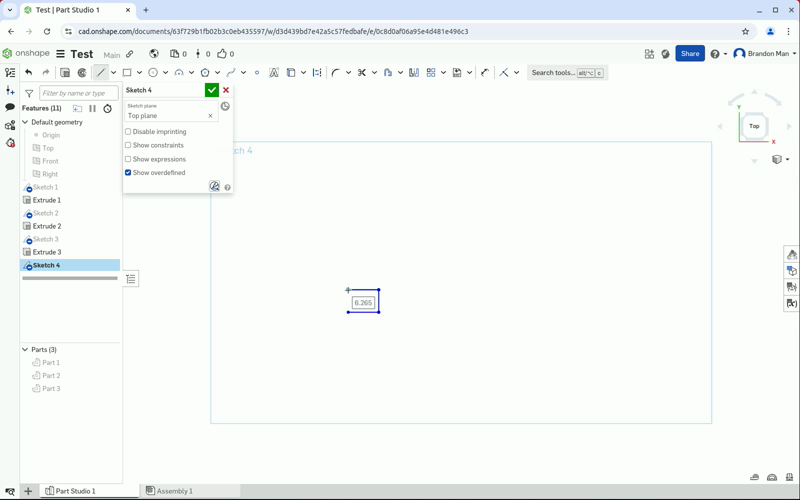
mouse_move(378, 289)
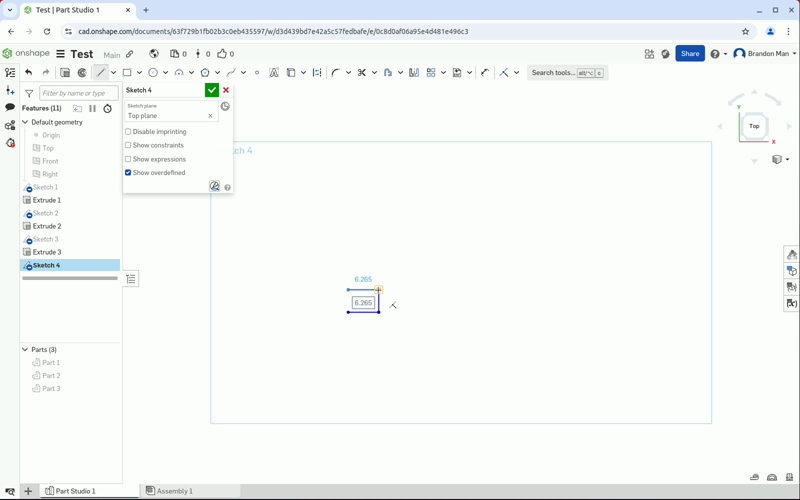
key_down(shift)
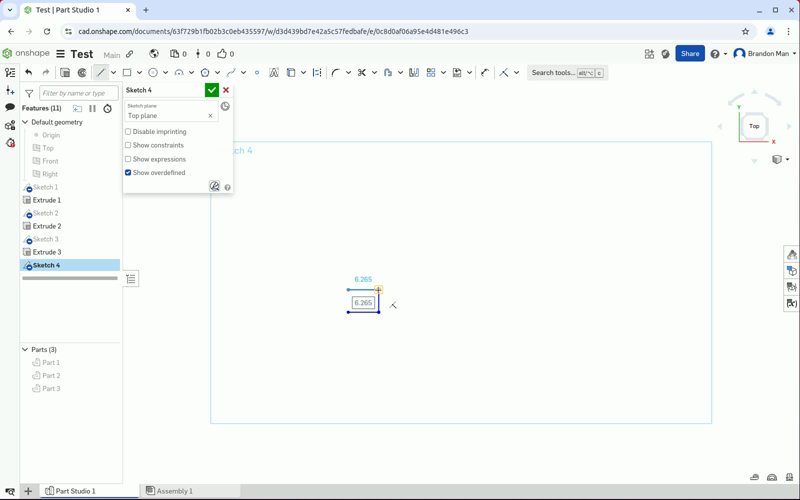
mouse_move(348, 312)
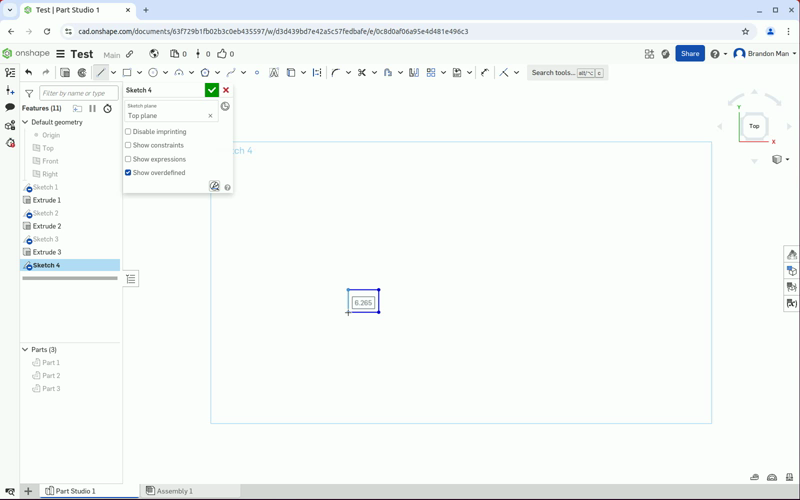
key_up(shift)
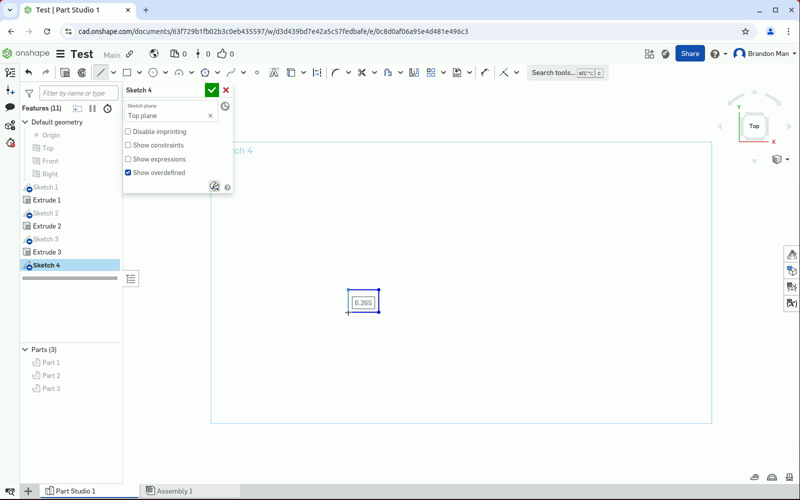
click(348, 312)
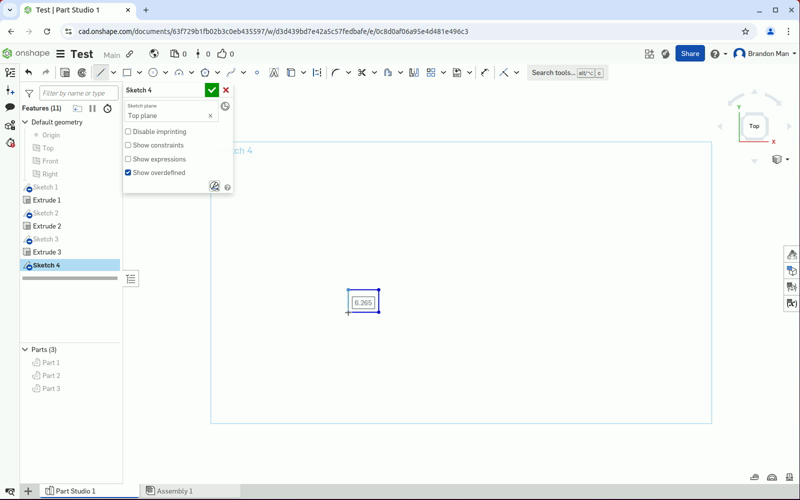
key(esc)
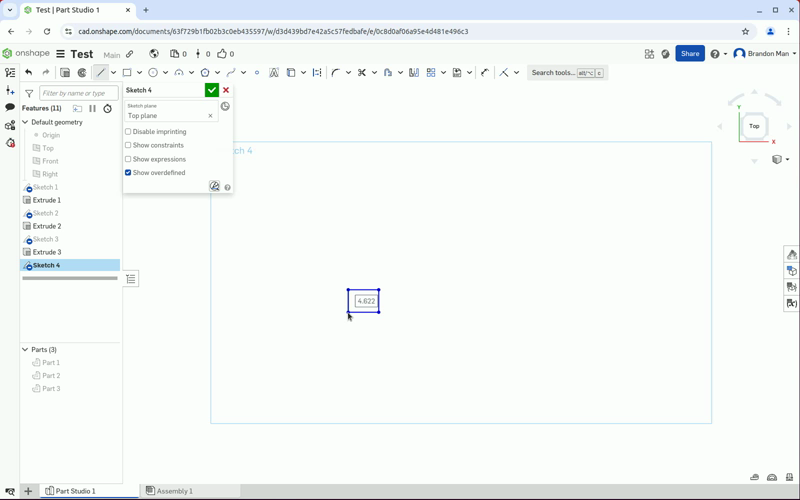
mouse_move(373, 297)
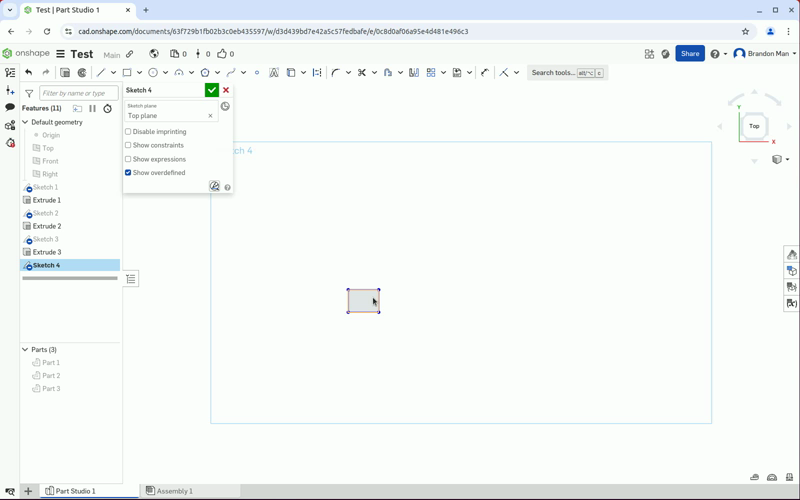
scroll(6)
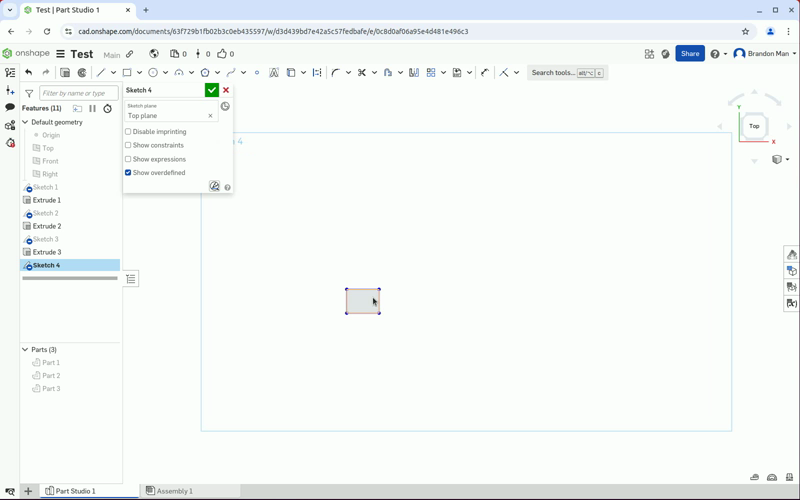
scroll(6)
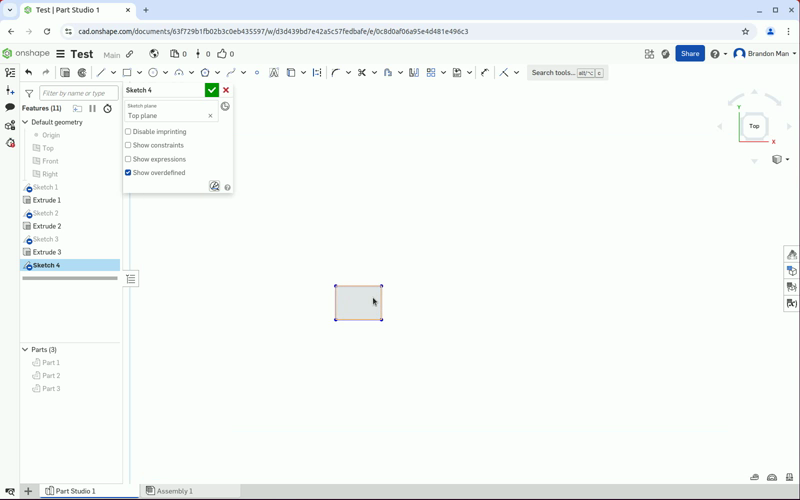
scroll(6)
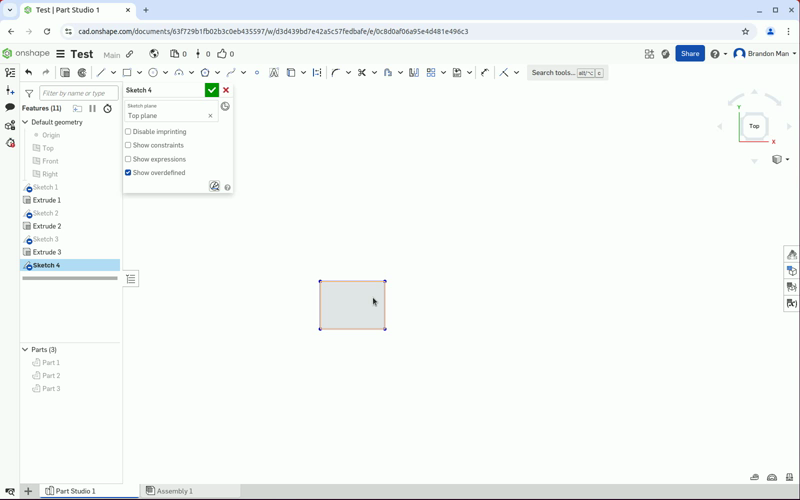
scroll(6)
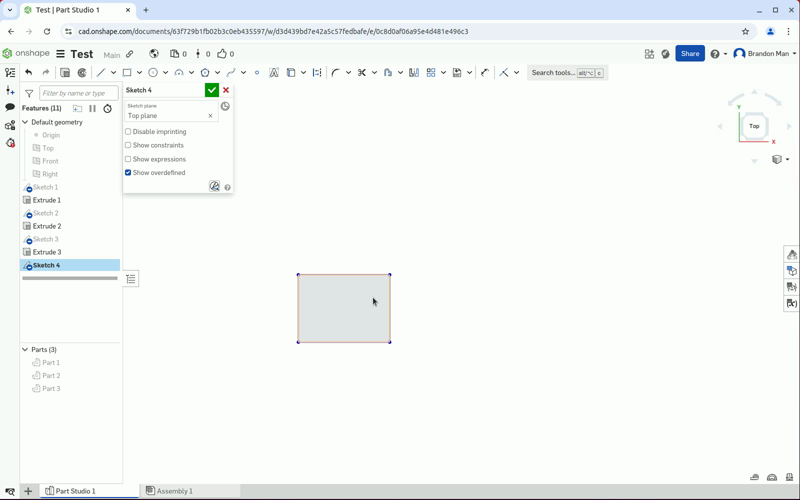
scroll(6)
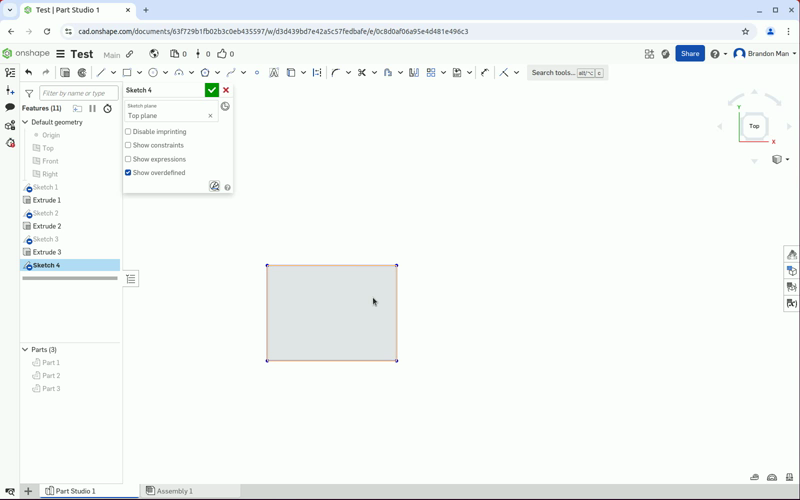
scroll(6)
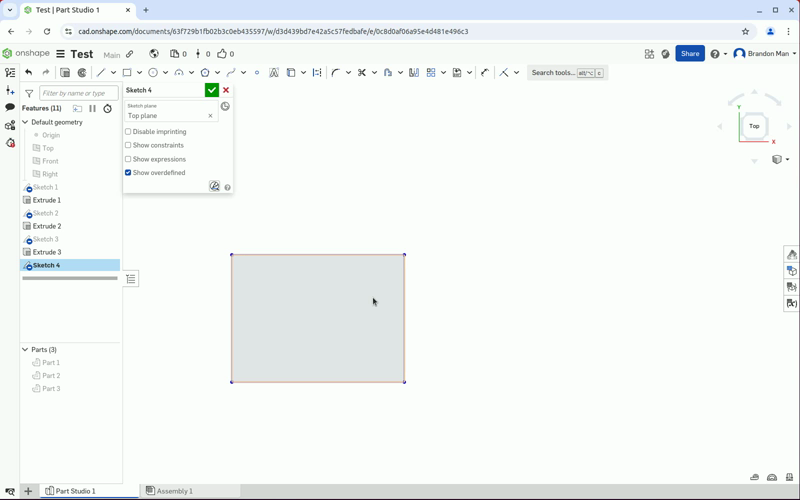
scroll(6)
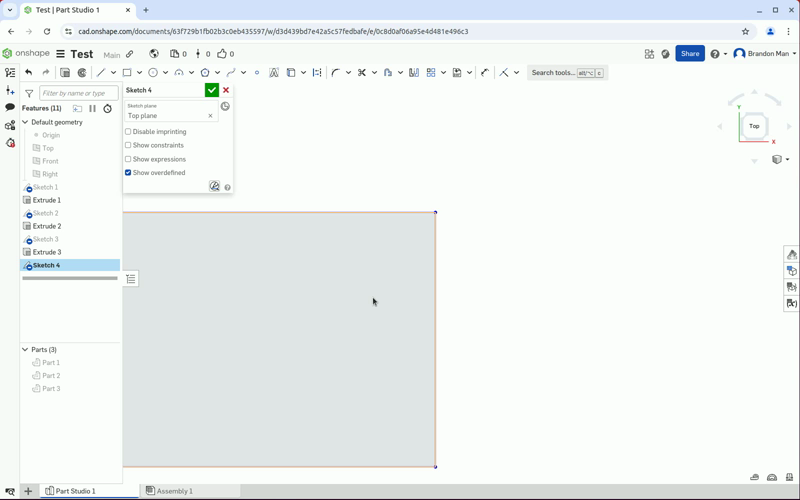
click(373, 297)
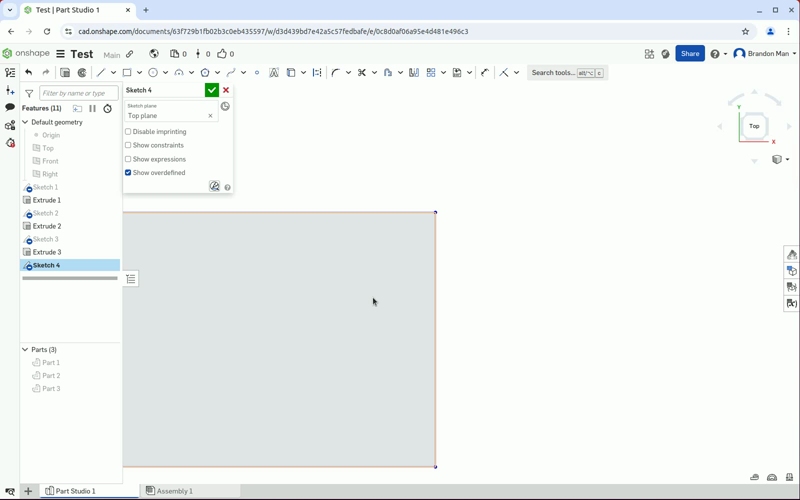
scroll(-6)
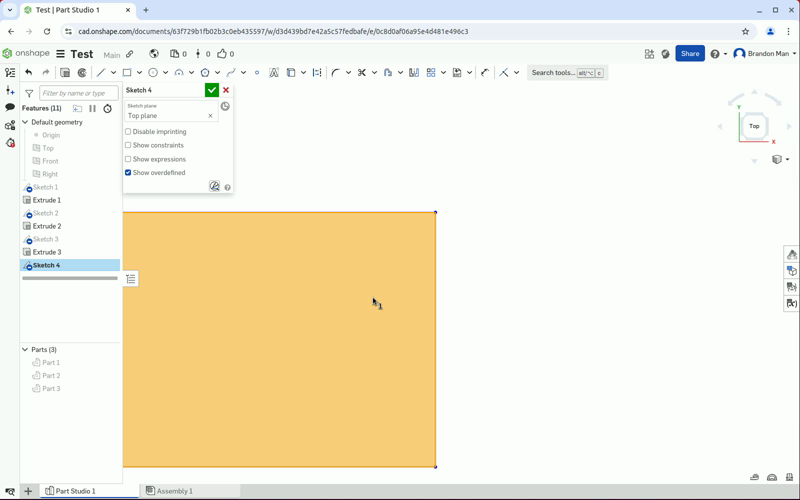
scroll(-6)
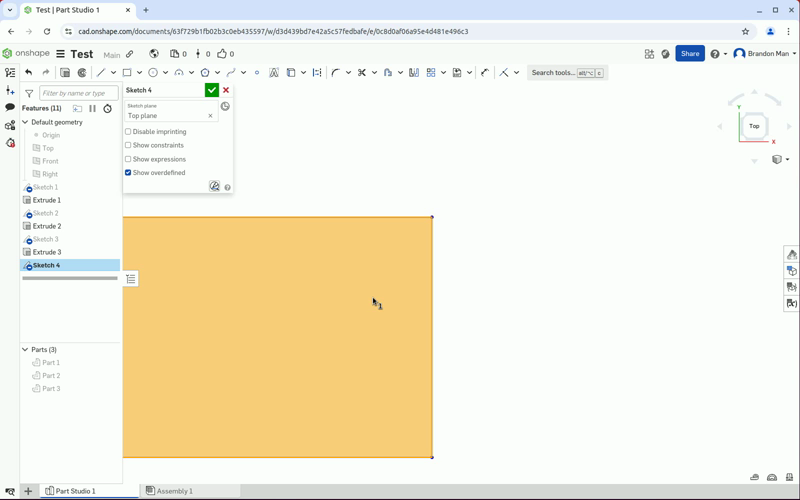
scroll(-6)
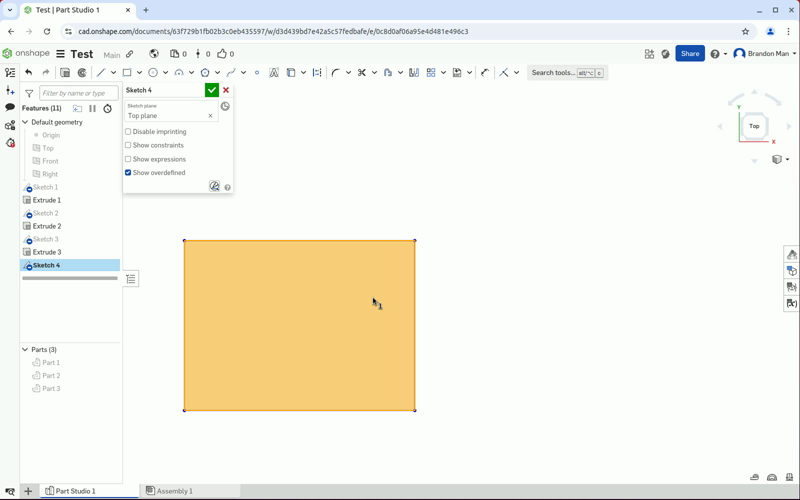
scroll(-6)
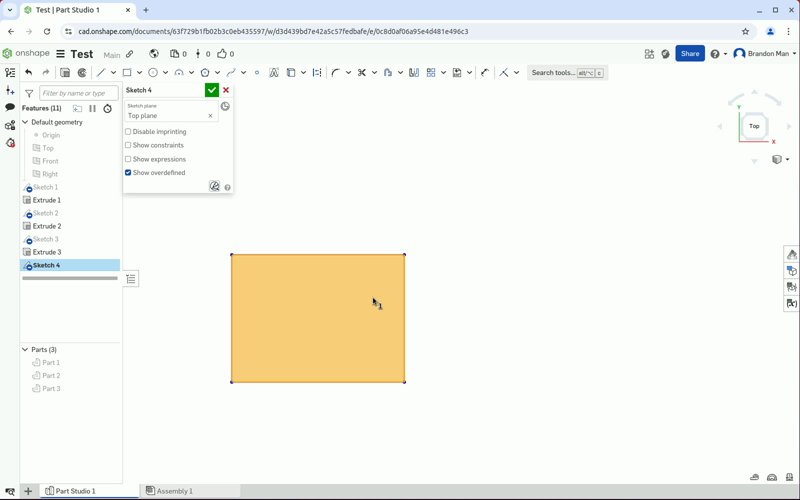
scroll(-6)
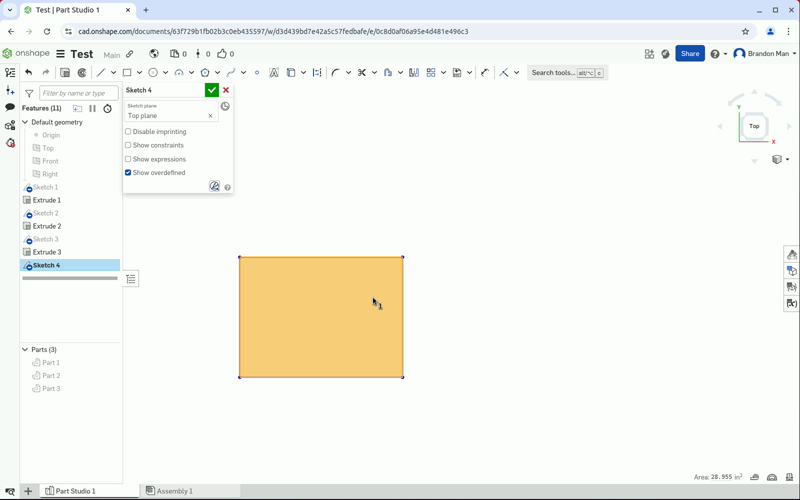
scroll(-6)
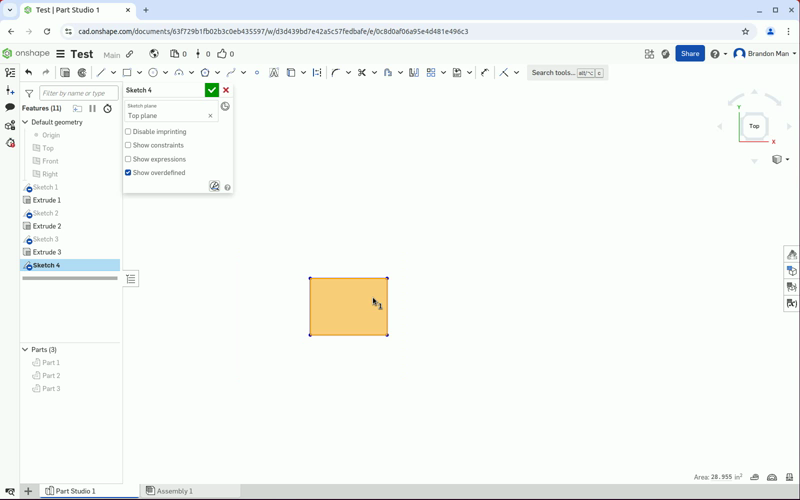
scroll(-6)
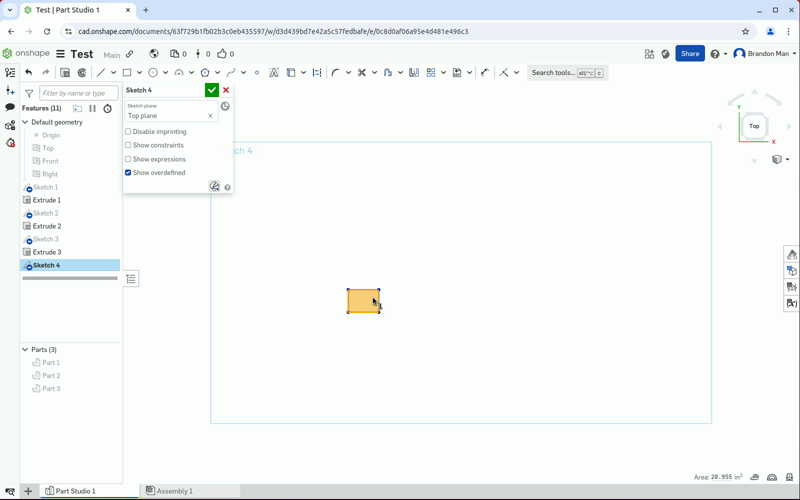
mouse_move(73, 352)
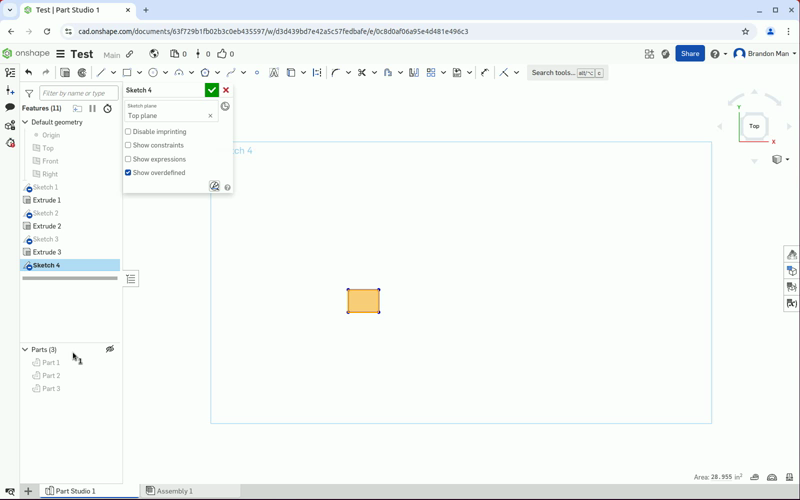
key(shift+y)
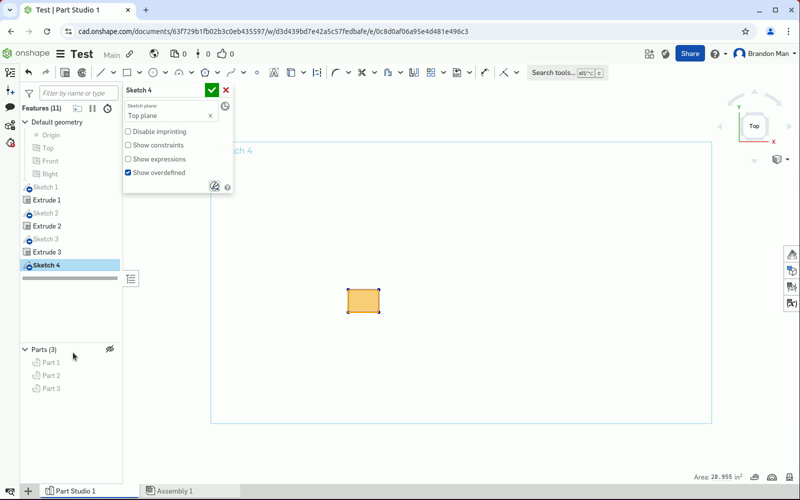
key(shift+e)
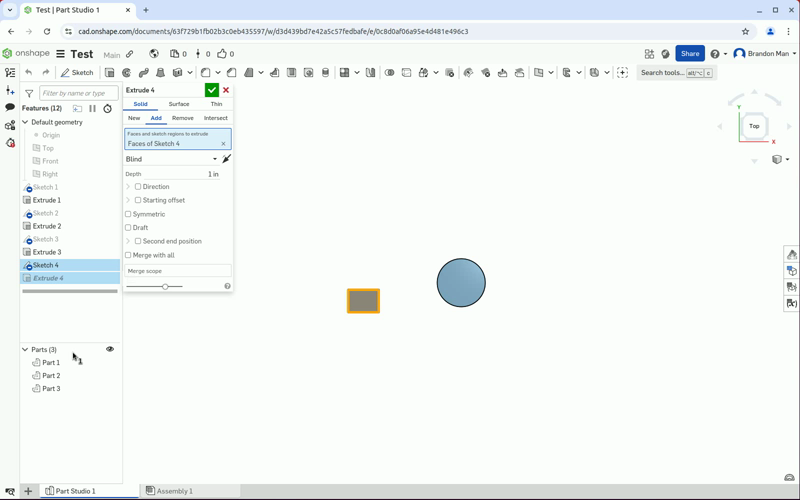
mouse_move(143, 106)
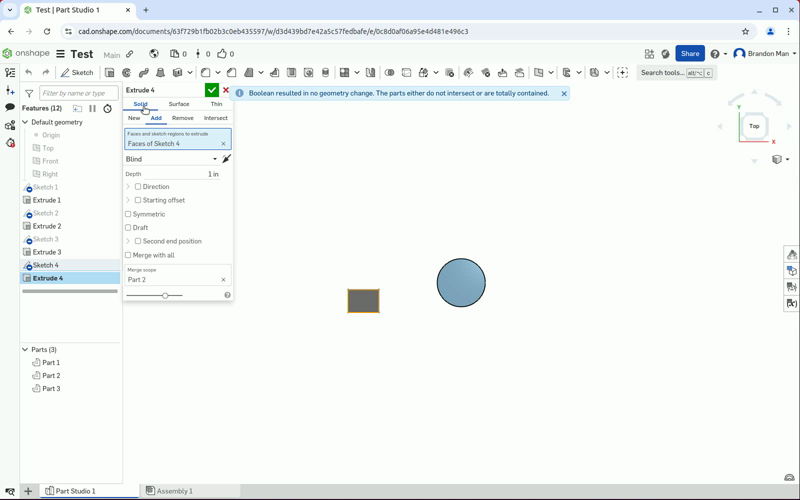
click(143, 106)
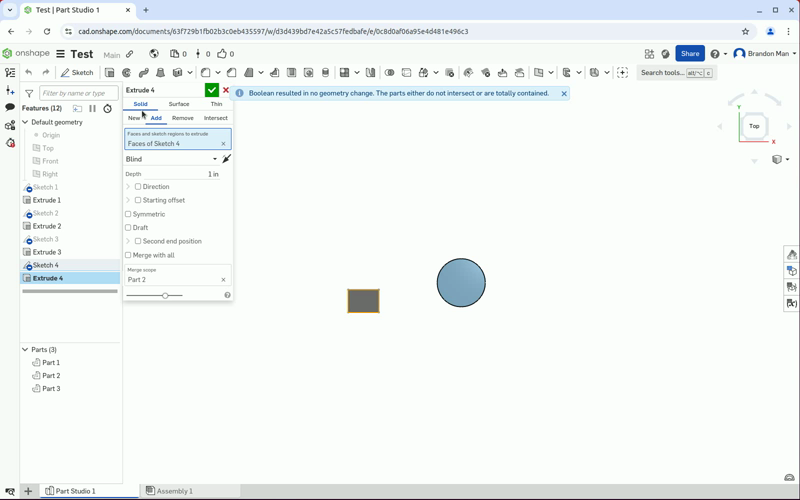
mouse_move(137, 120)
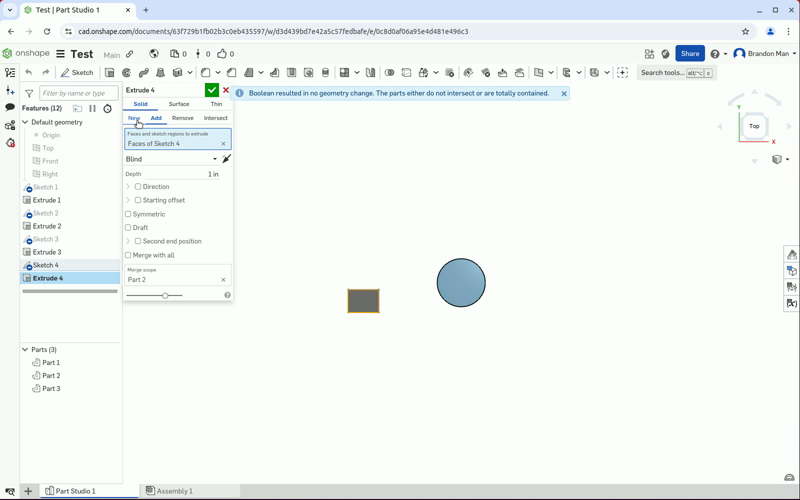
click(137, 120)
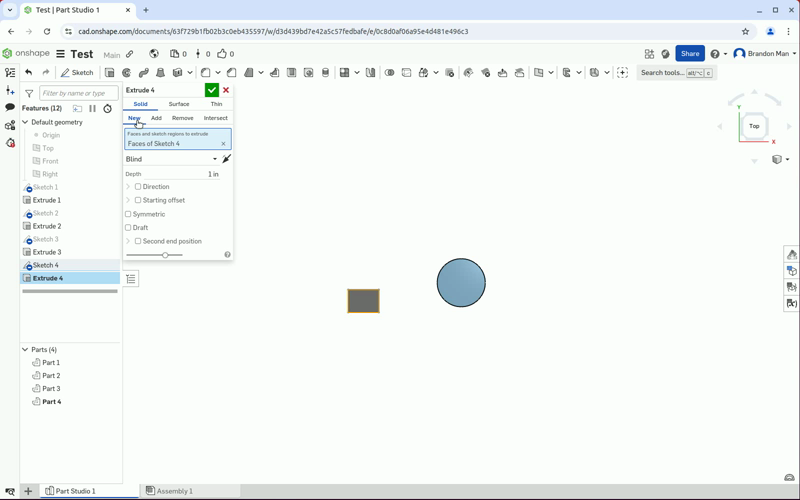
key(tab, 4)
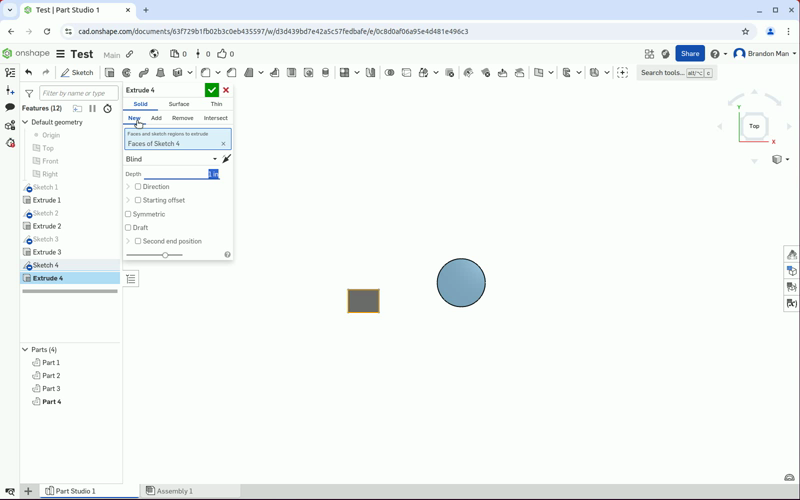
text(3.851)
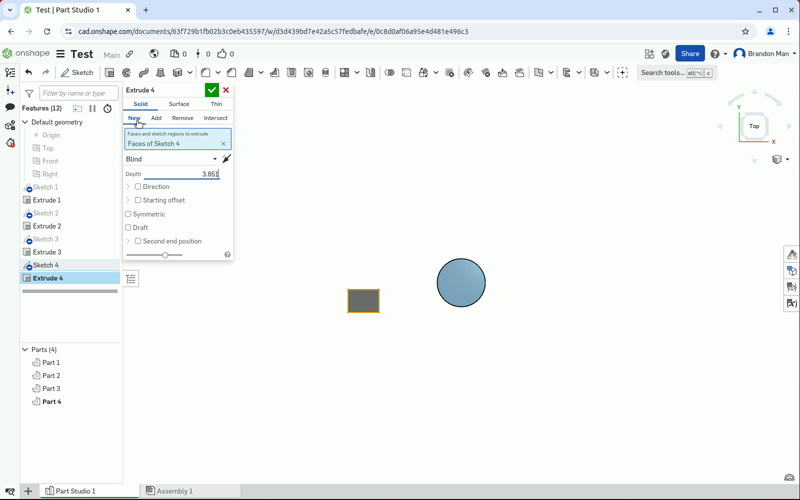
key(enter)
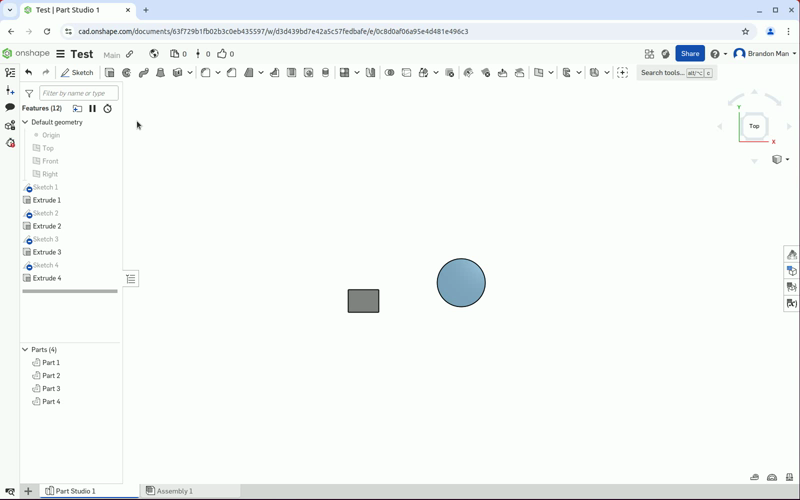
key(shift+h)
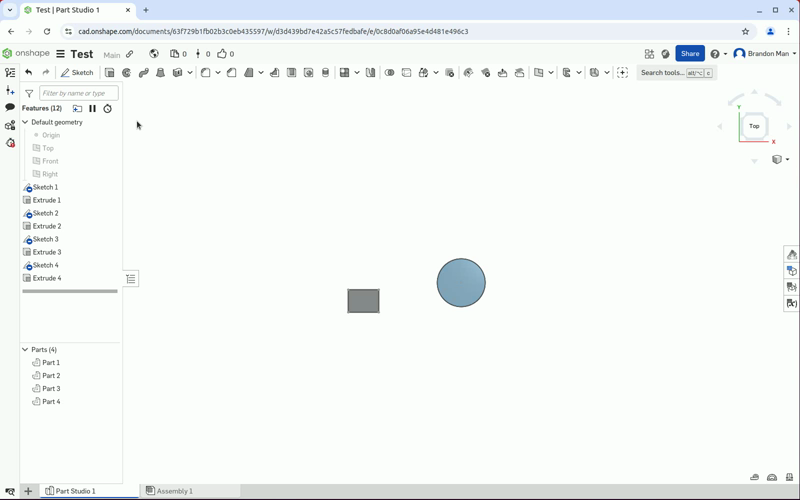
key(shift+h)
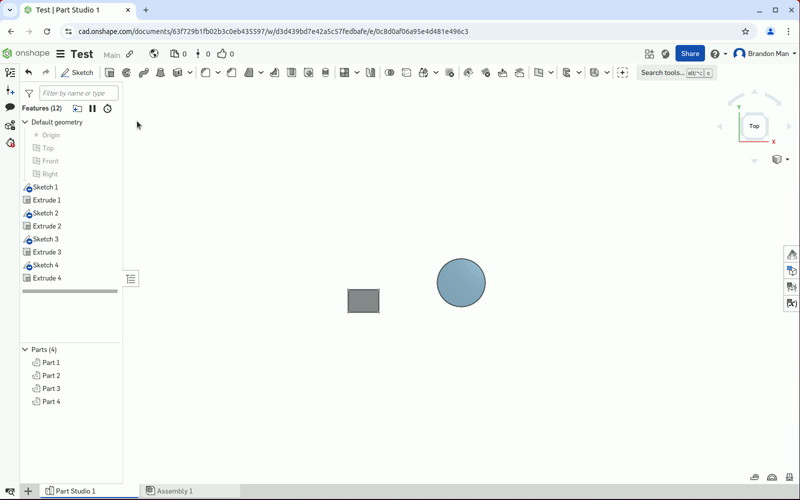
key(shift+7)
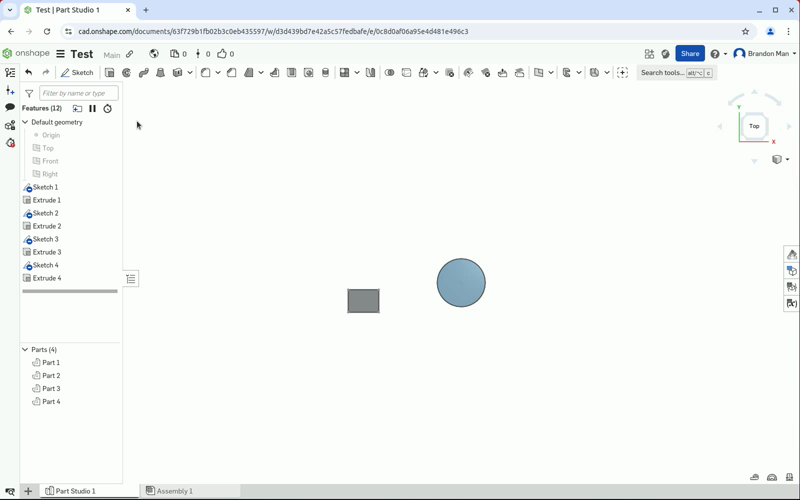
key(up, 3)
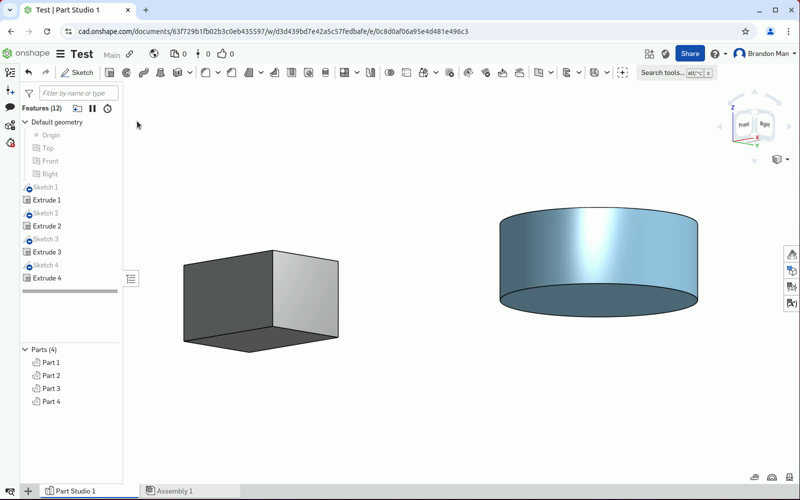
key(left, 3)
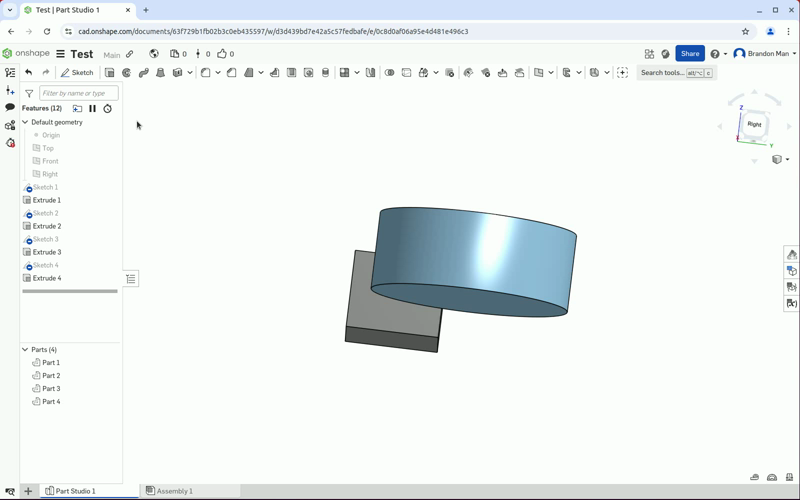
key(right, 3)
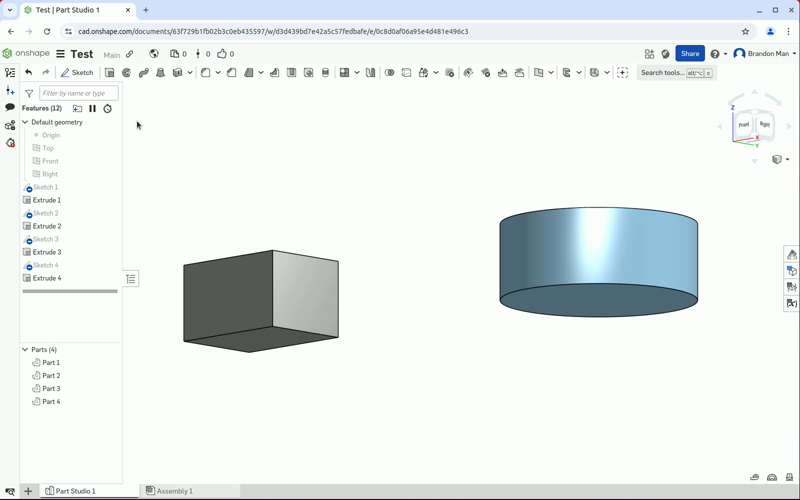
key(down, 3)
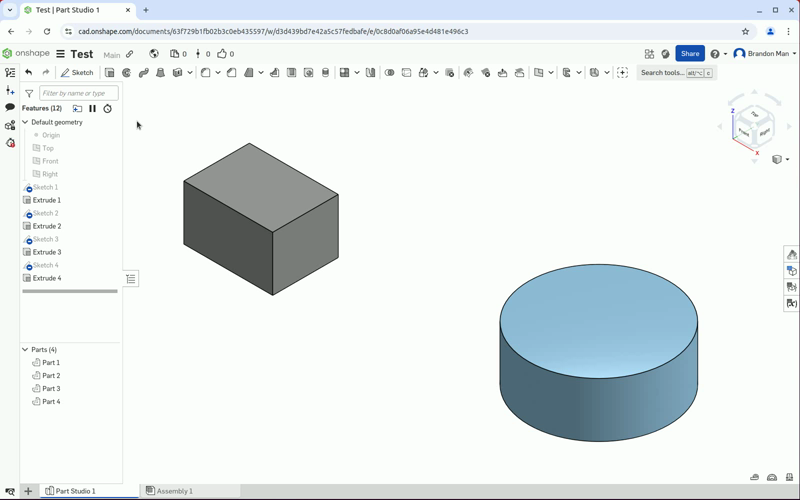
mouse_move(73, 189)
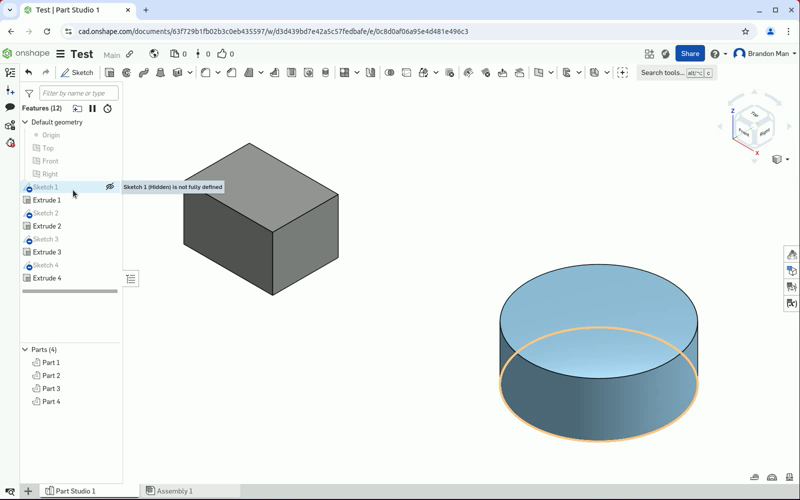
click(73, 189)